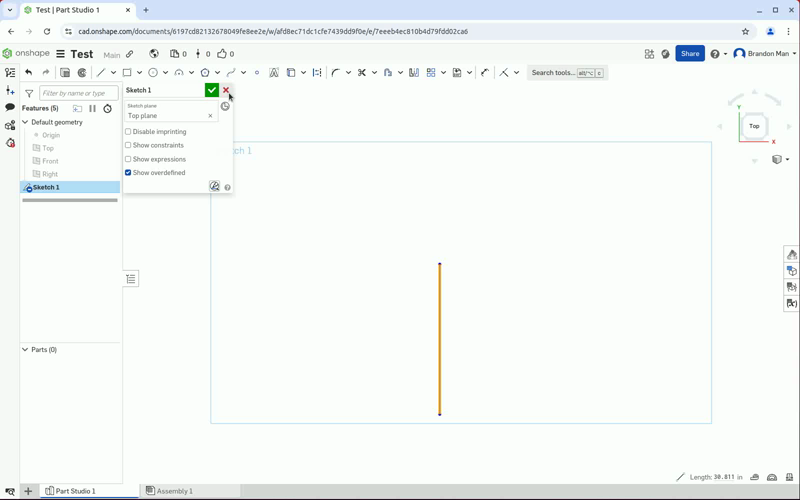
key(shift+h)
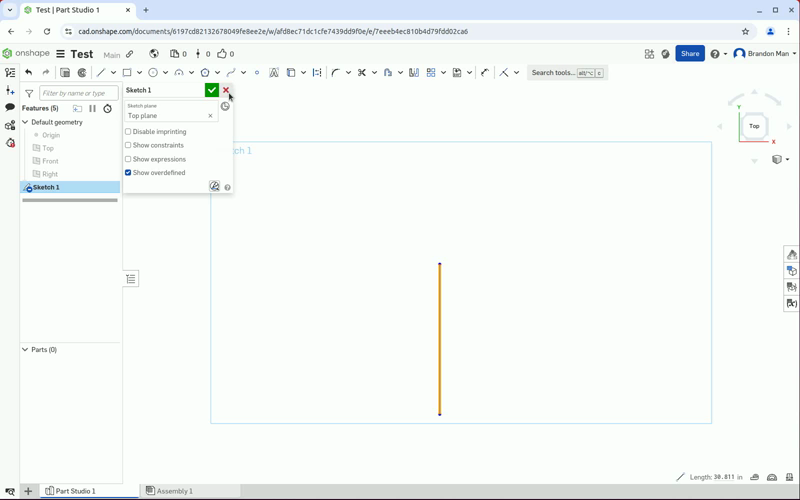
key(shift+s)
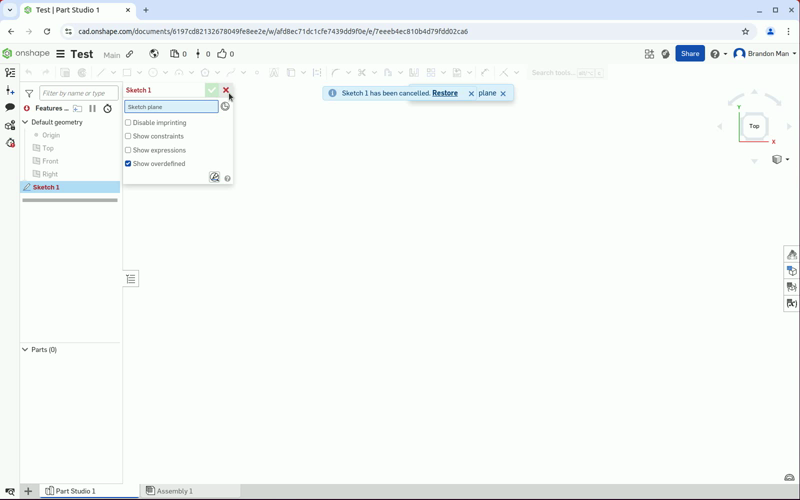
mouse_move(73, 150)
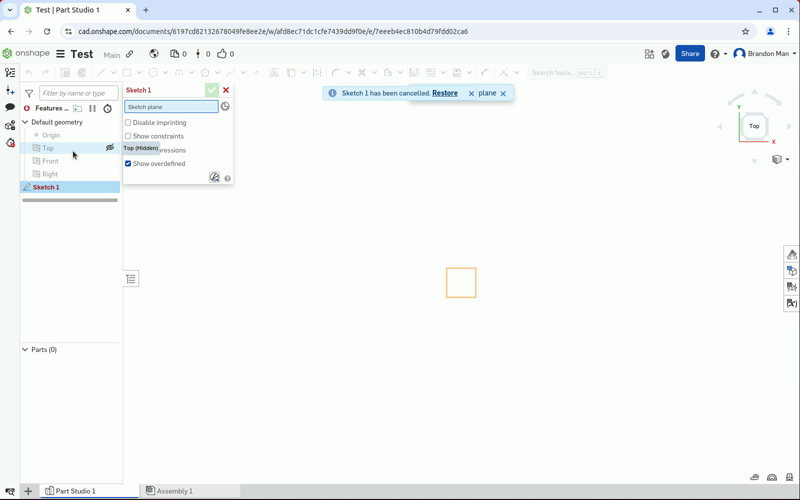
click(73, 150)
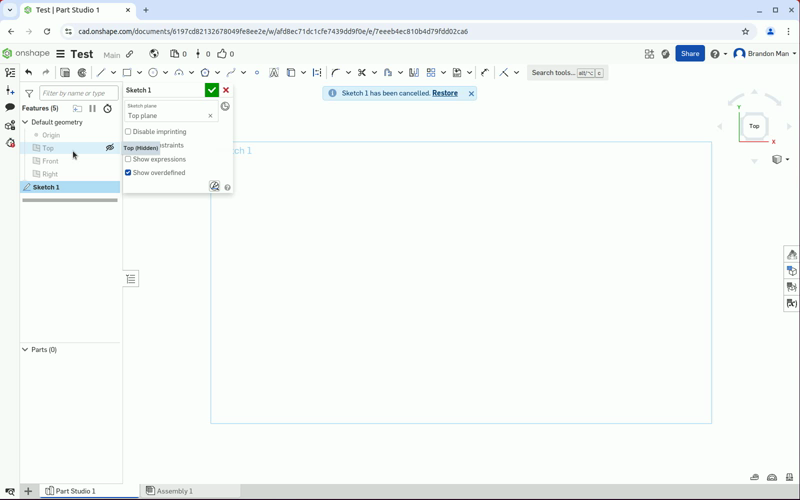
mouse_move(73, 352)
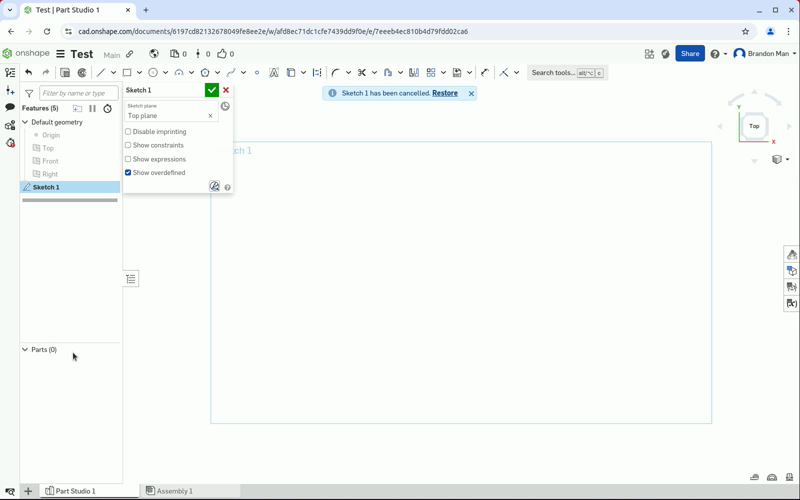
key(y)
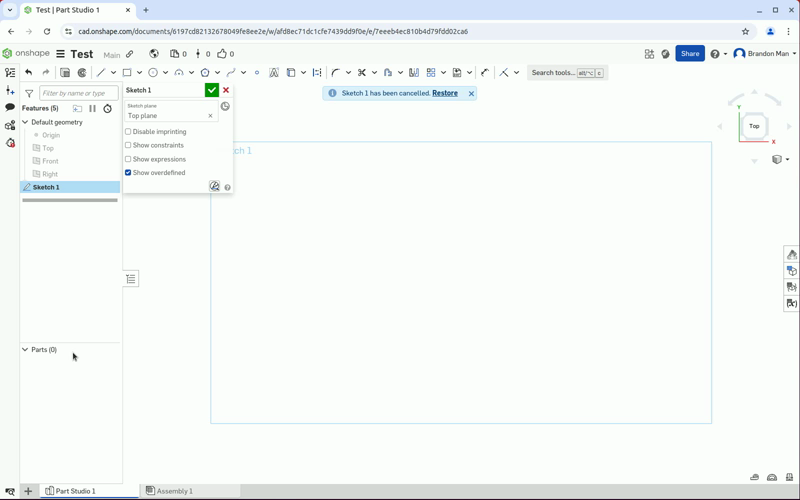
key(a)
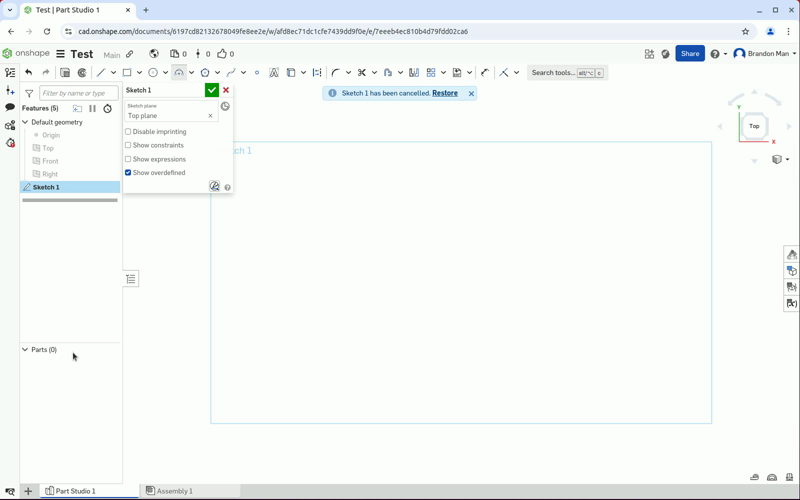
key_down(shift)
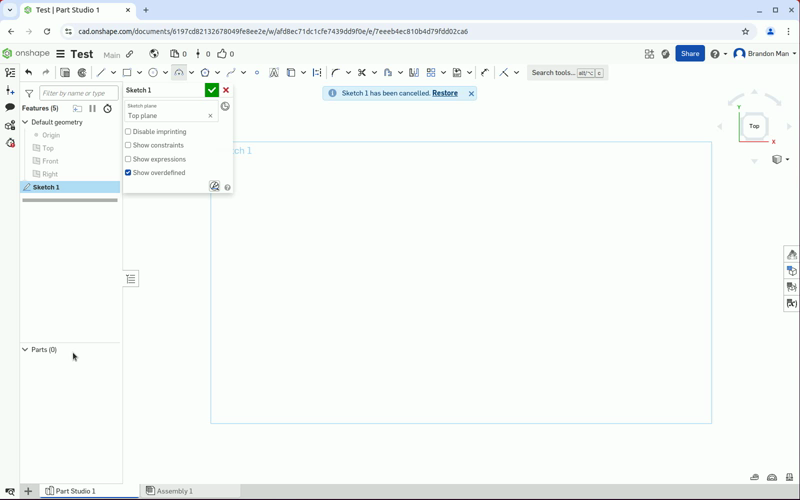
mouse_move(436, 218)
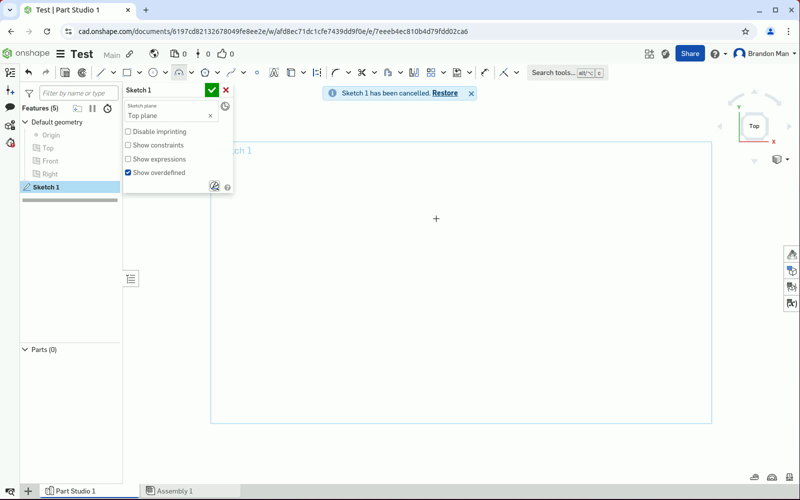
click(436, 218)
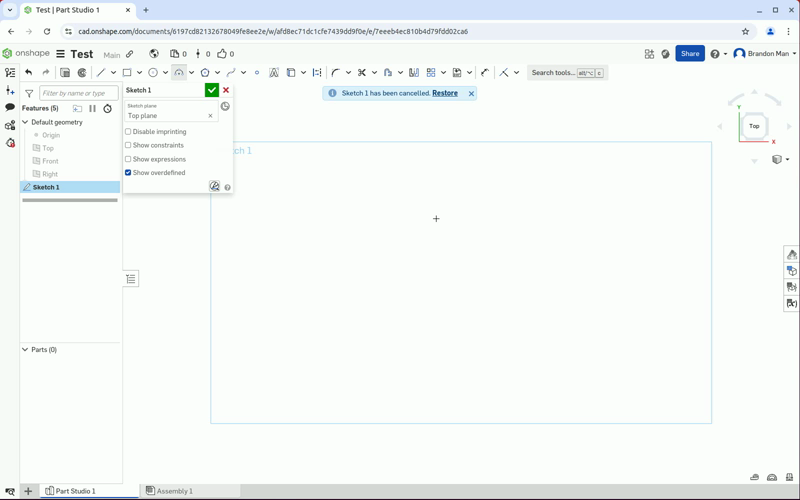
key_up(shift)
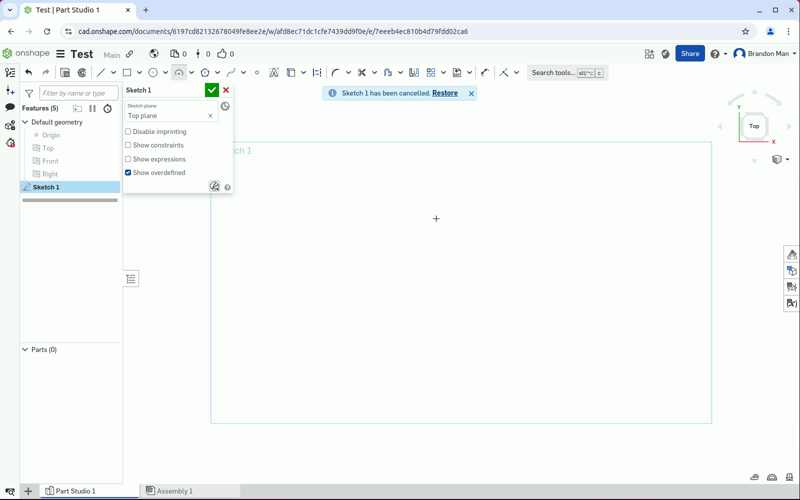
key_down(shift)
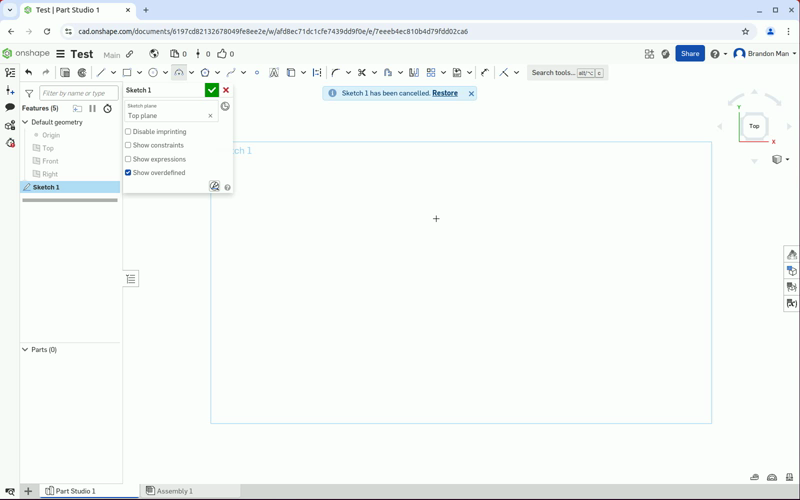
mouse_move(436, 286)
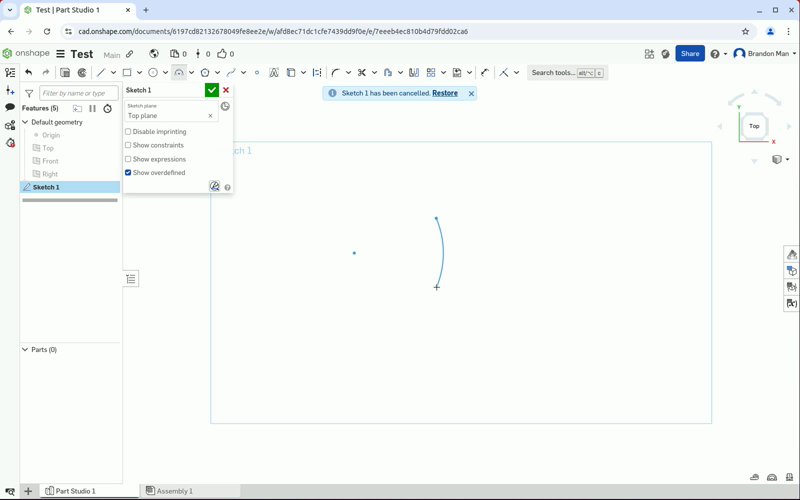
click(436, 286)
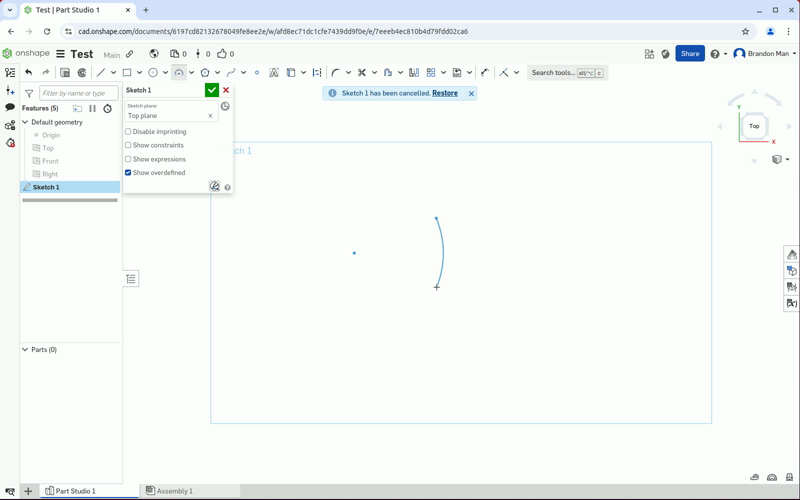
mouse_move(402, 252)
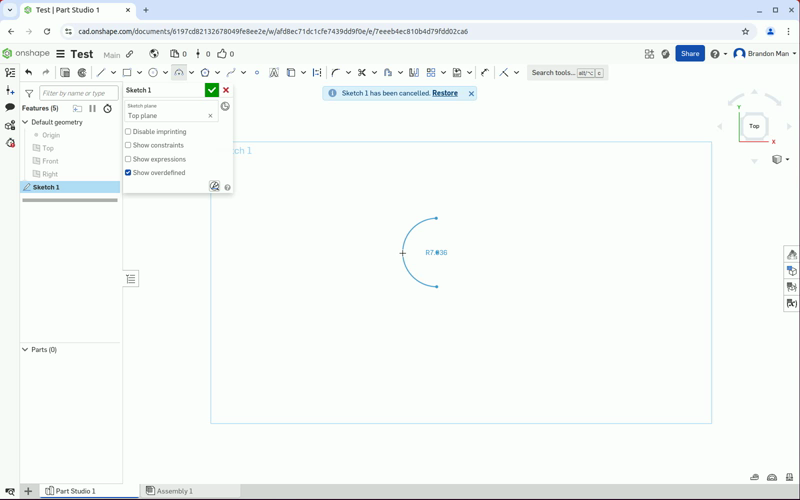
click(402, 252)
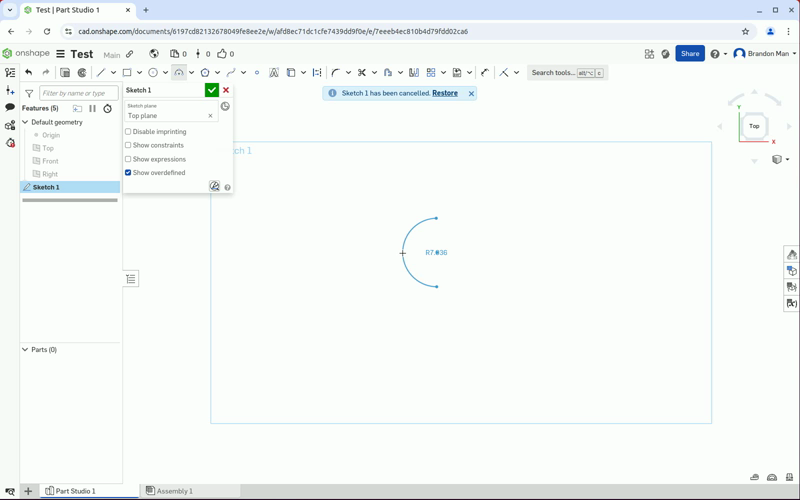
key_up(shift)
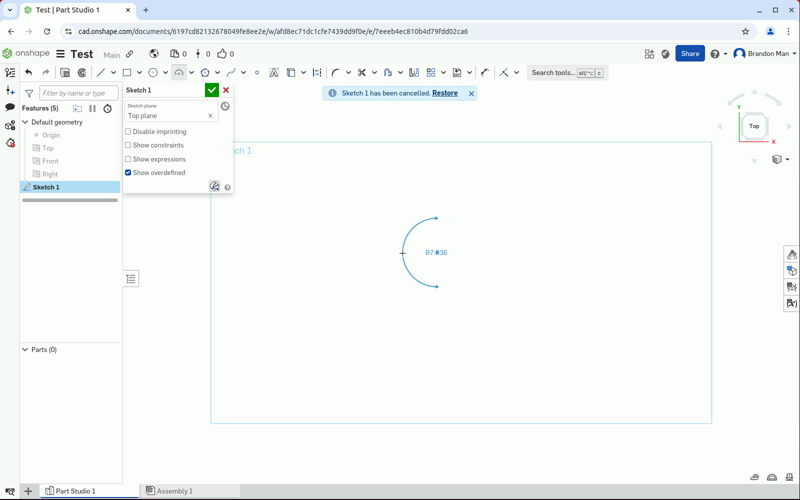
key(esc)
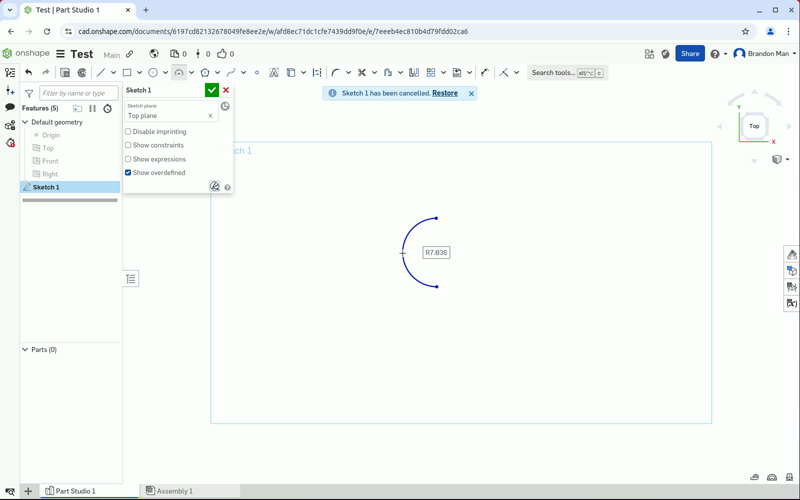
key(l)
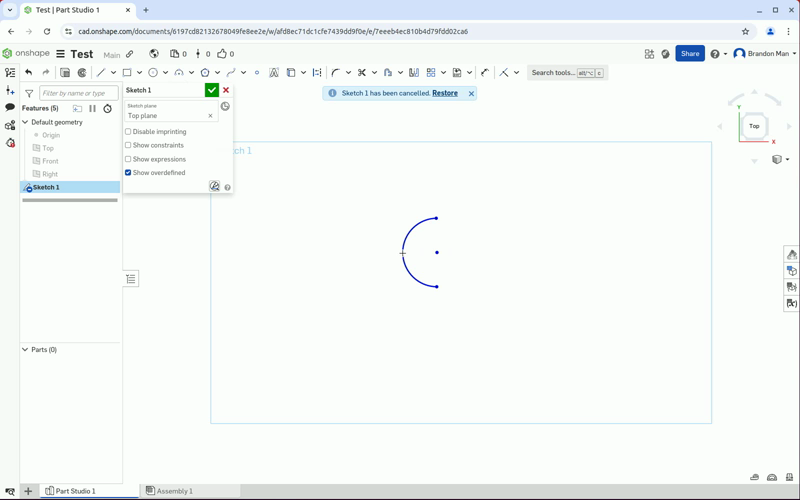
mouse_move(436, 286)
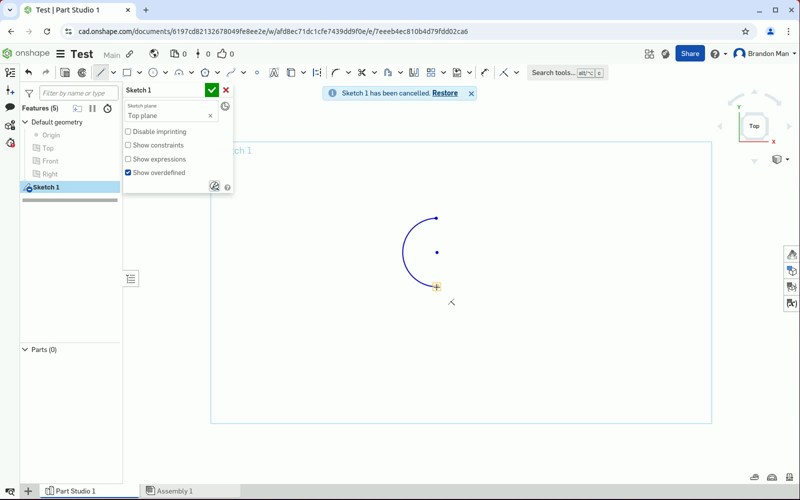
click(436, 286)
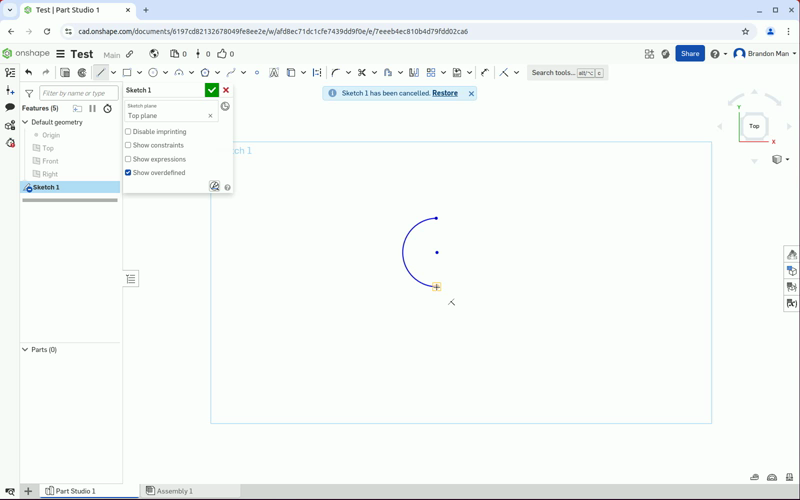
key_down(shift)
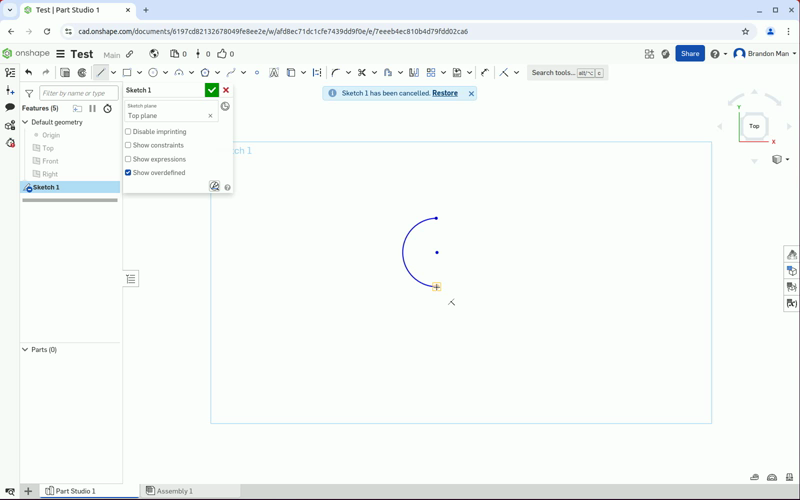
mouse_move(466, 286)
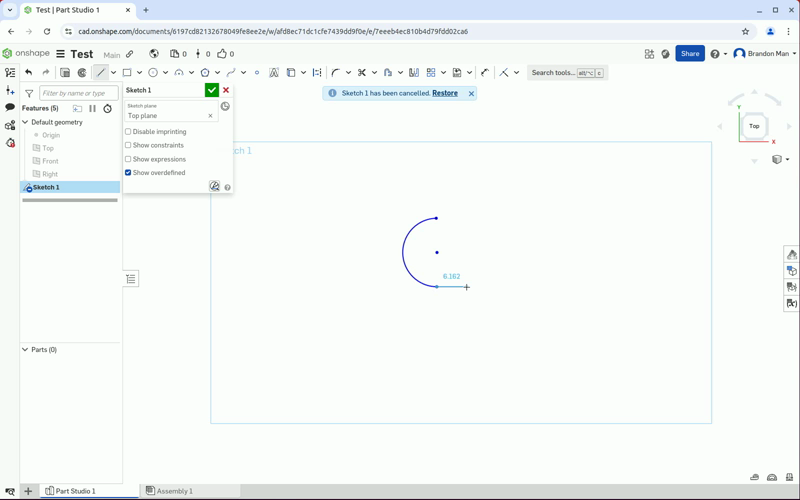
mouse_move(477, 286)
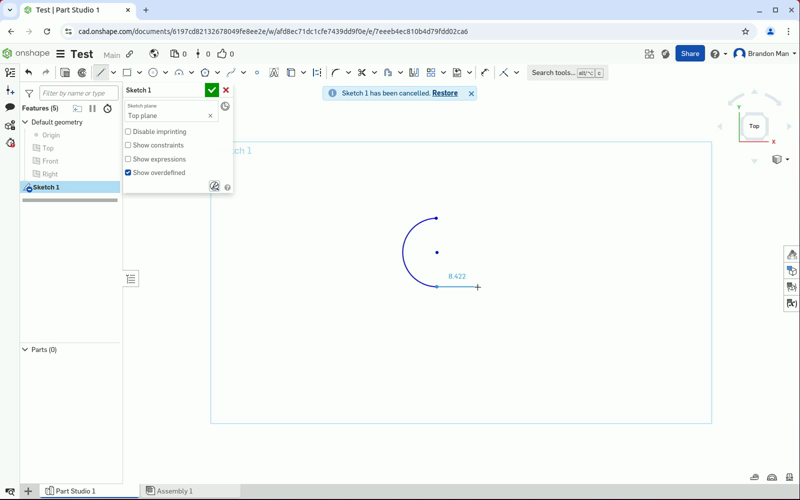
click(477, 286)
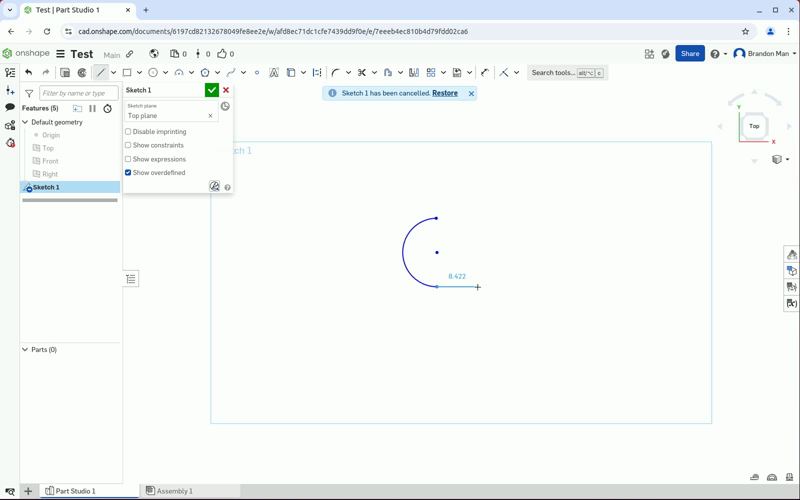
key_up(shift)
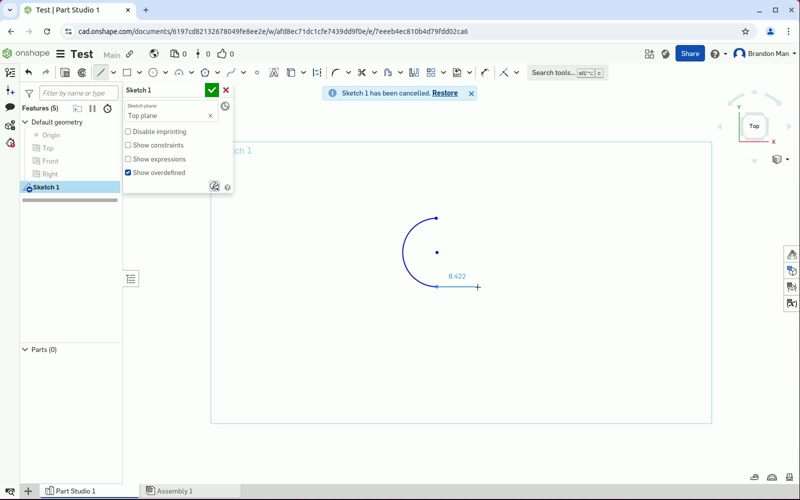
key_down(shift)
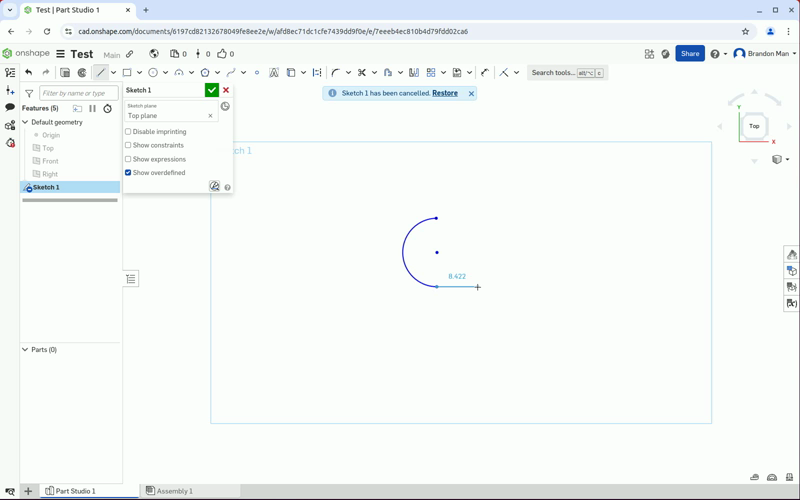
mouse_move(507, 286)
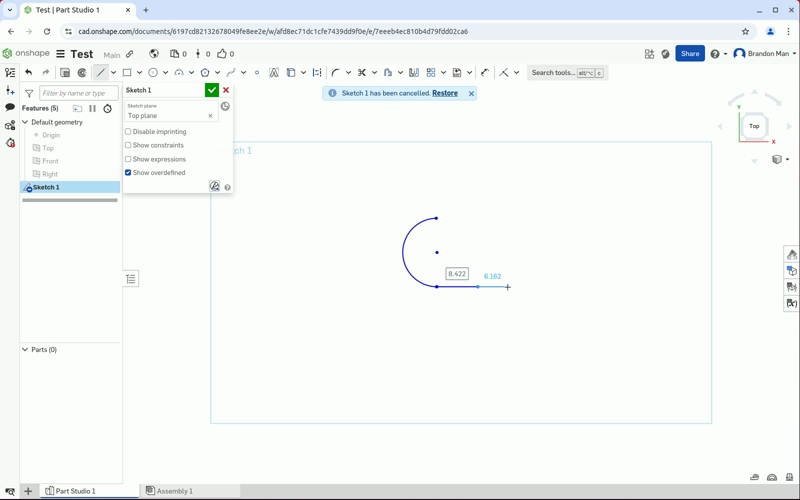
mouse_move(477, 261)
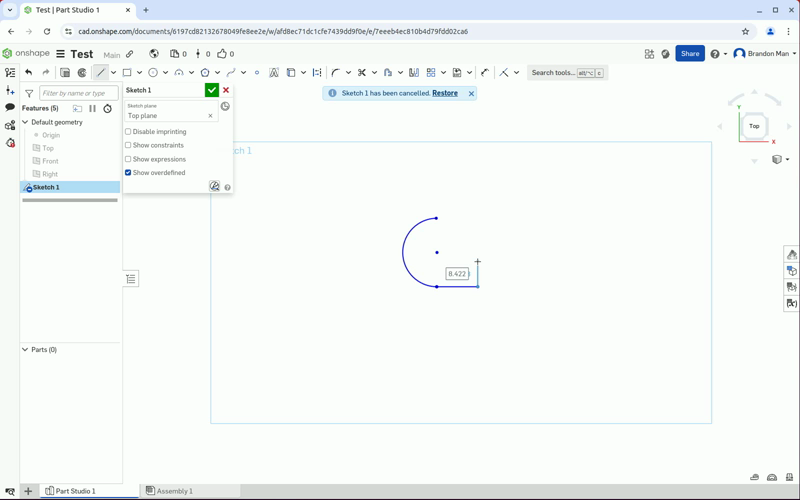
click(477, 261)
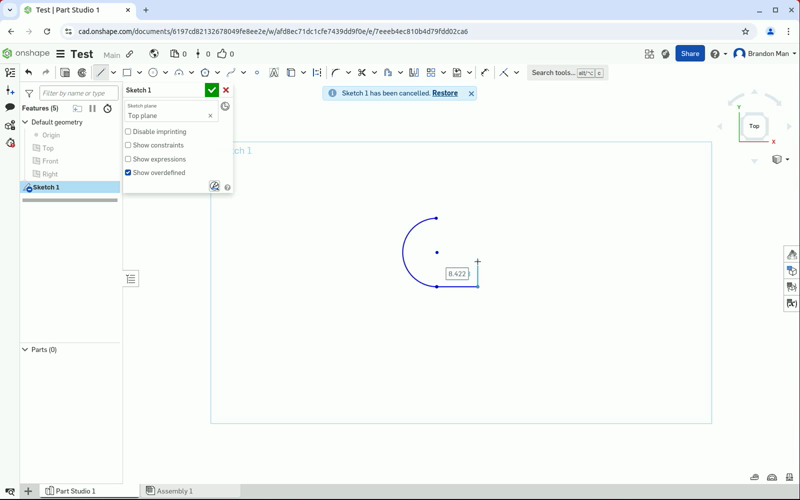
key_up(shift)
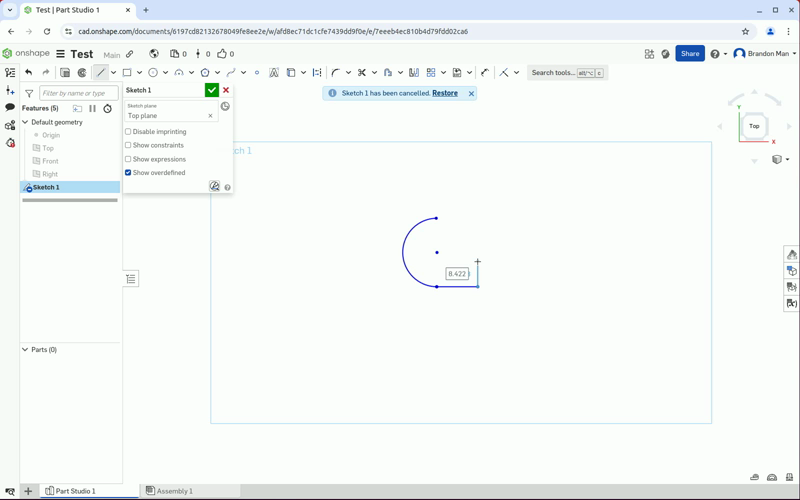
key_down(shift)
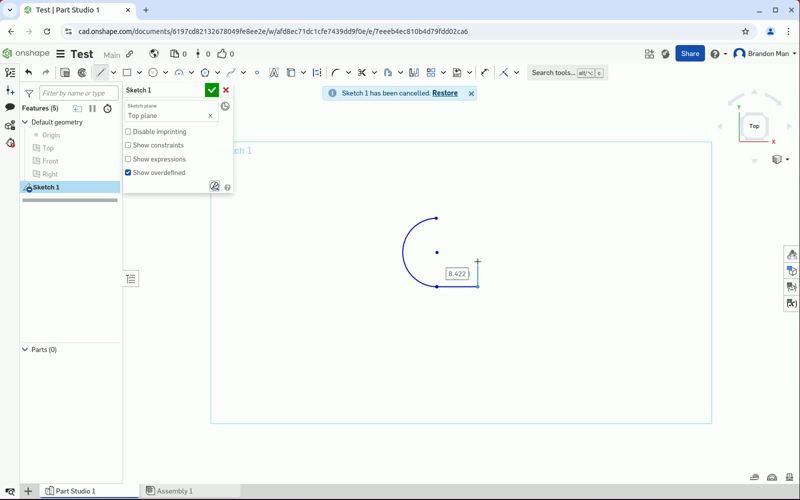
mouse_move(507, 261)
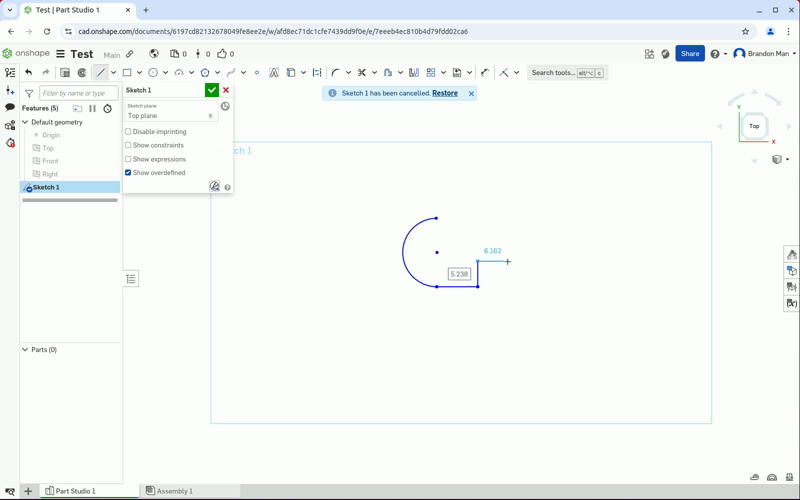
mouse_move(477, 244)
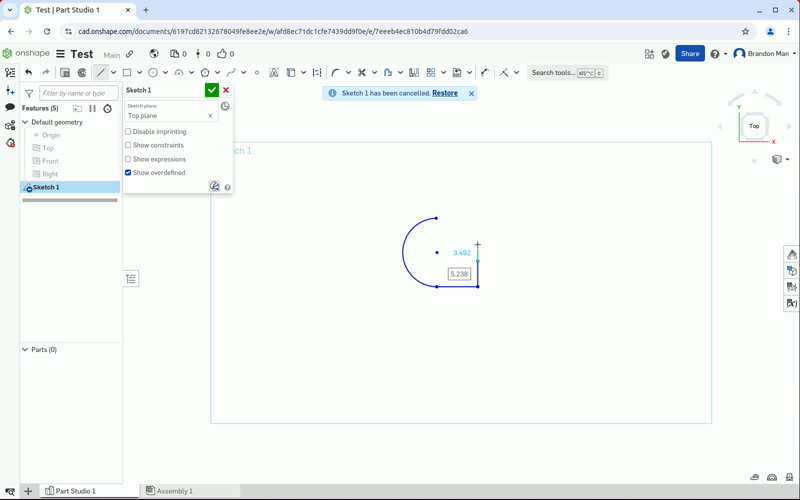
click(477, 244)
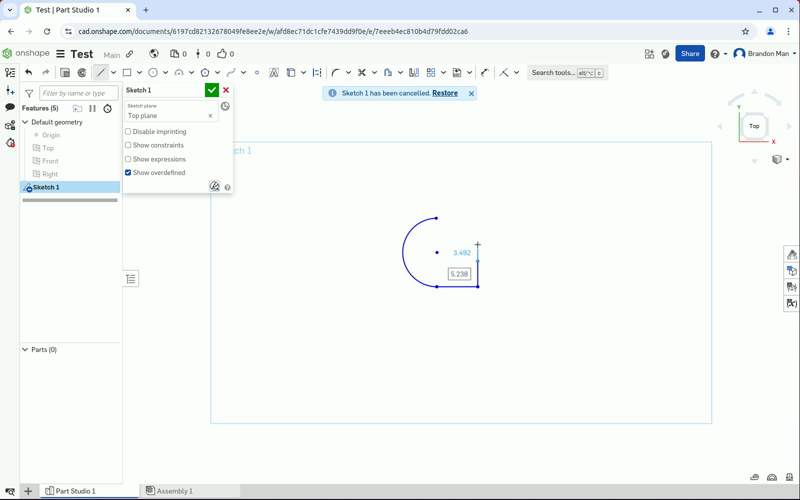
key_up(shift)
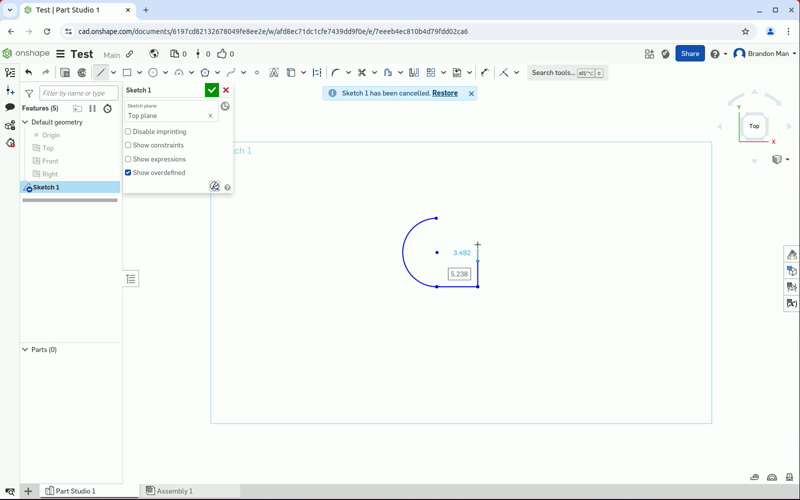
key_down(shift)
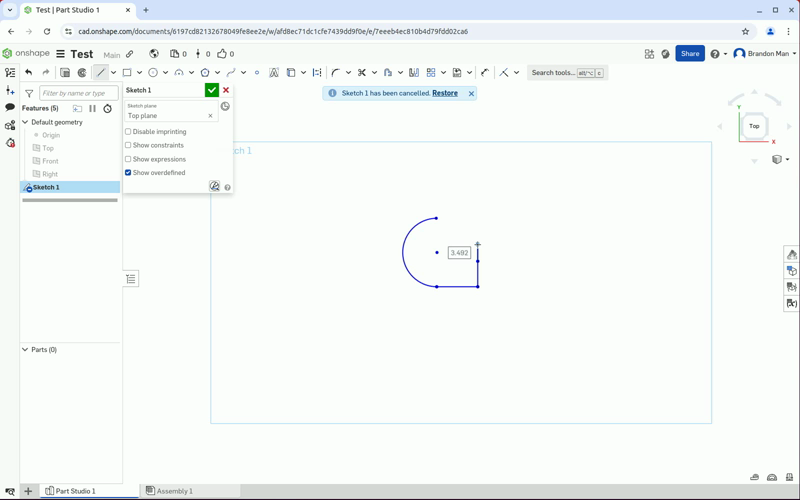
mouse_move(507, 244)
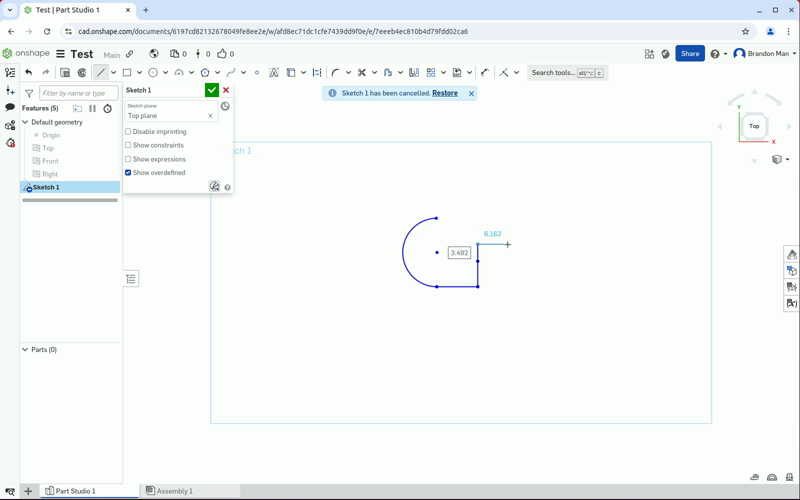
mouse_move(477, 218)
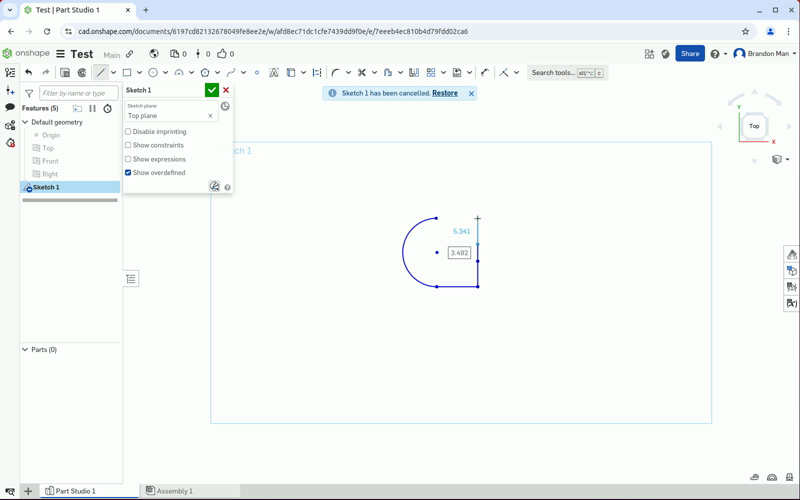
click(477, 218)
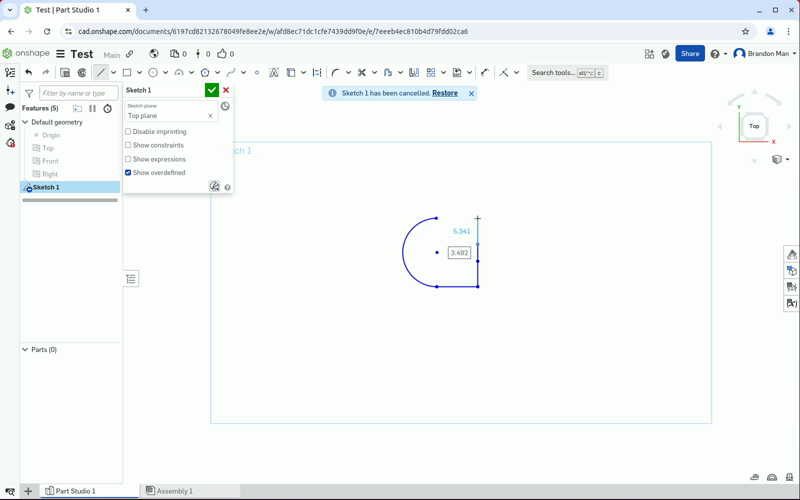
key_up(shift)
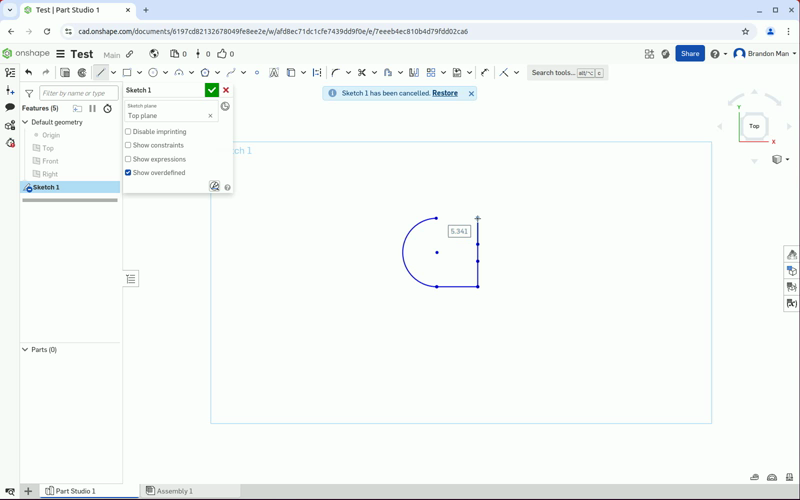
key_down(shift)
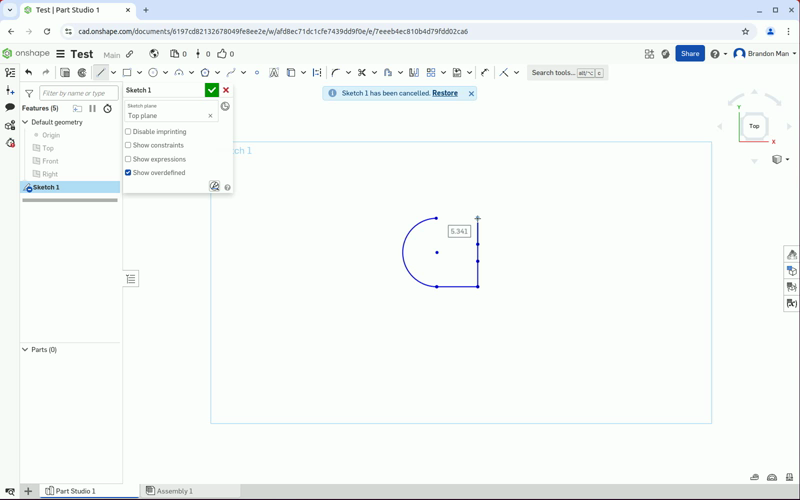
mouse_move(507, 218)
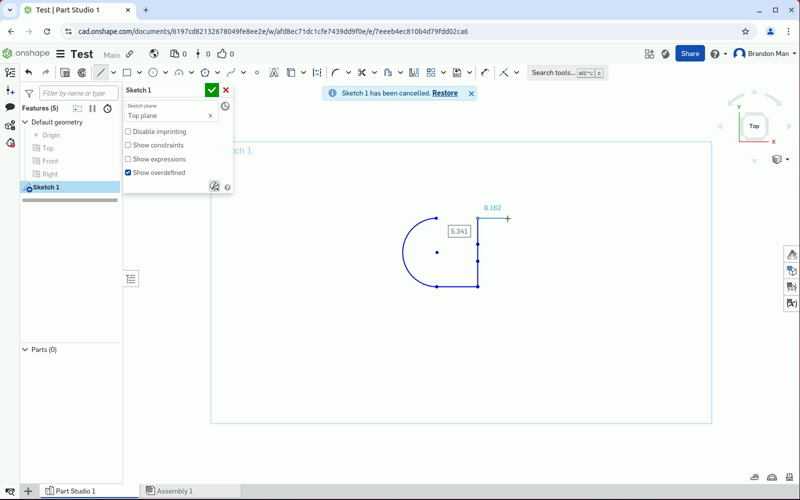
mouse_move(437, 218)
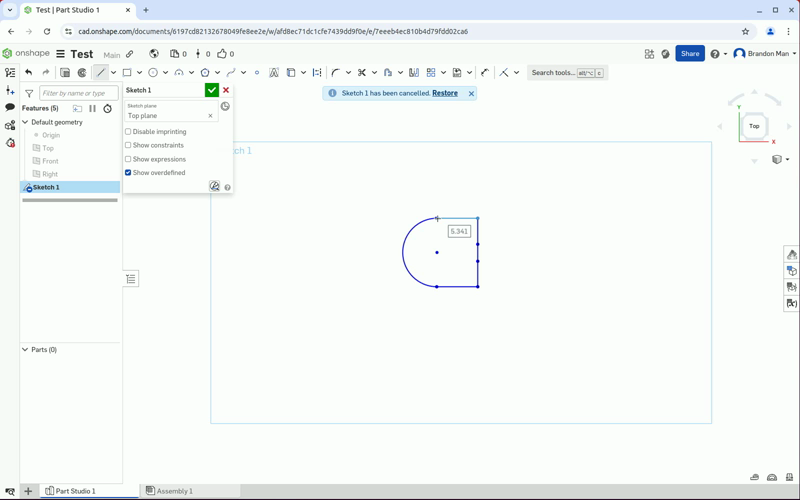
scroll(6)
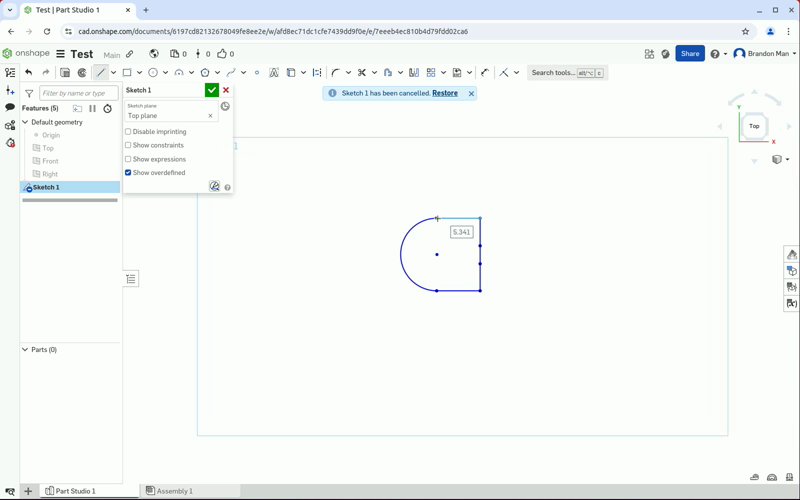
scroll(6)
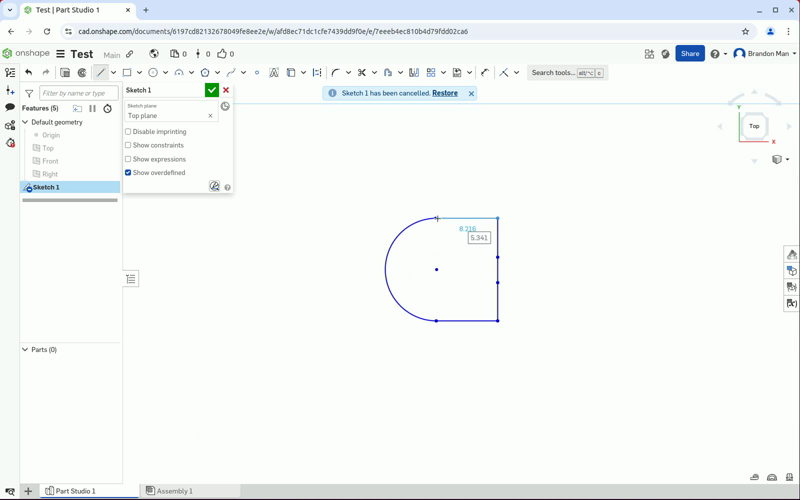
scroll(6)
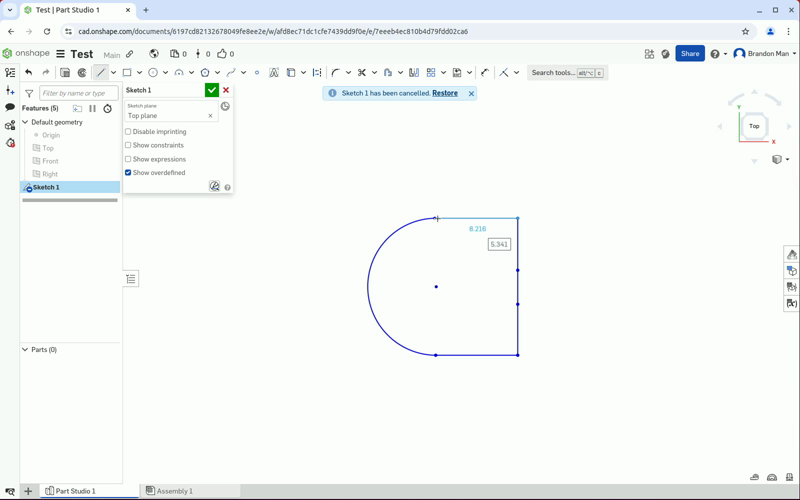
scroll(6)
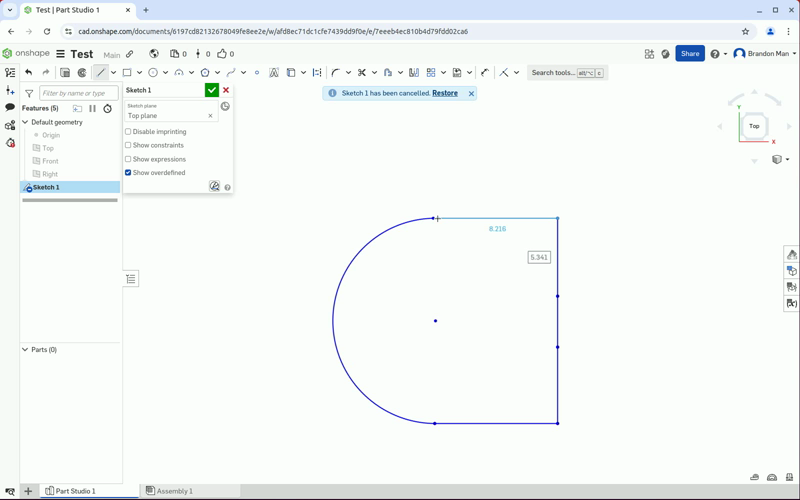
scroll(6)
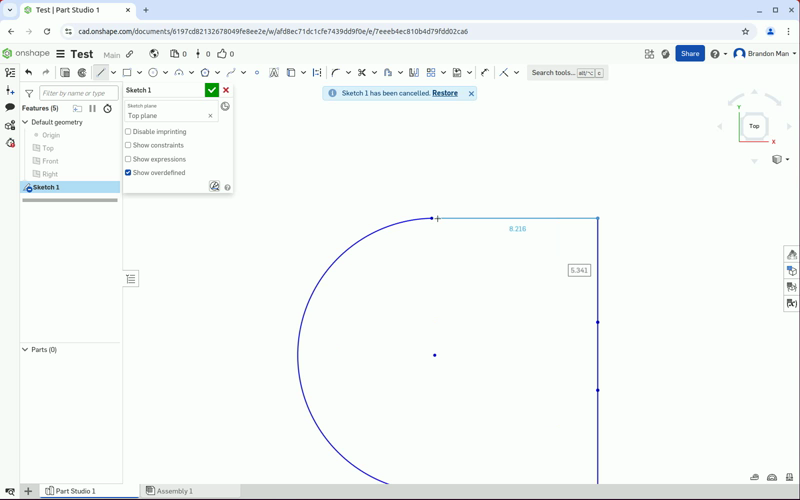
scroll(6)
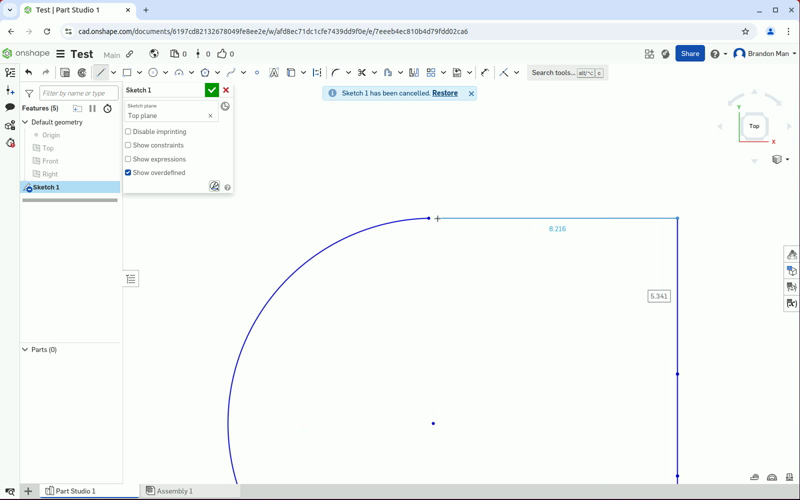
scroll(6)
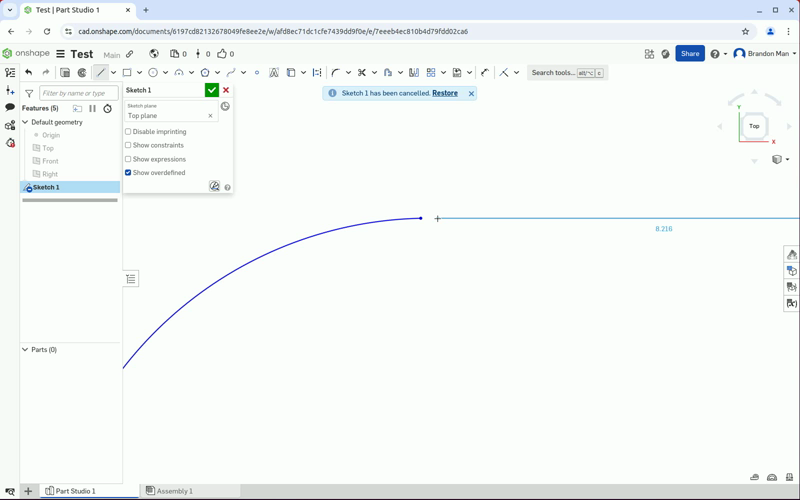
click(437, 218)
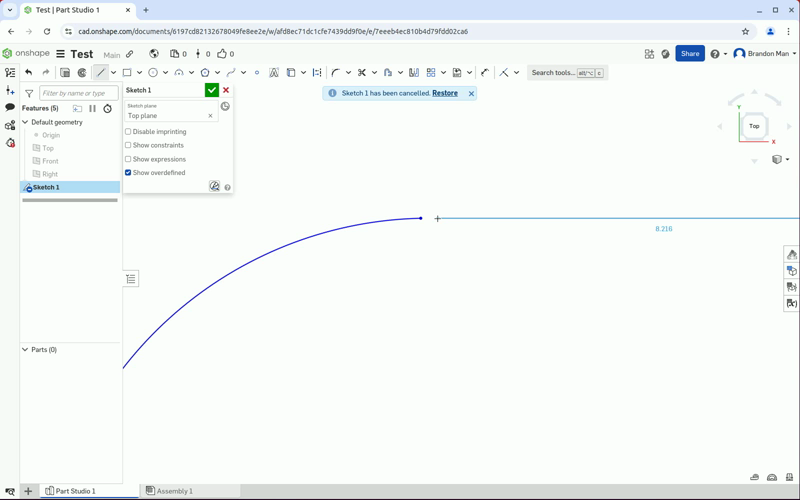
scroll(-6)
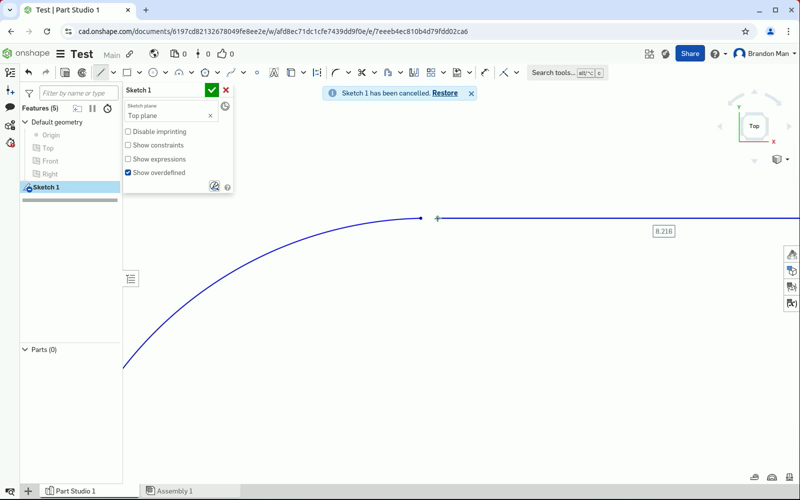
scroll(-6)
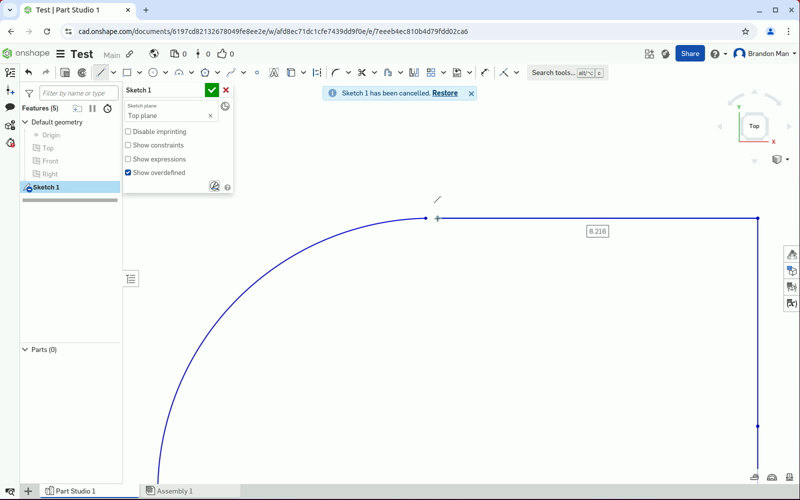
scroll(-6)
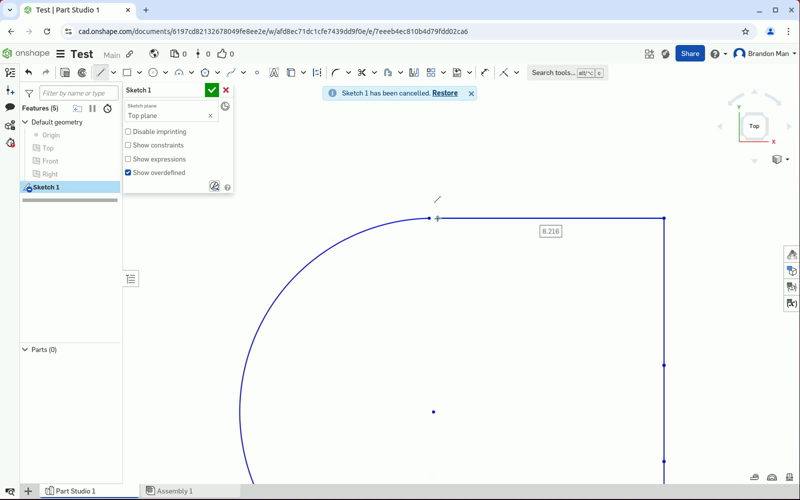
scroll(-6)
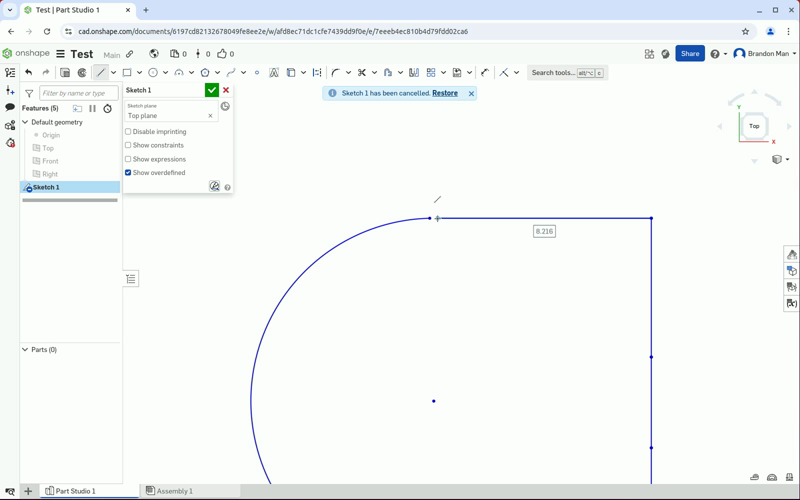
scroll(-6)
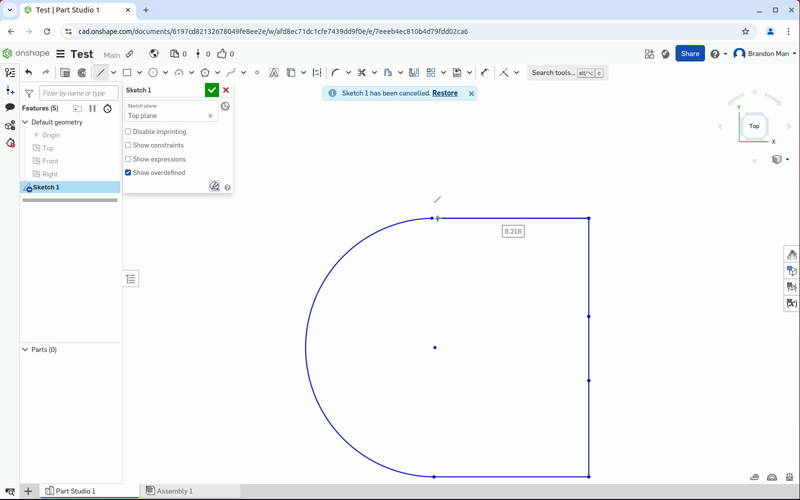
scroll(-6)
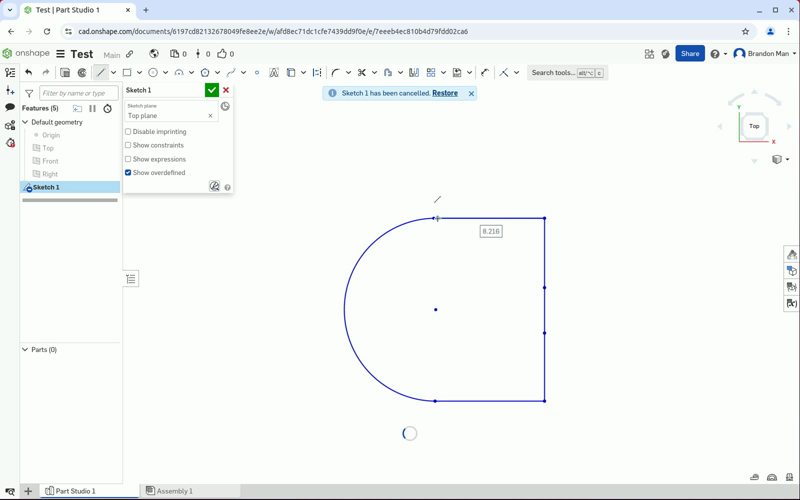
scroll(-6)
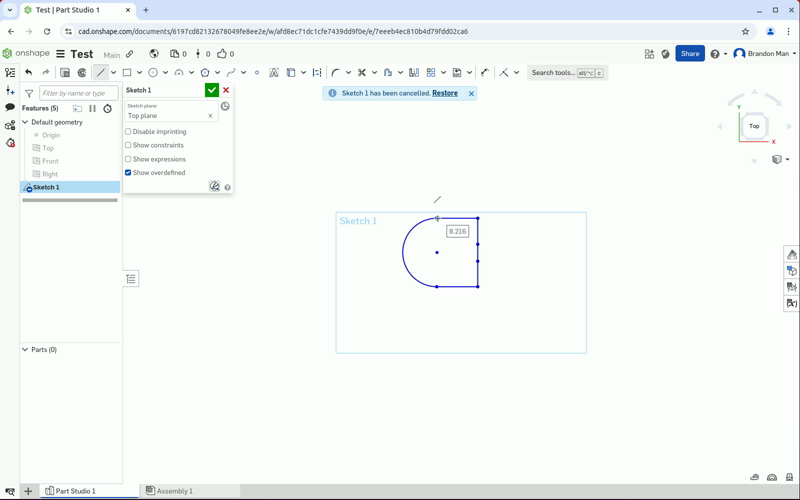
key_up(shift)
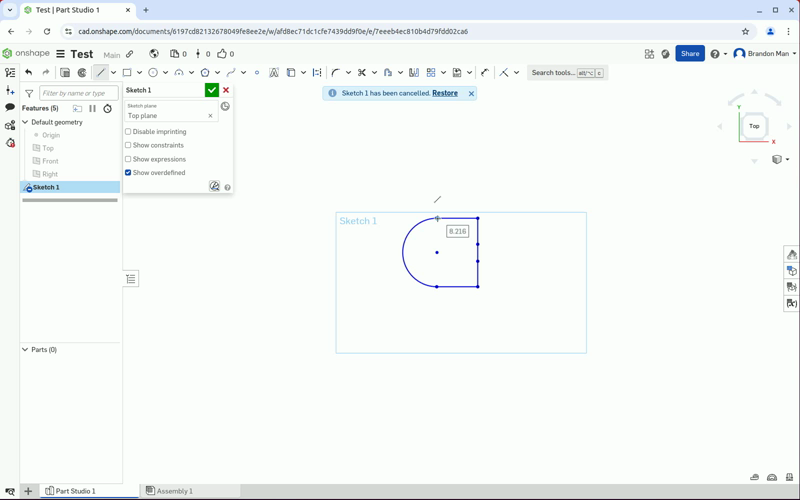
mouse_move(467, 218)
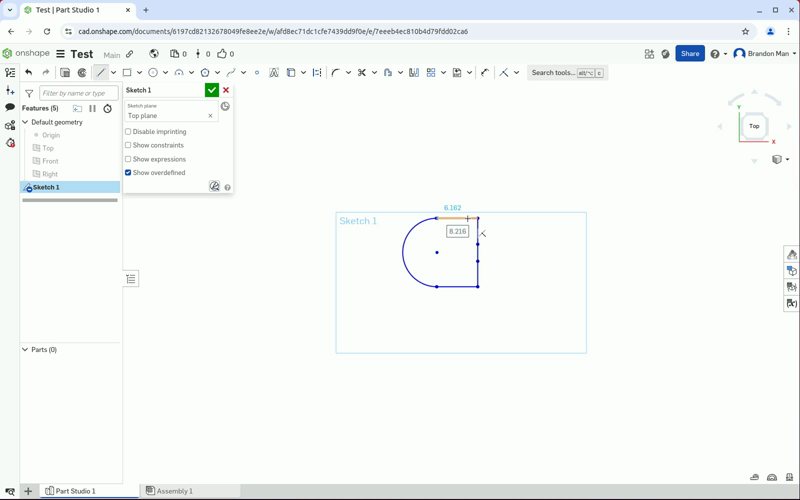
key_down(shift)
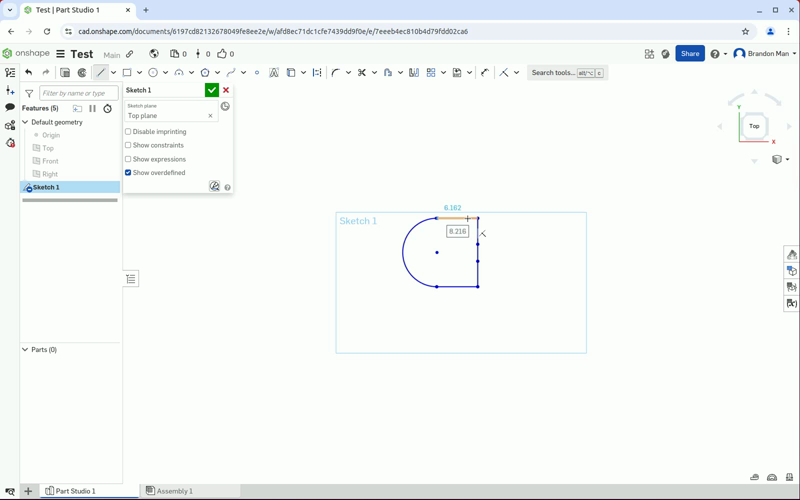
mouse_move(436, 218)
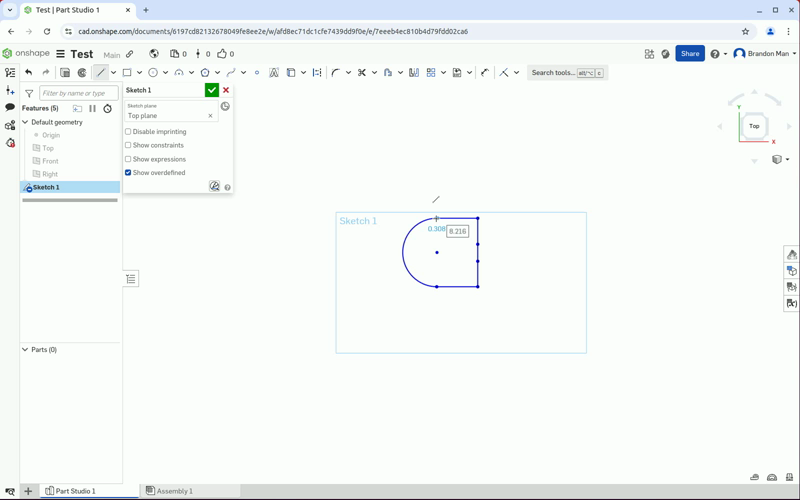
scroll(6)
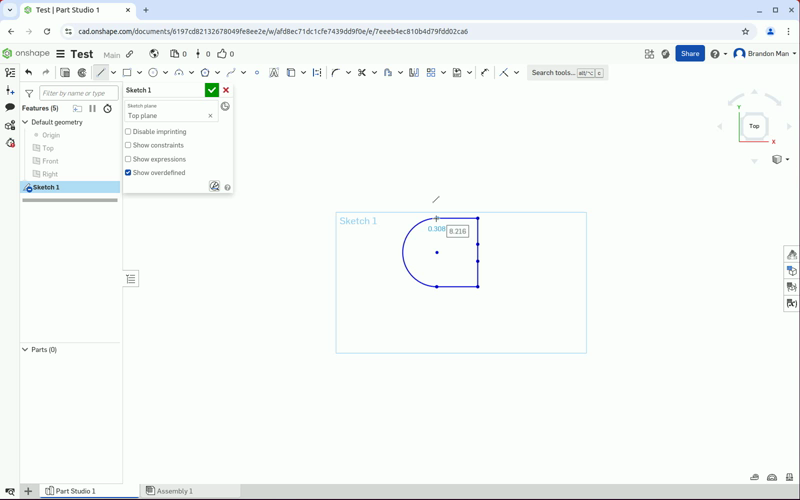
scroll(6)
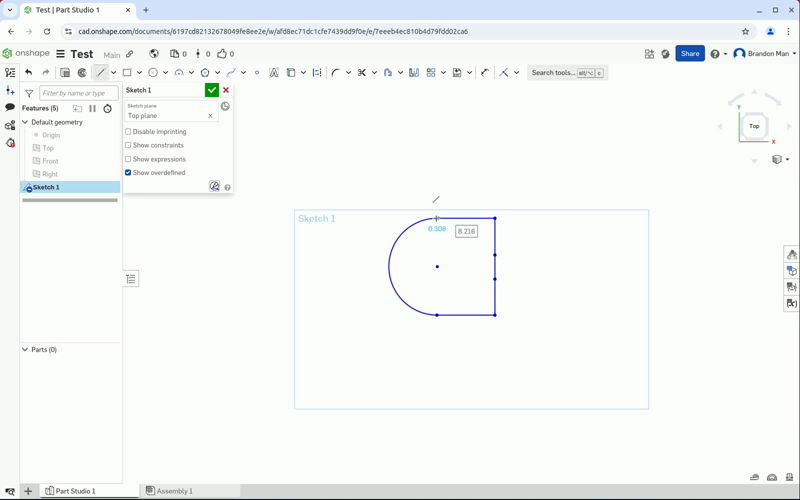
scroll(6)
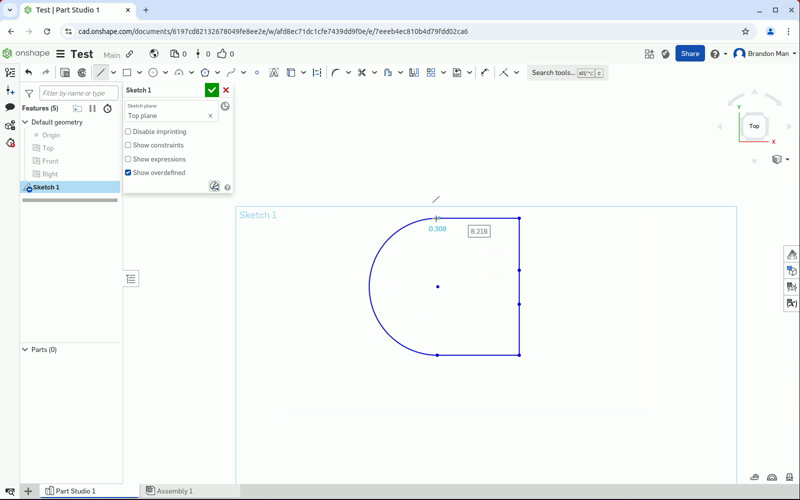
scroll(6)
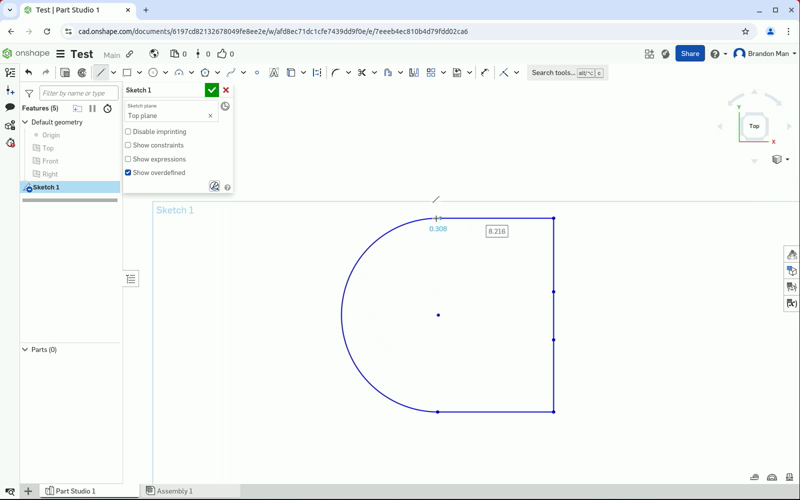
scroll(6)
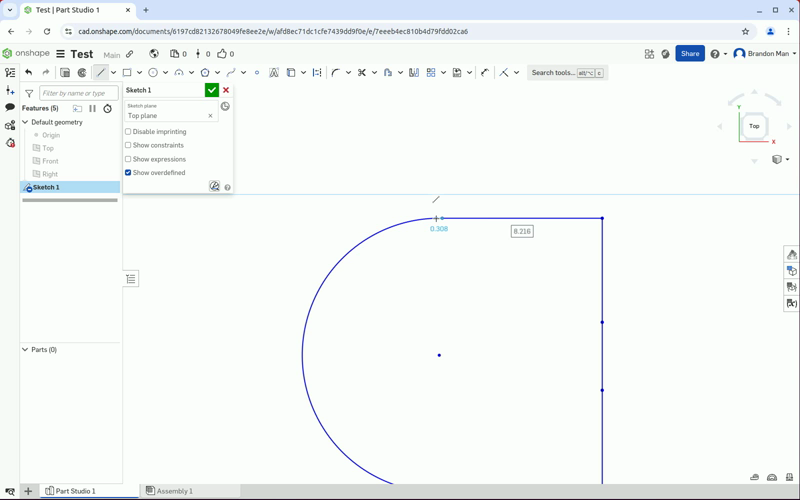
scroll(6)
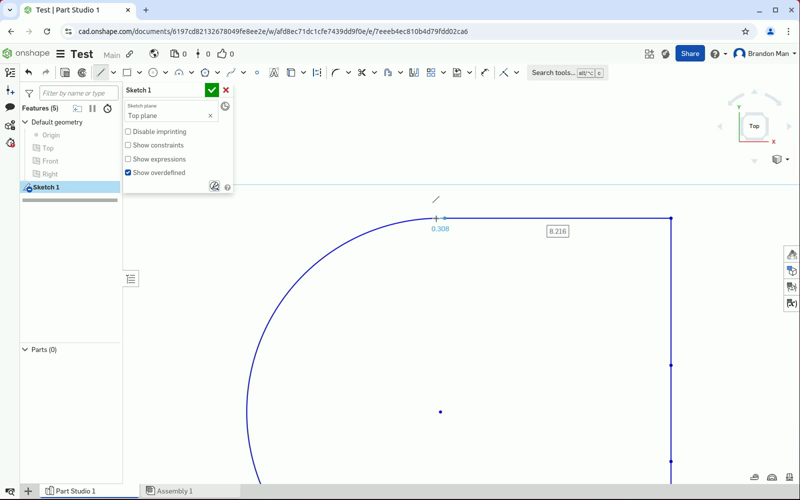
scroll(6)
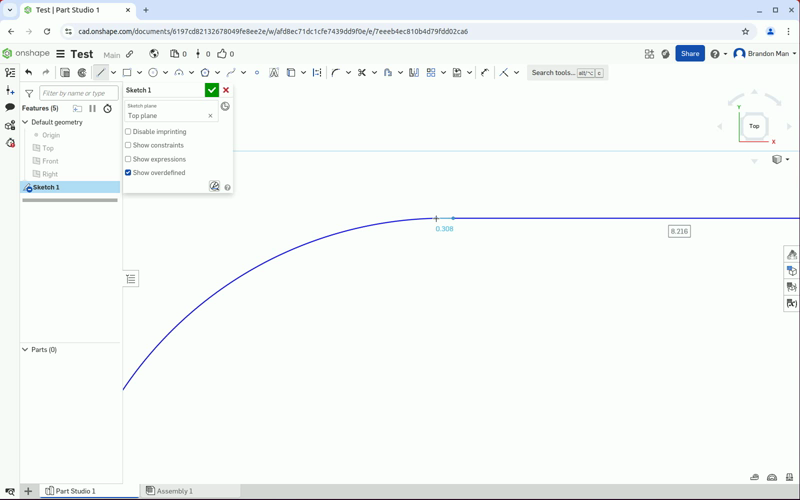
key_up(shift)
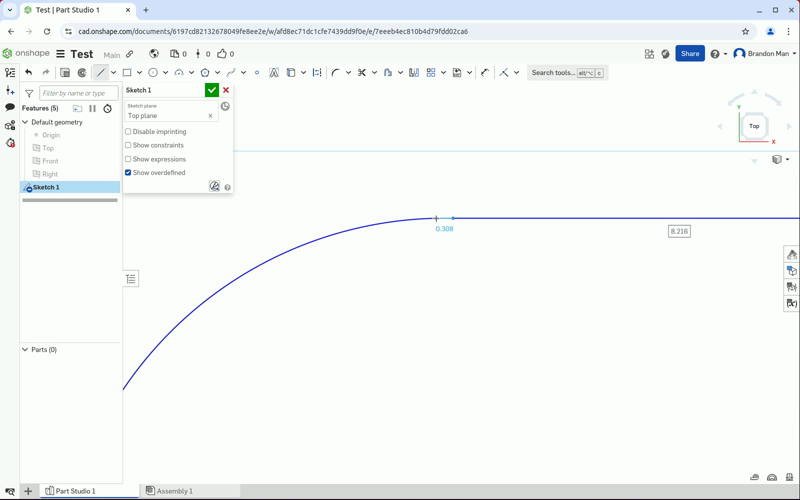
click(436, 218)
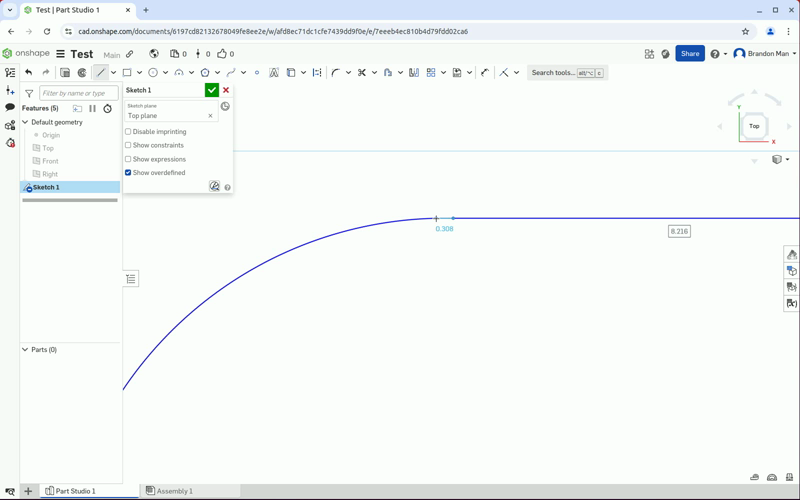
scroll(-6)
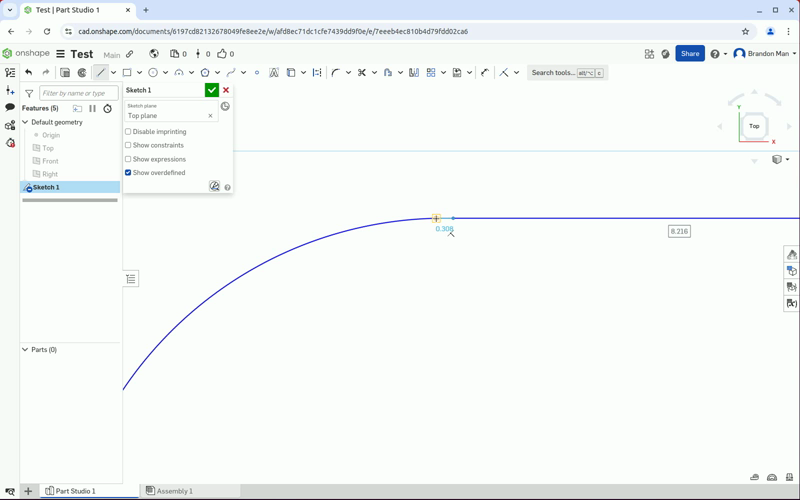
scroll(-6)
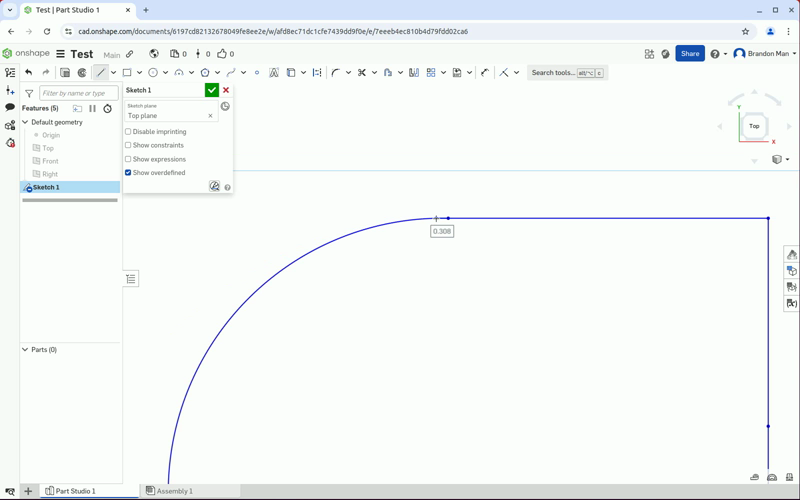
scroll(-6)
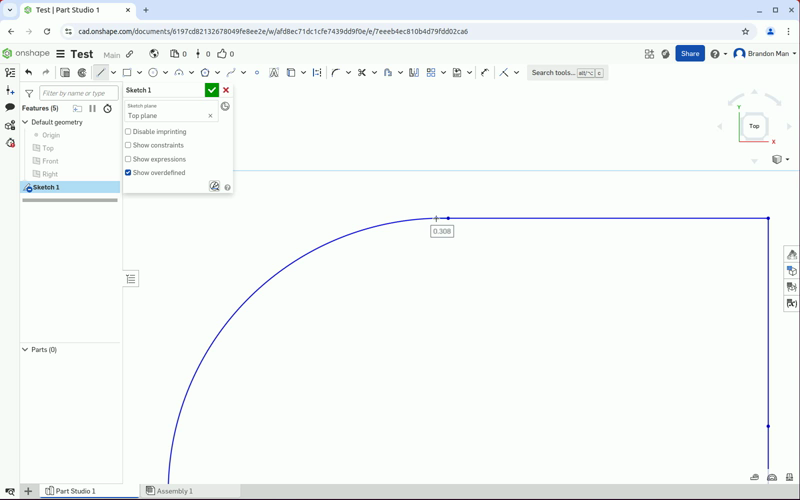
scroll(-6)
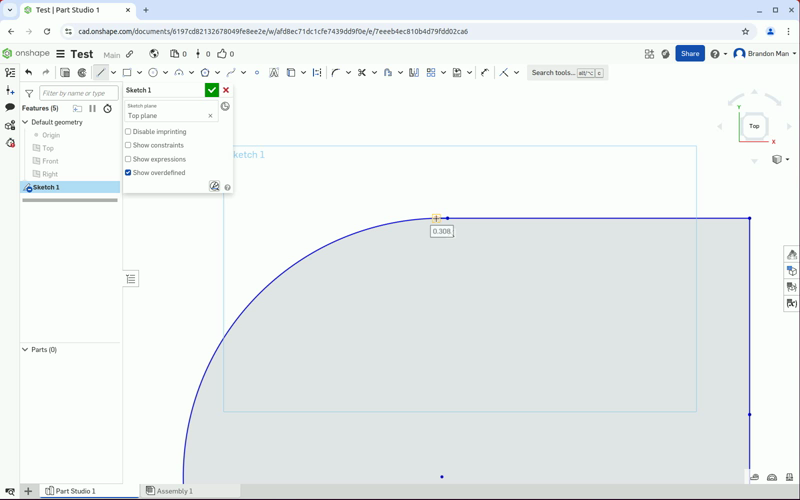
scroll(-6)
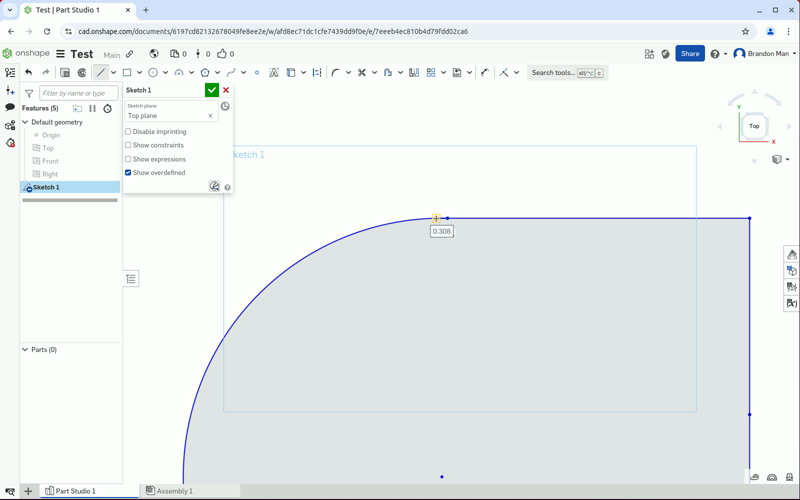
scroll(-6)
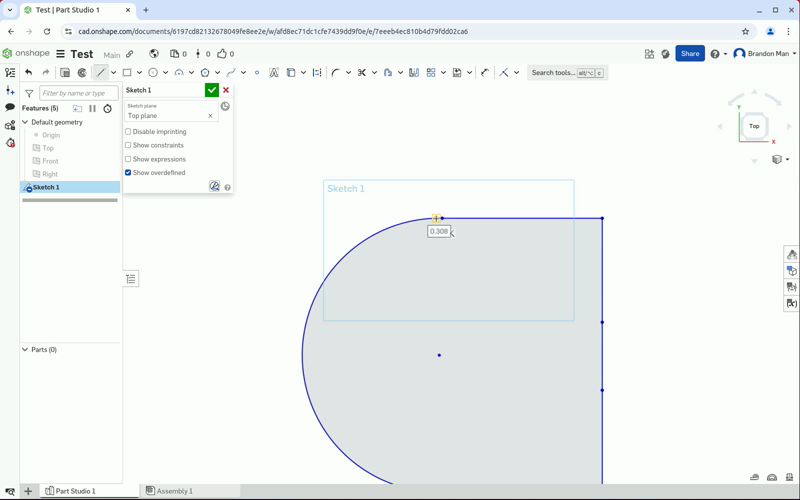
scroll(-6)
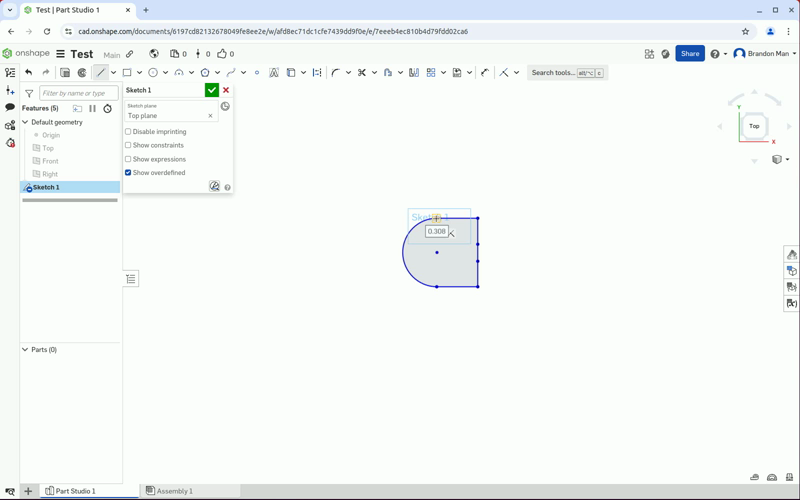
key(esc)
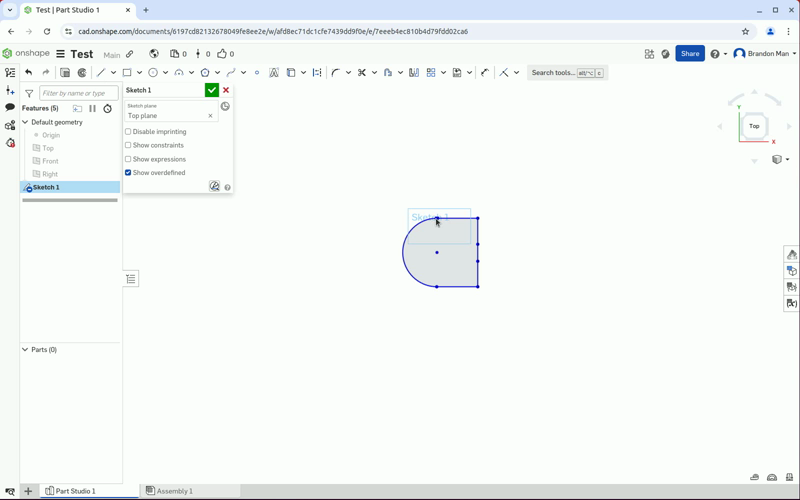
key(c)
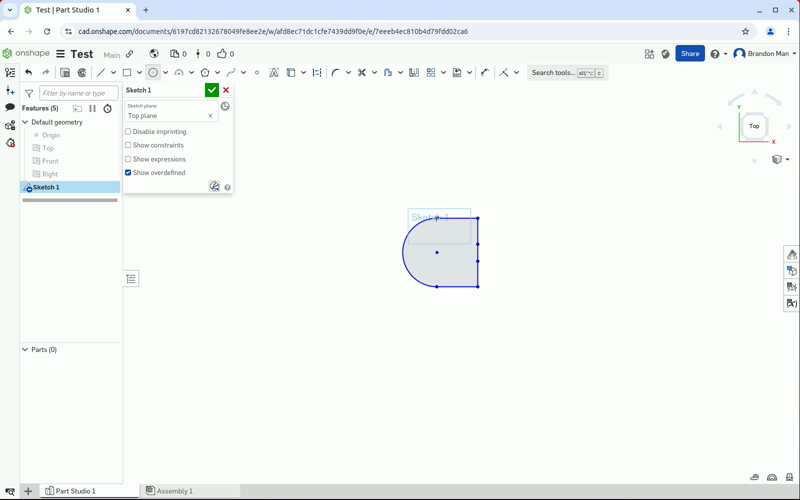
key_down(shift)
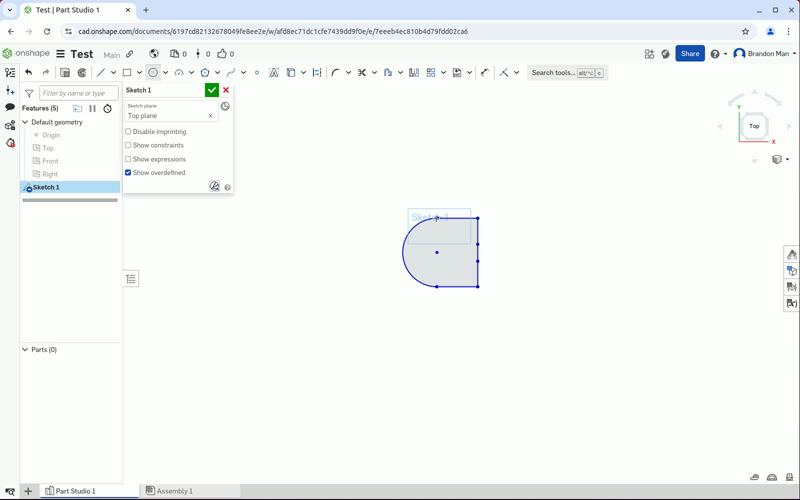
mouse_move(436, 252)
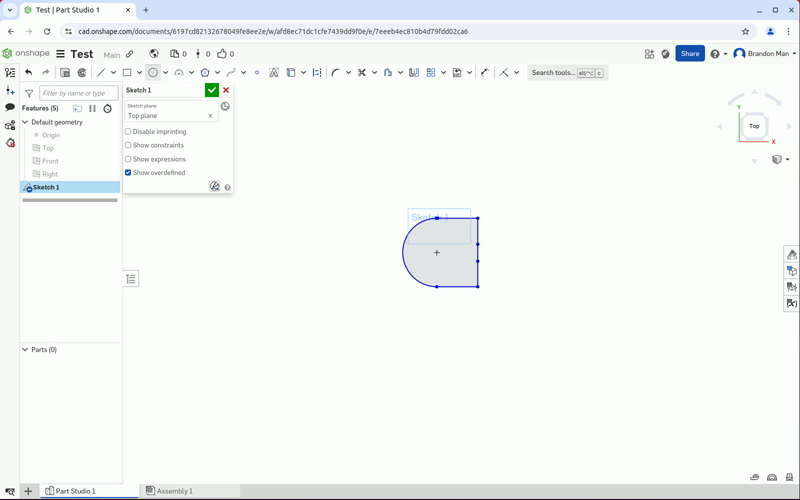
click(436, 252)
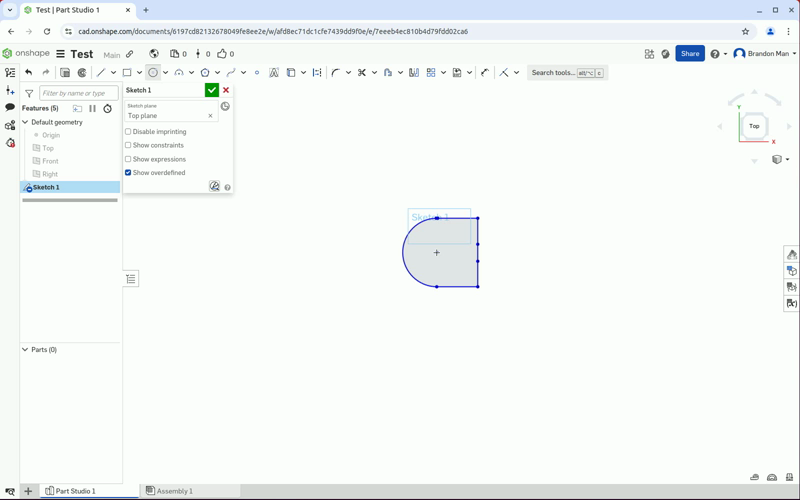
key_up(shift)
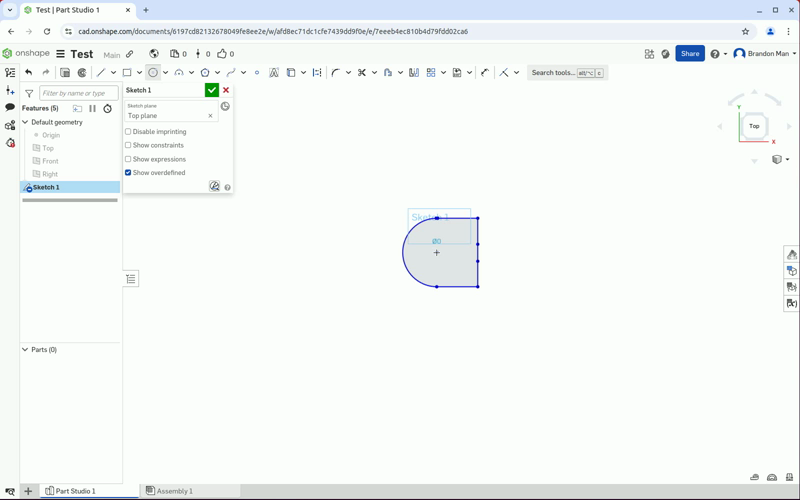
mouse_move(454, 252)
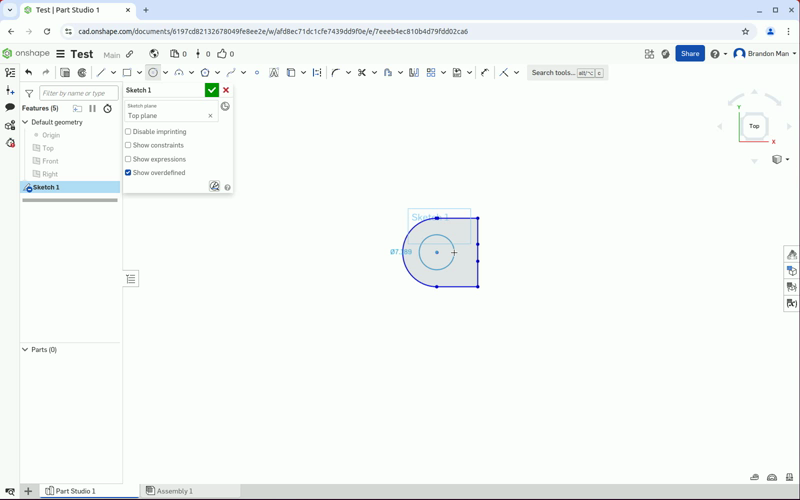
click(454, 252)
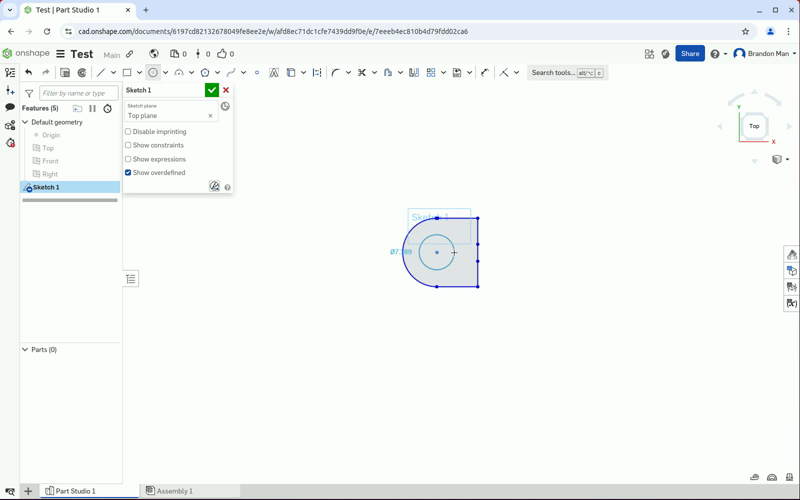
key(esc)
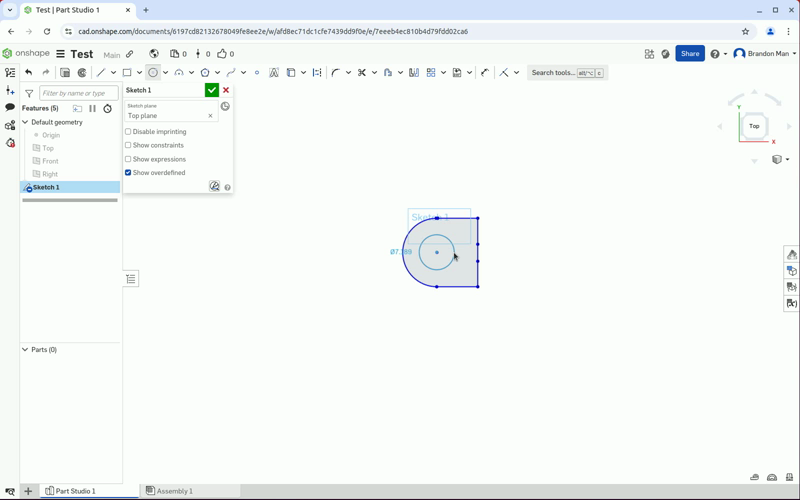
mouse_move(421, 227)
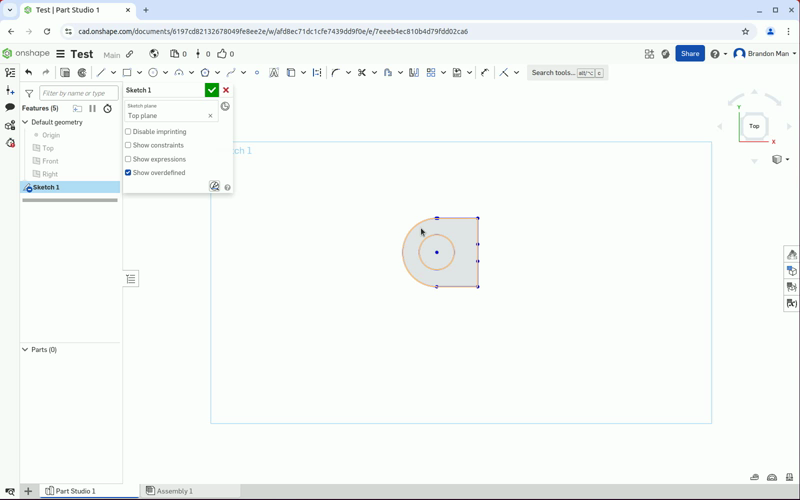
click(421, 227)
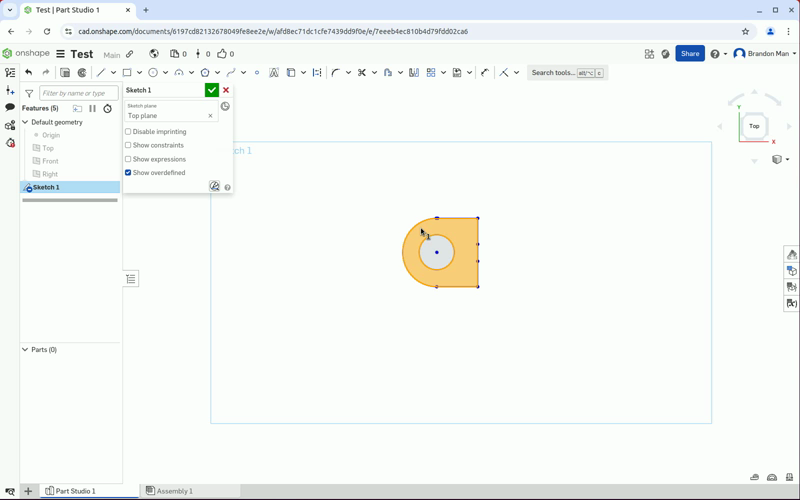
mouse_move(73, 352)
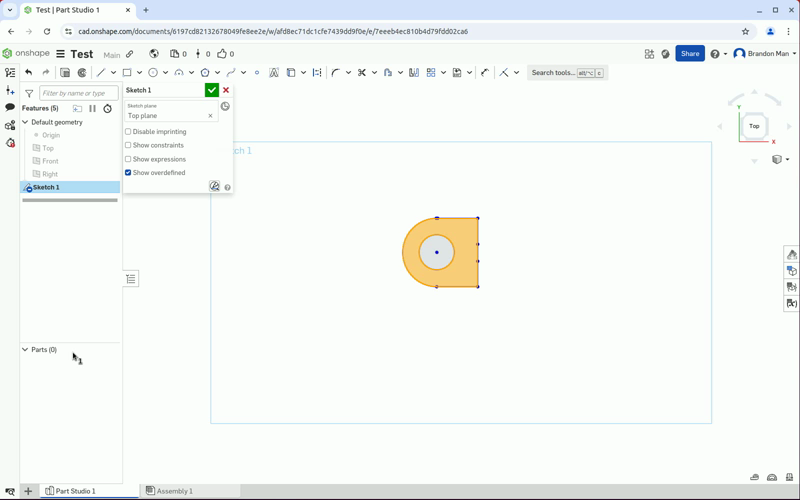
key(shift+y)
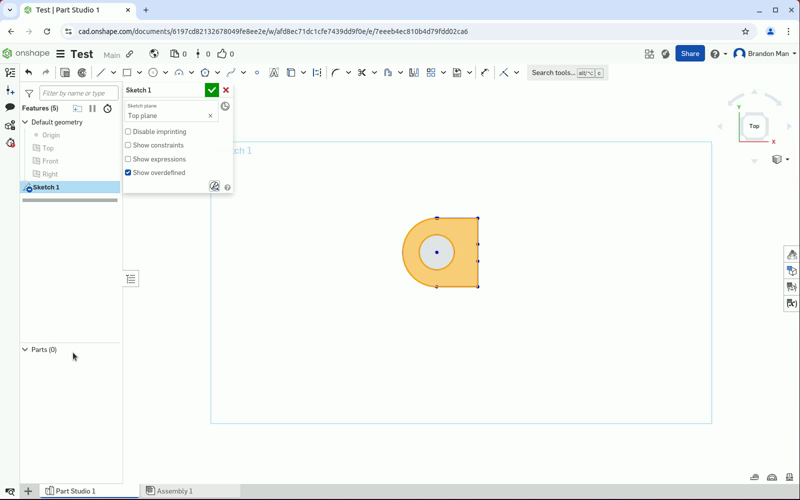
key(shift+e)
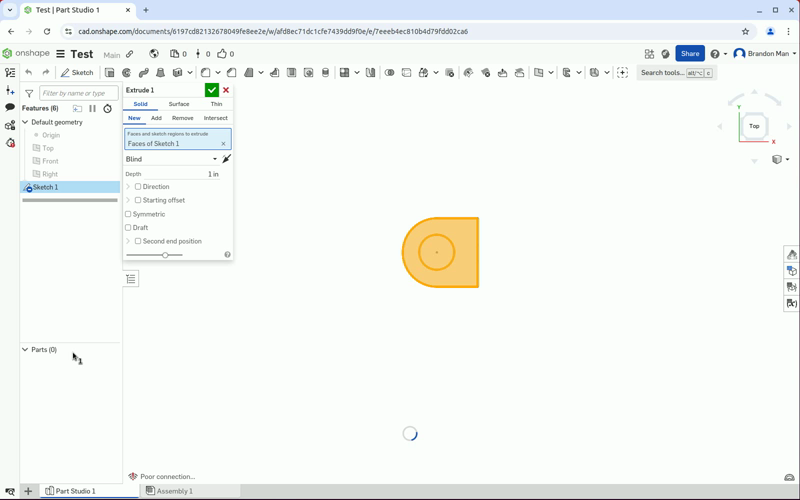
mouse_move(143, 106)
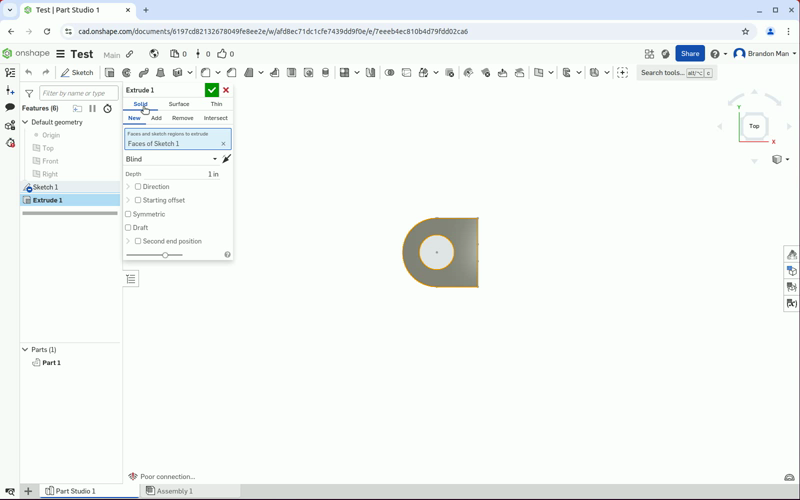
click(143, 106)
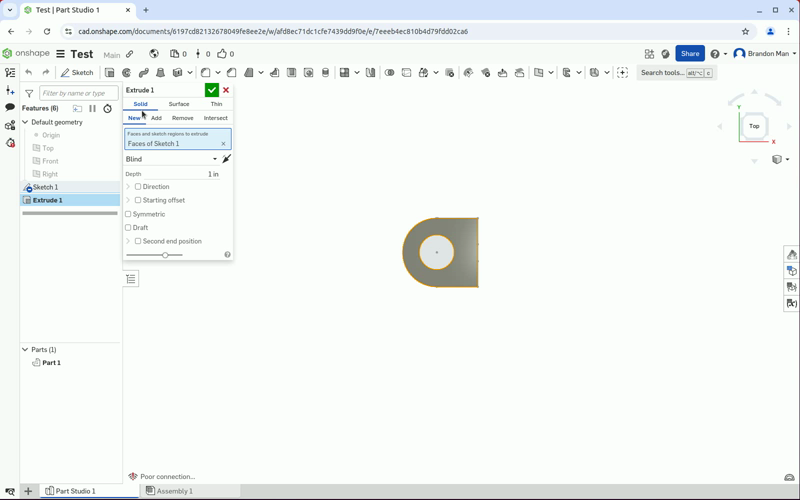
mouse_move(137, 120)
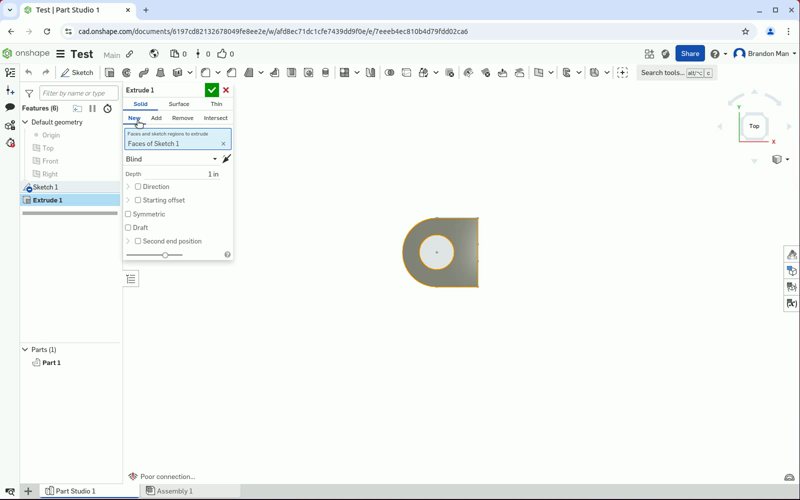
click(137, 120)
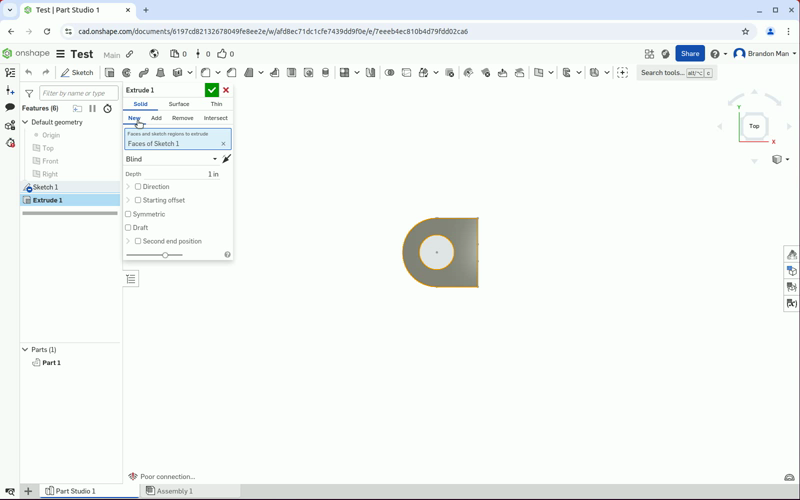
key(tab, 4)
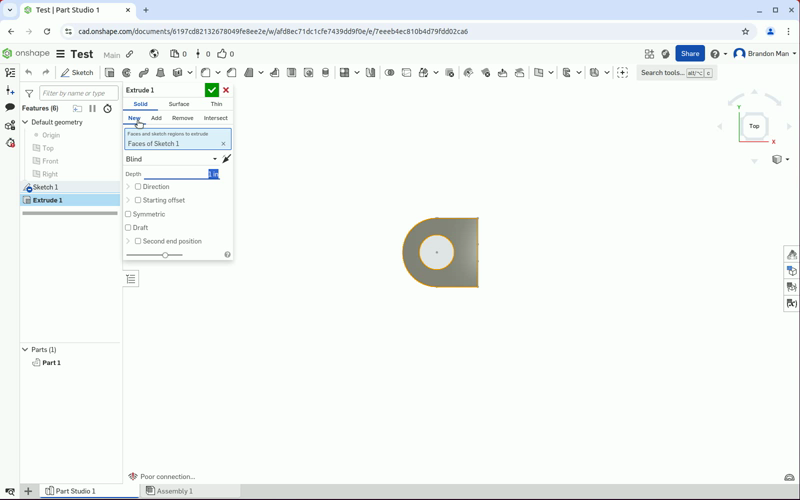
text(13.961)
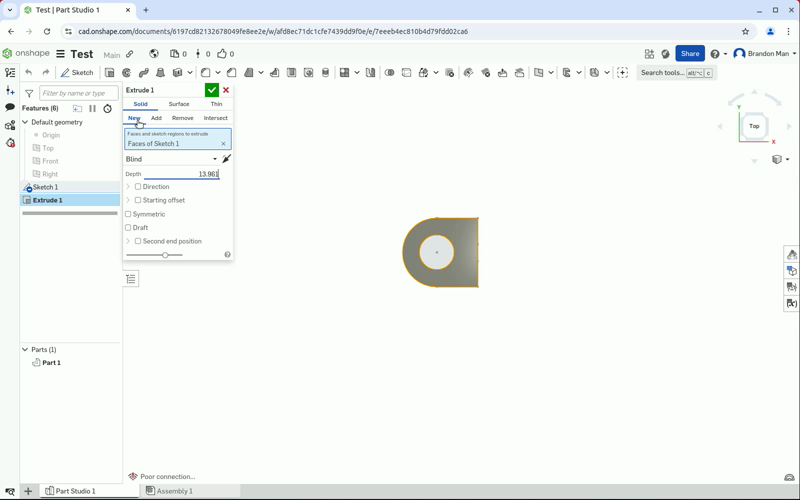
key(enter)
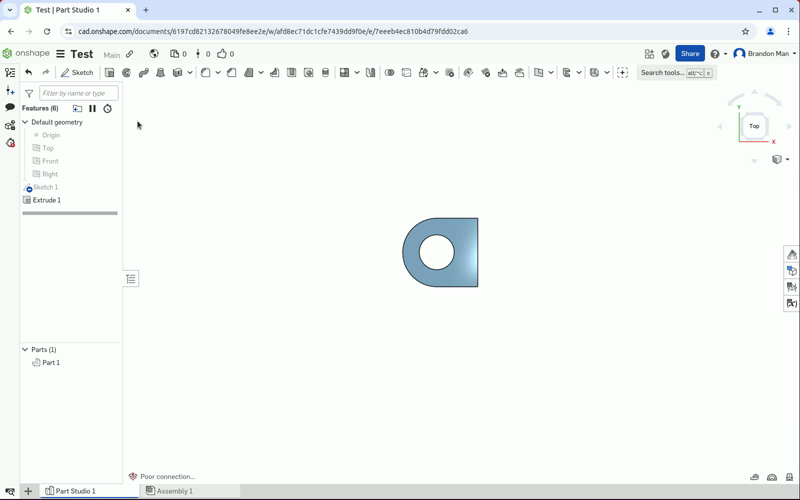
key(shift+h)
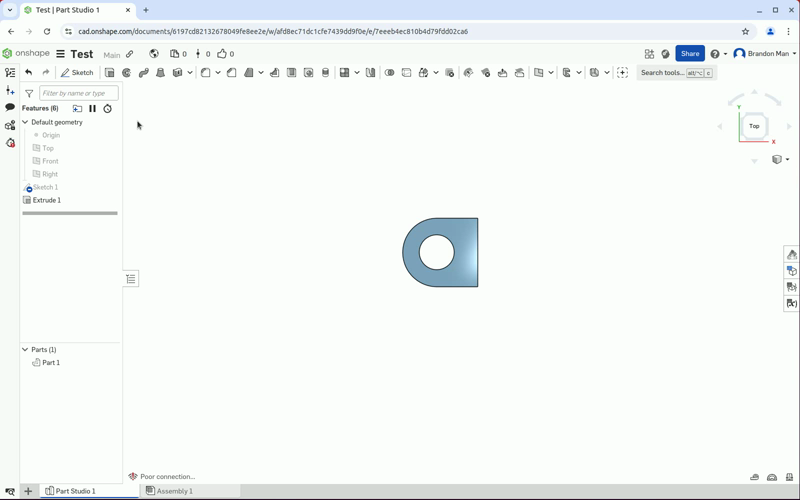
key(shift+h)
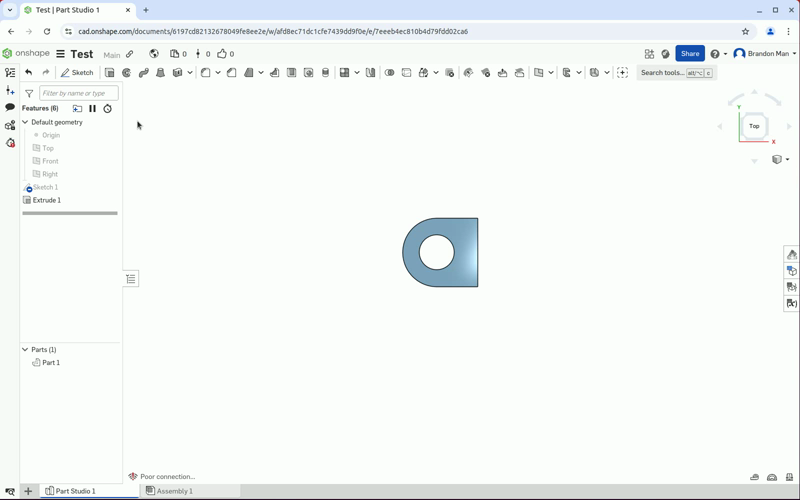
mouse_move(73, 189)
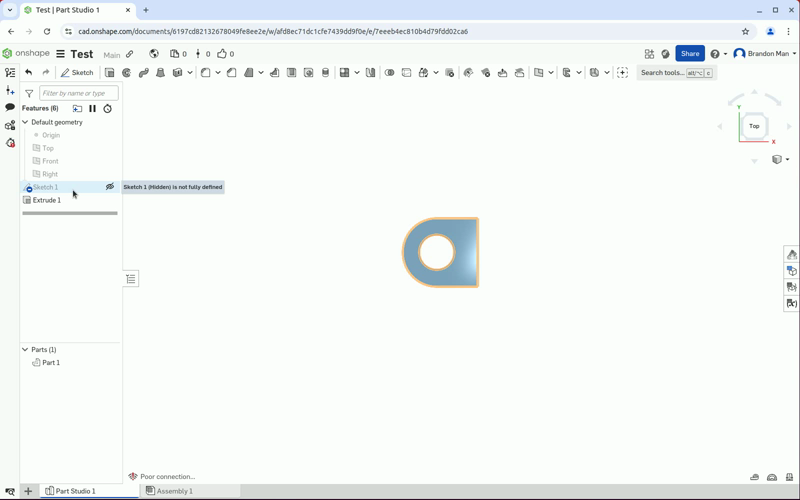
click(73, 189)
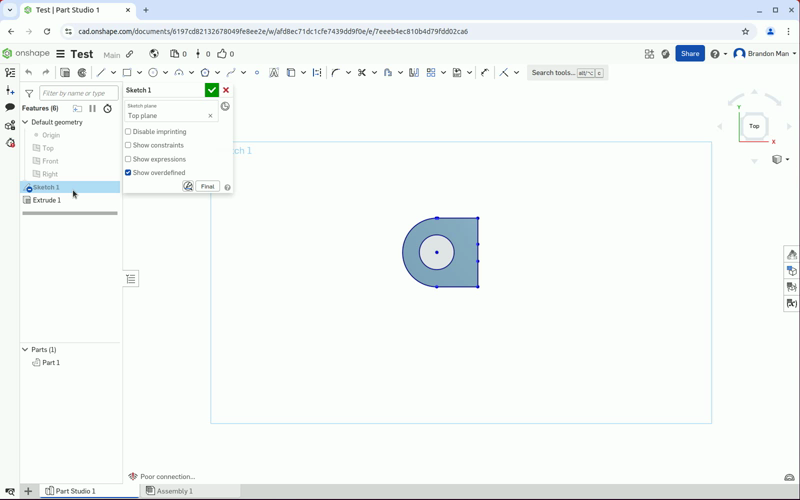
mouse_move(229, 92)
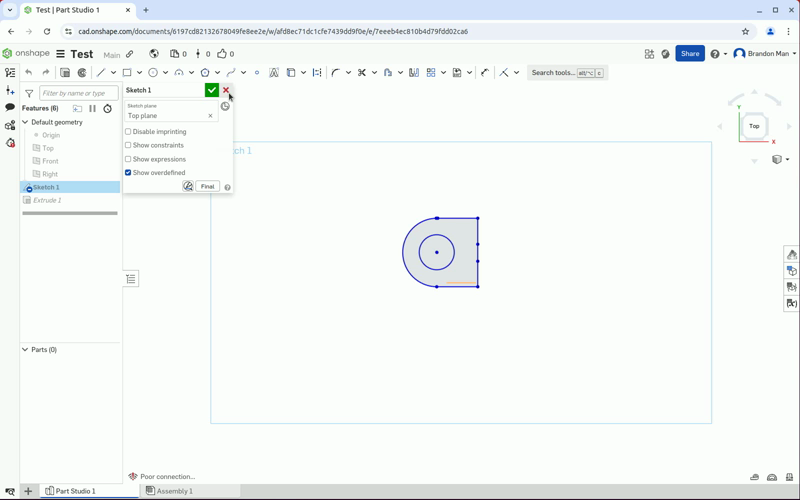
click(229, 92)
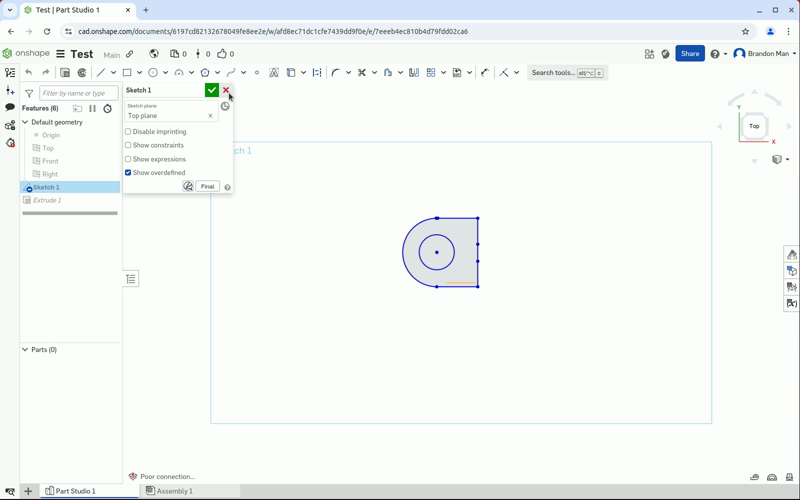
key(shift+s)
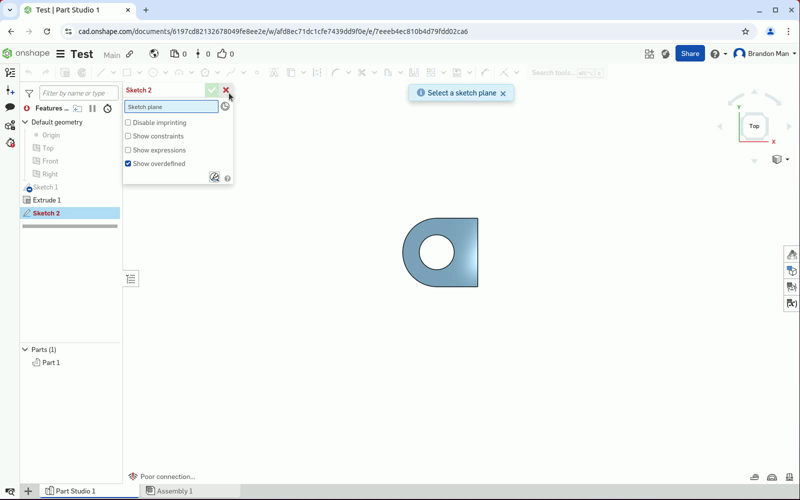
mouse_move(73, 150)
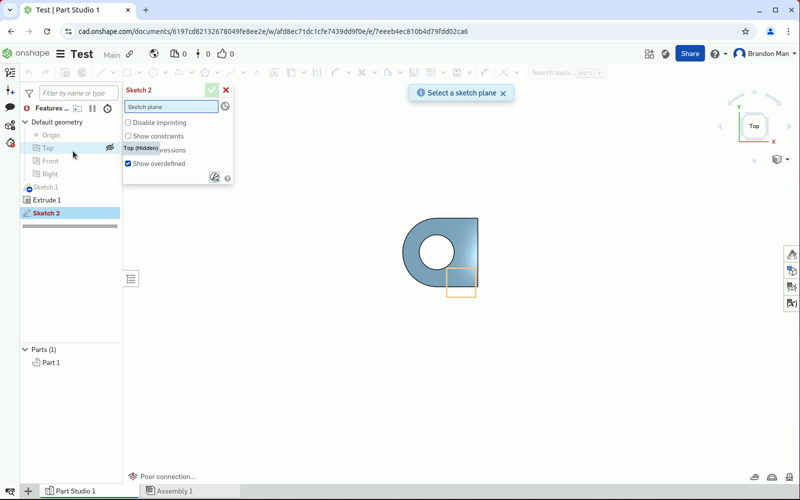
click(73, 150)
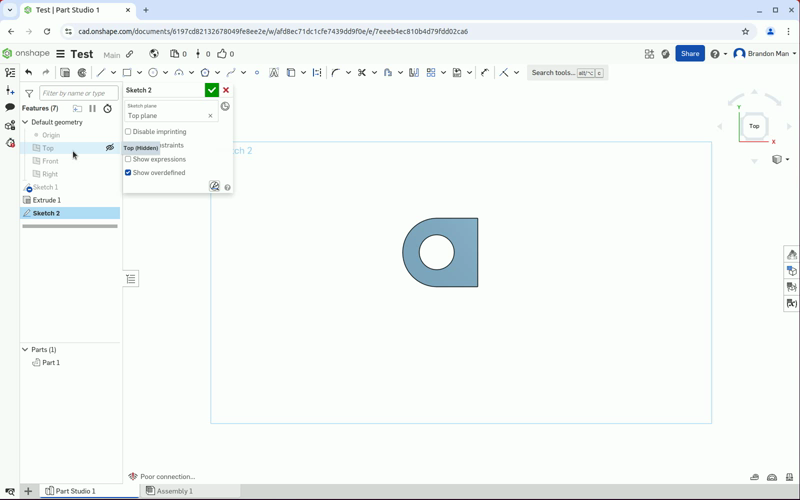
mouse_move(73, 352)
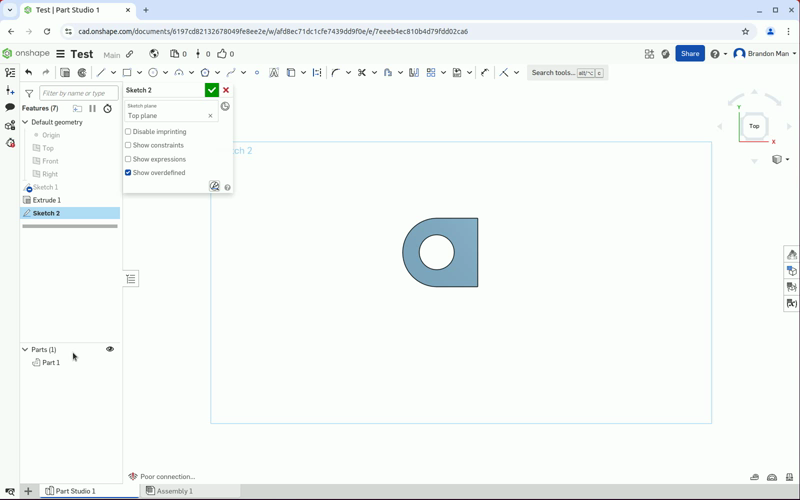
key(y)
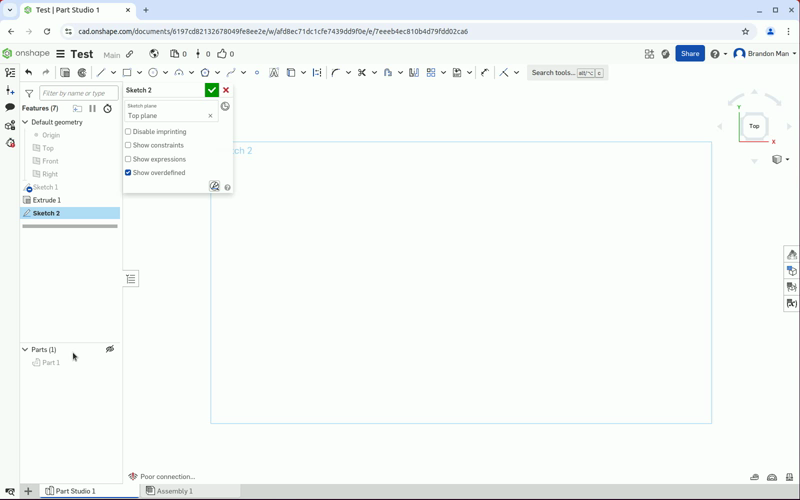
key(l)
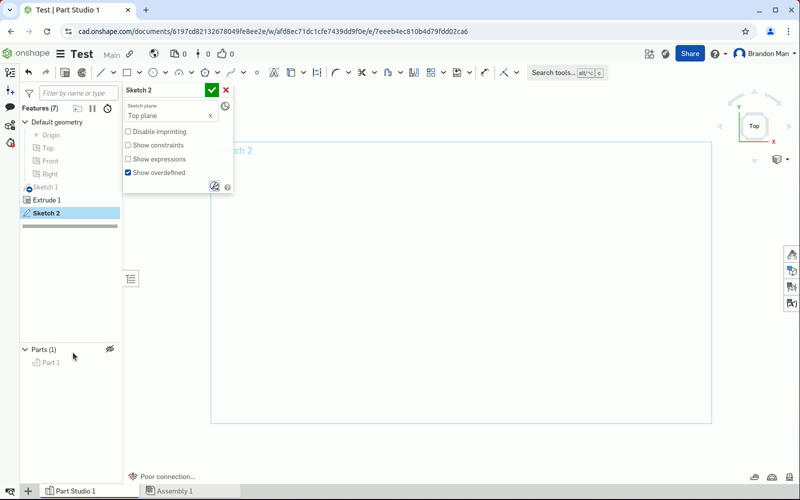
key_down(shift)
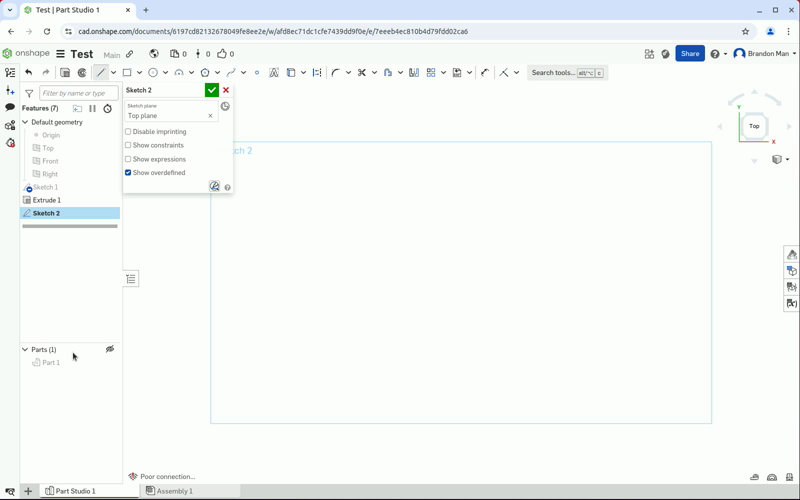
mouse_move(477, 245)
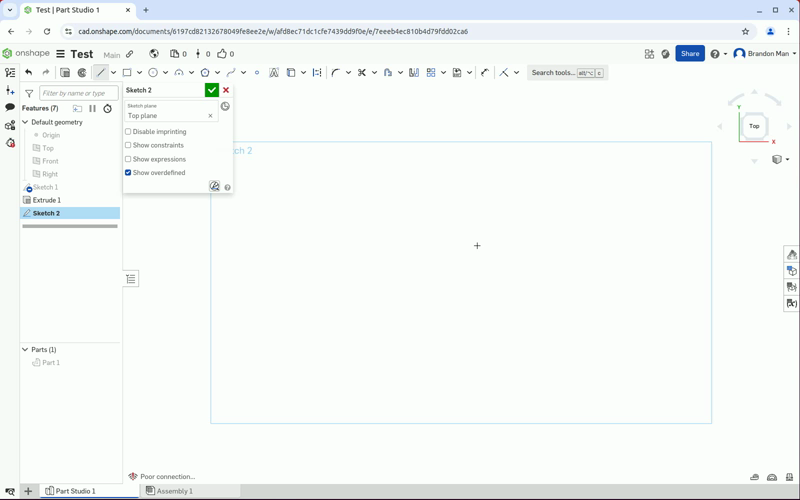
click(477, 245)
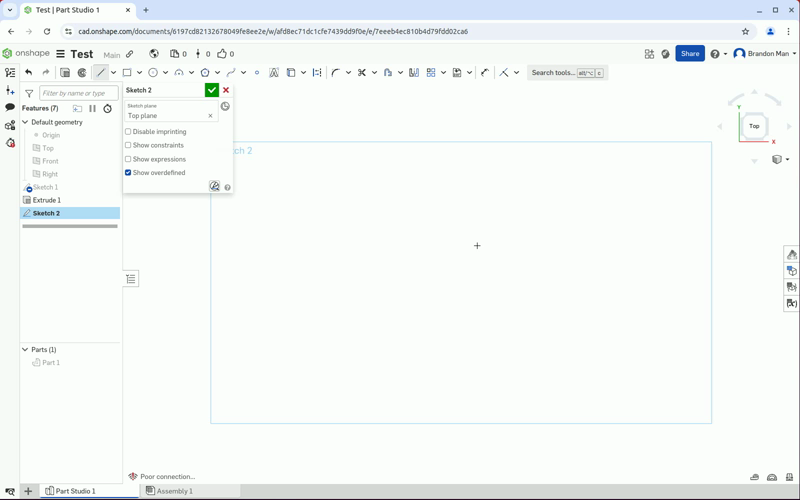
key_up(shift)
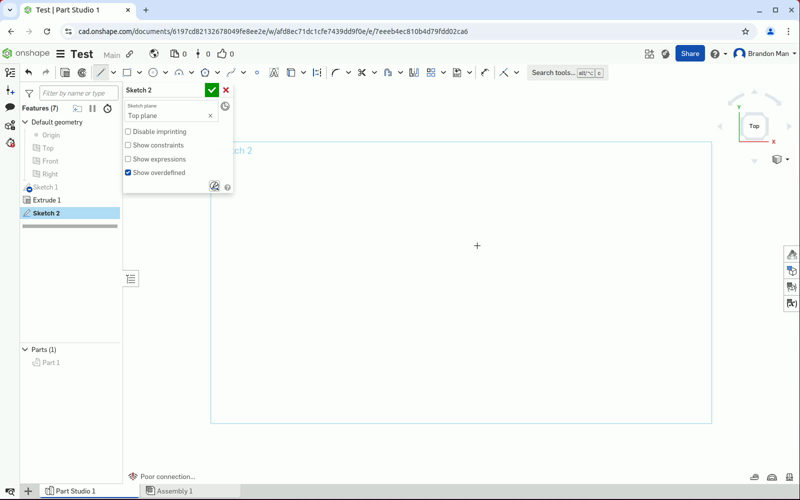
key_down(shift)
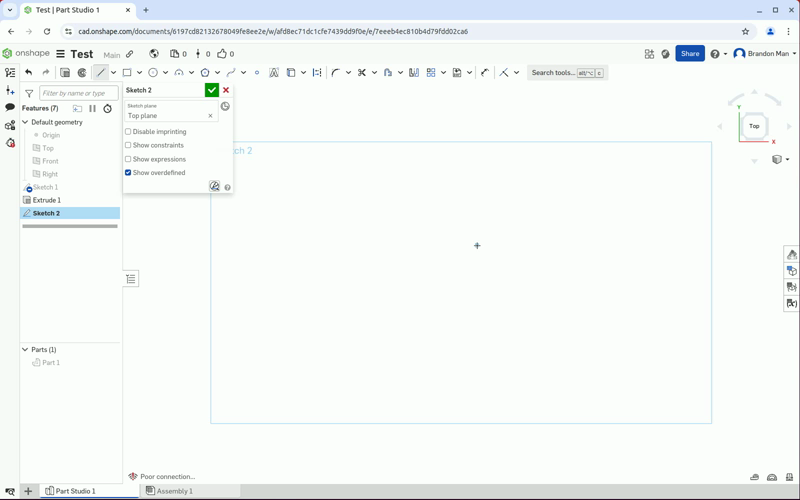
mouse_move(573, 245)
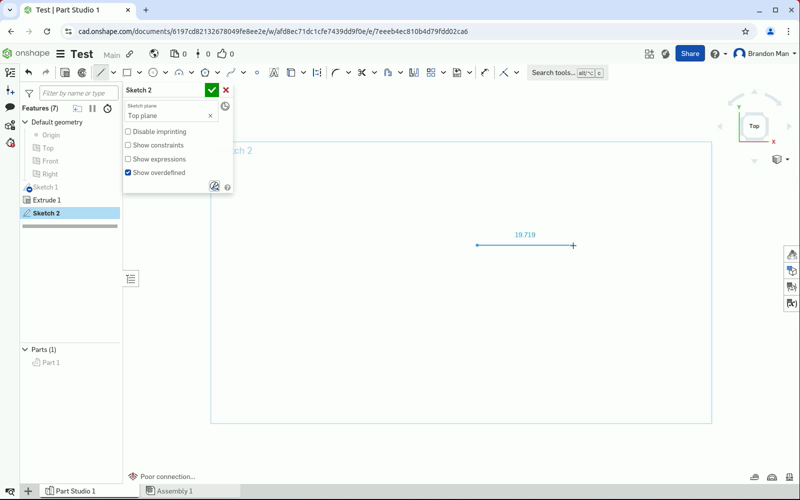
click(573, 245)
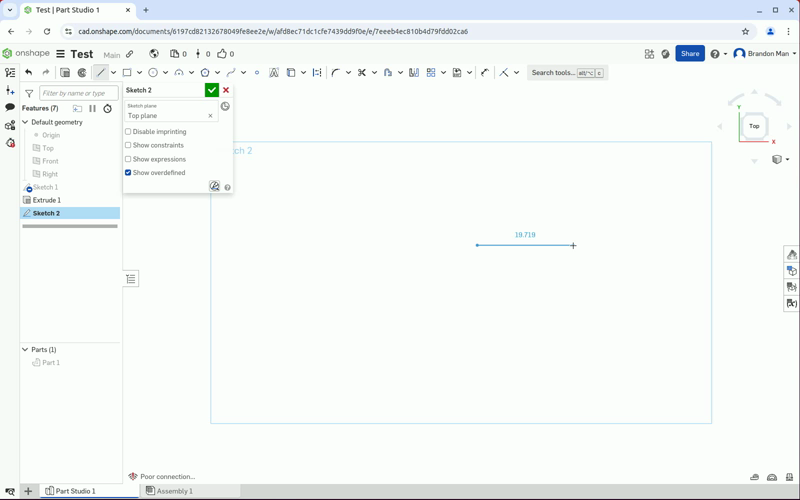
key_up(shift)
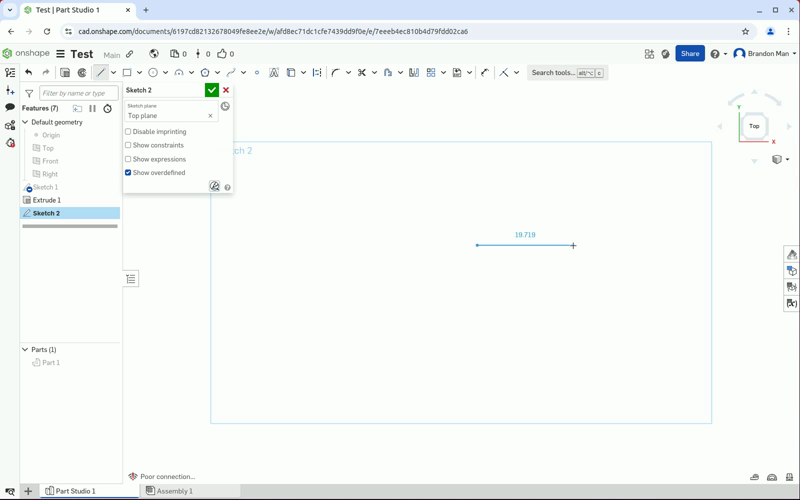
key_down(shift)
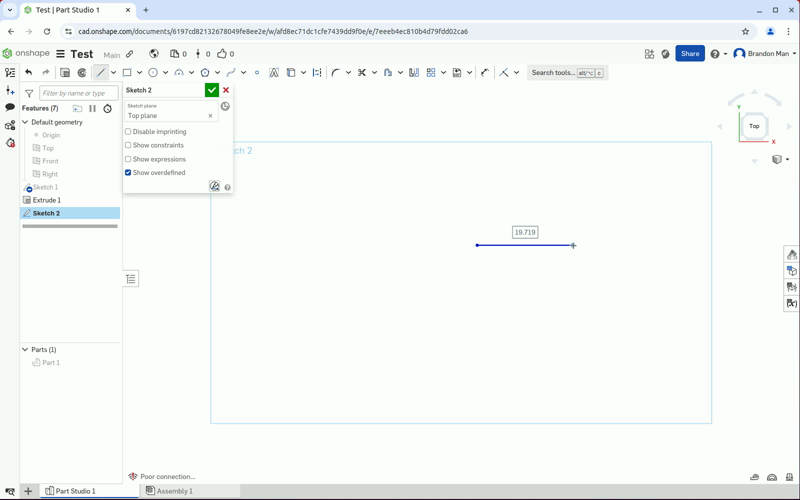
mouse_move(589, 245)
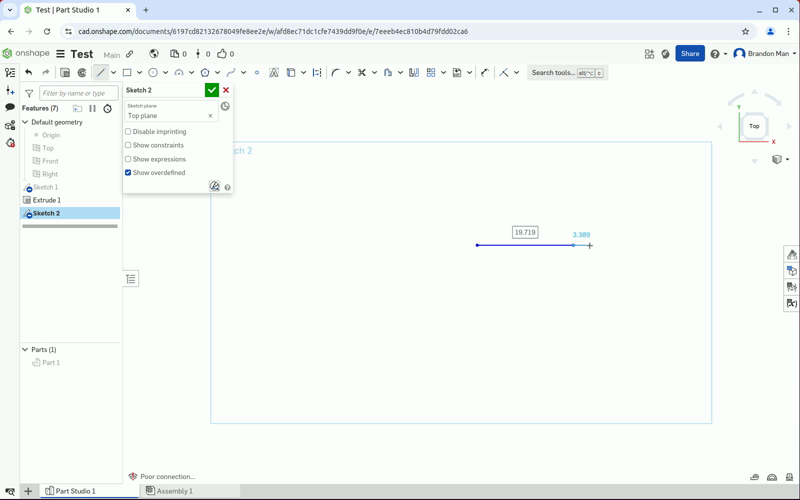
mouse_move(573, 239)
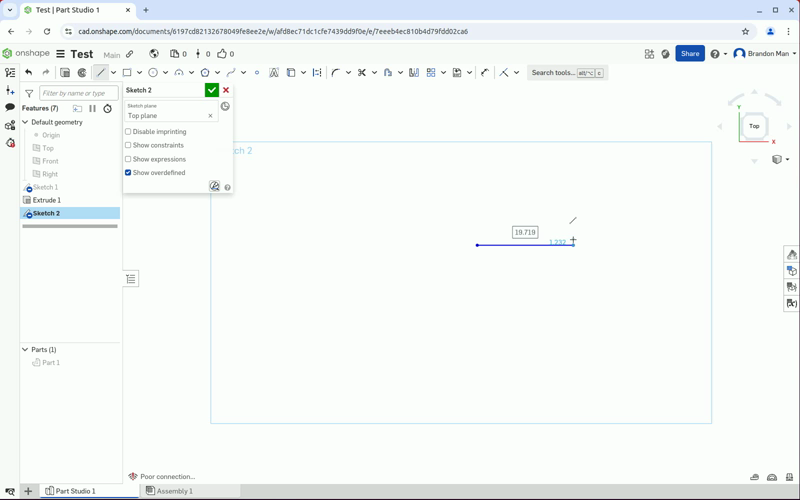
scroll(6)
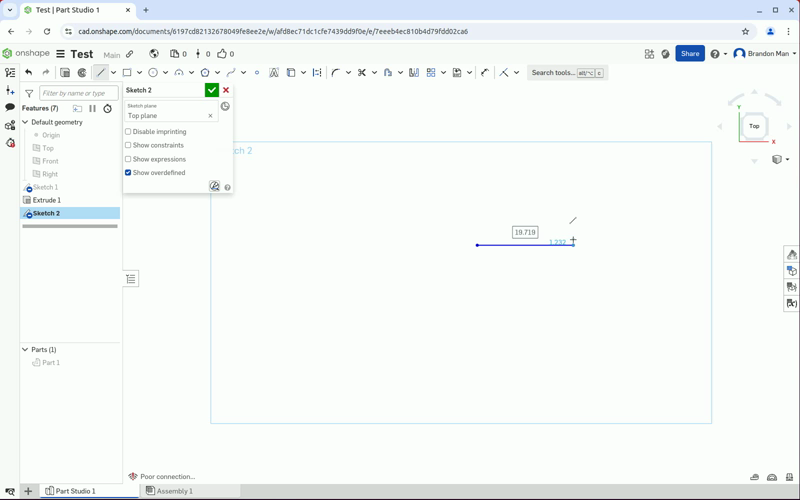
scroll(6)
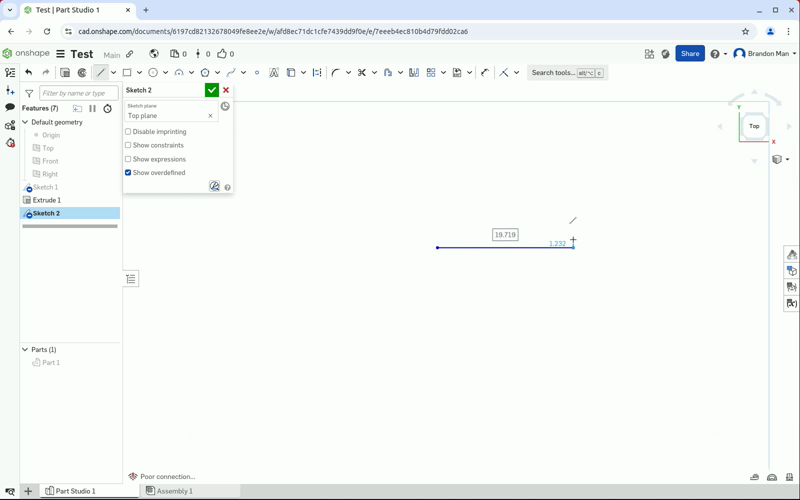
scroll(6)
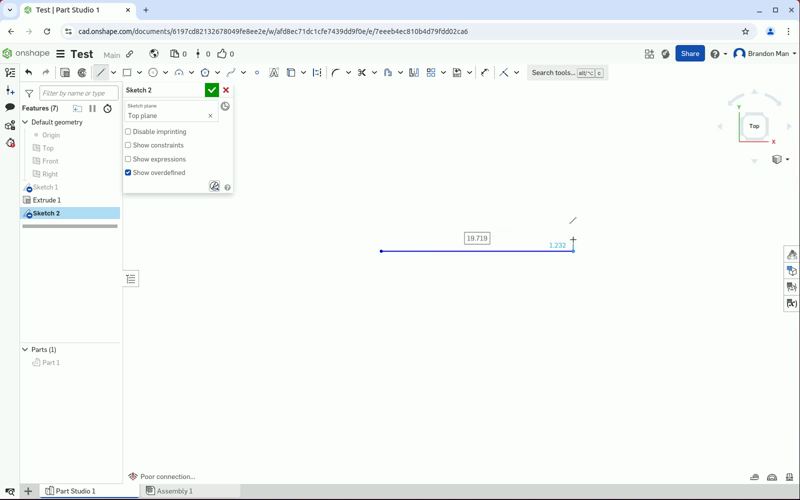
scroll(6)
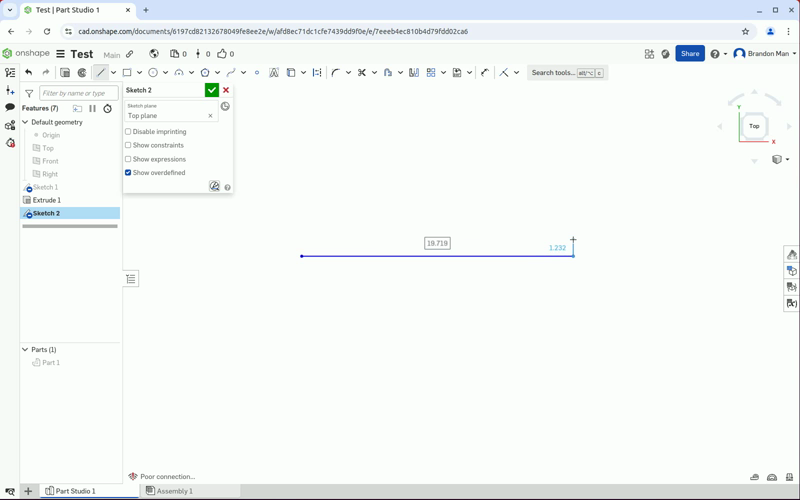
scroll(6)
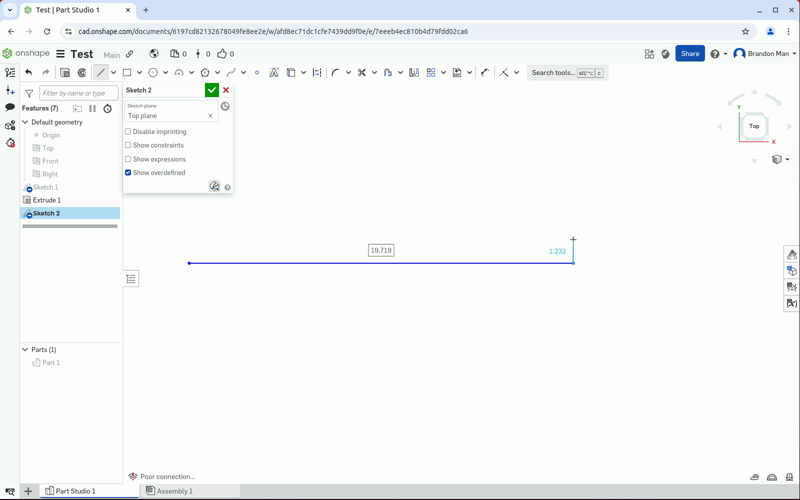
scroll(6)
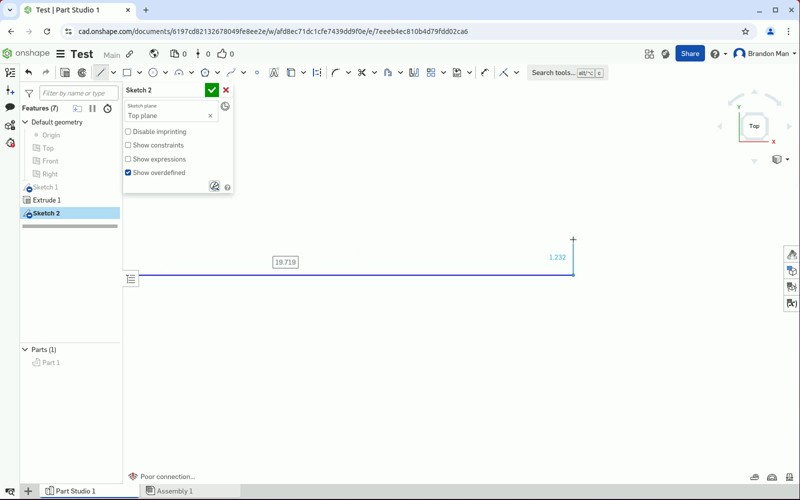
scroll(6)
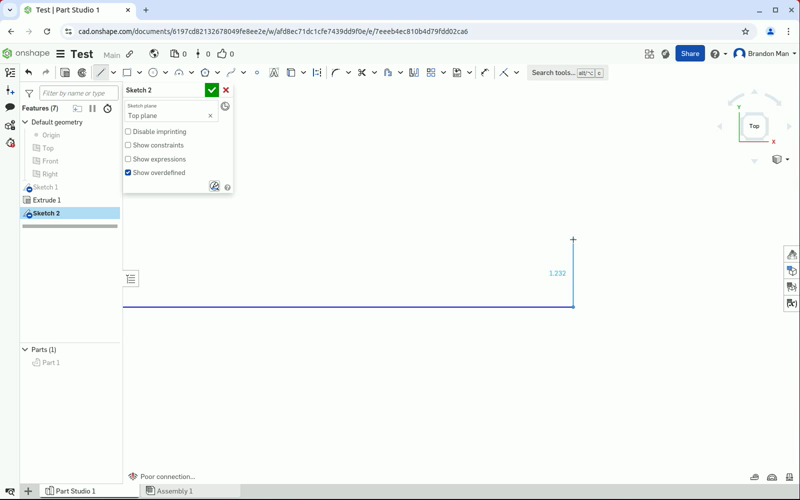
click(573, 239)
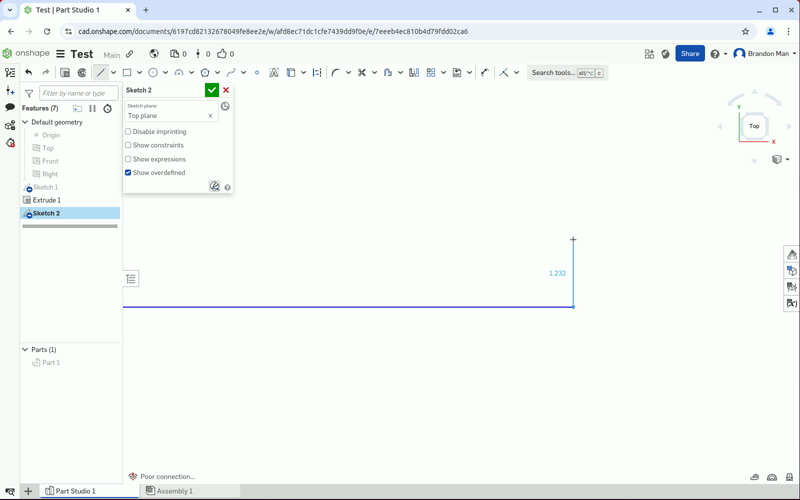
scroll(-6)
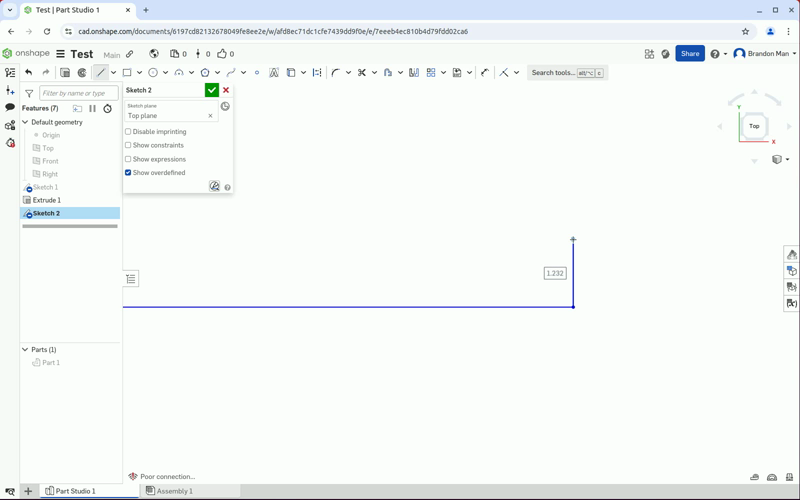
scroll(-6)
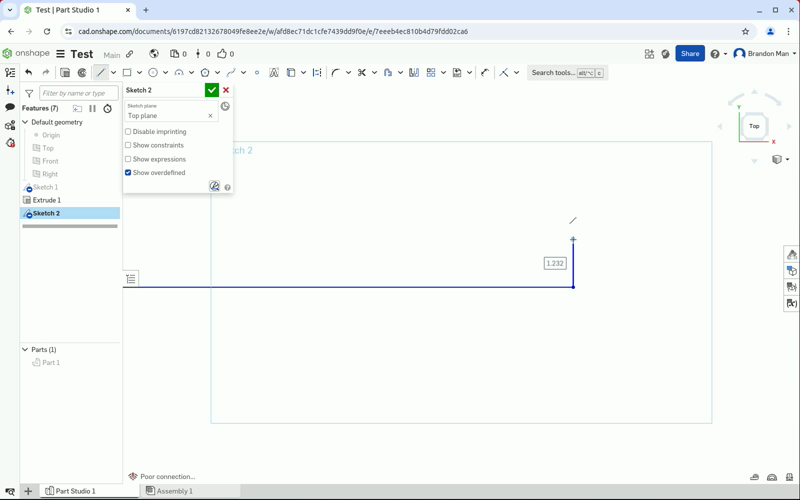
scroll(-6)
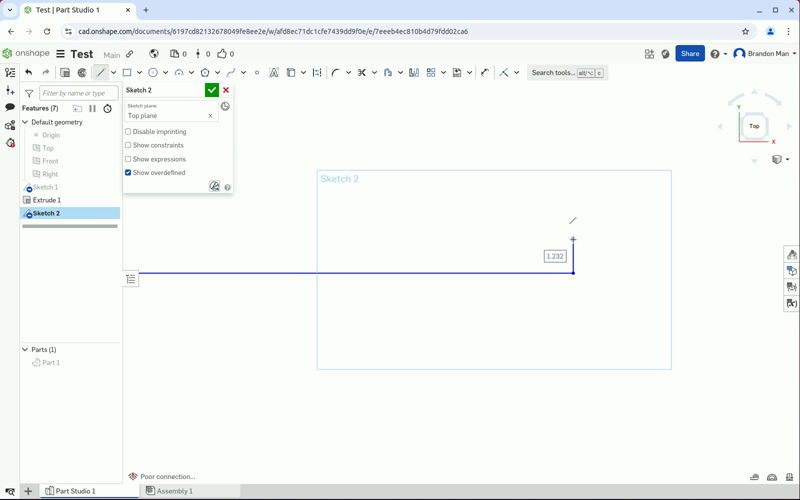
scroll(-6)
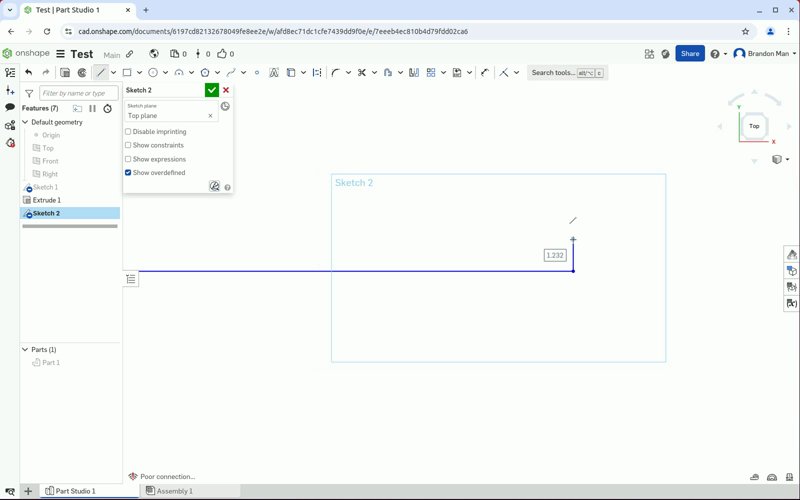
scroll(-6)
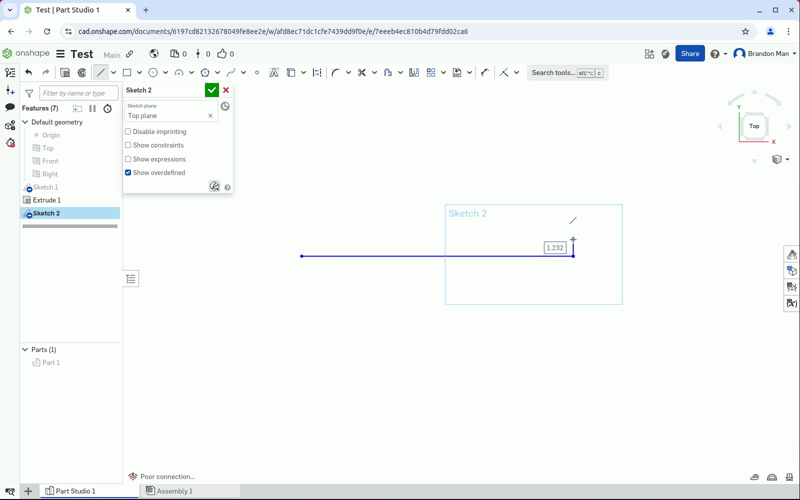
scroll(-6)
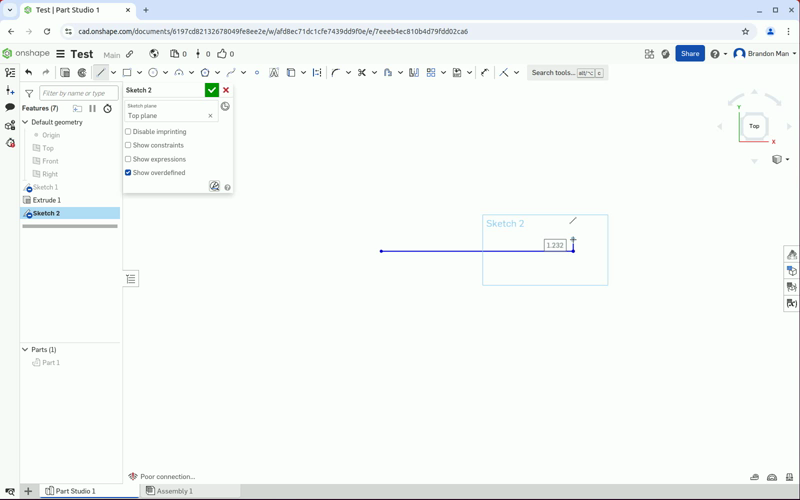
scroll(-6)
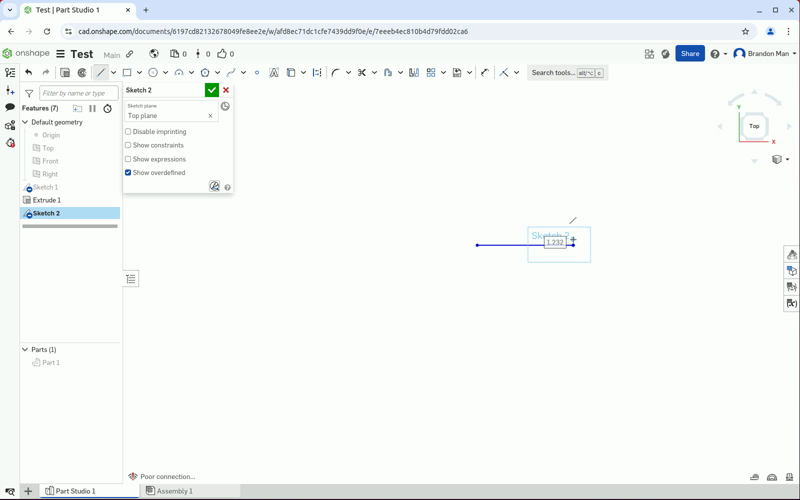
key_up(shift)
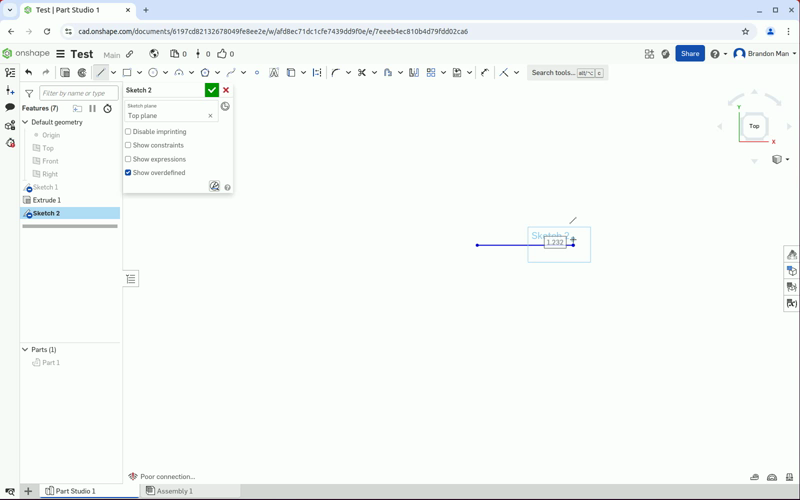
key_down(shift)
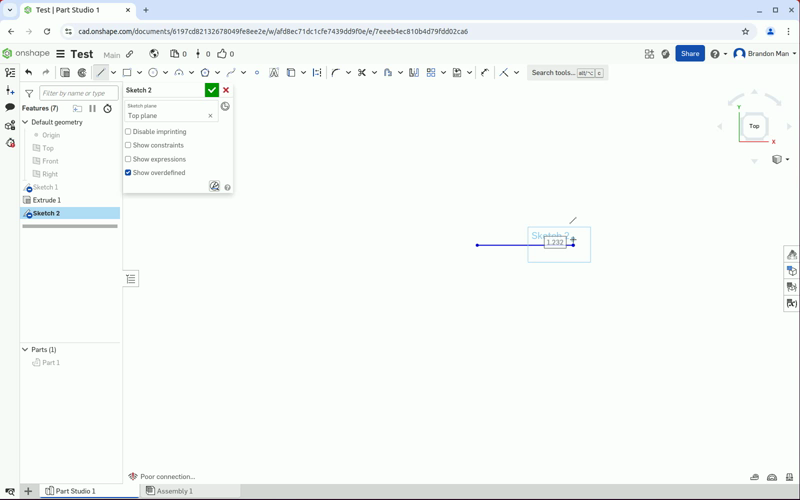
mouse_move(589, 239)
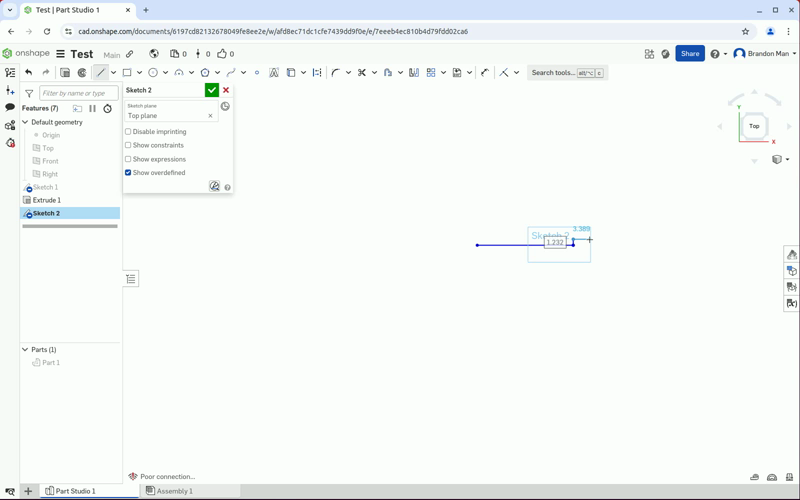
mouse_move(553, 219)
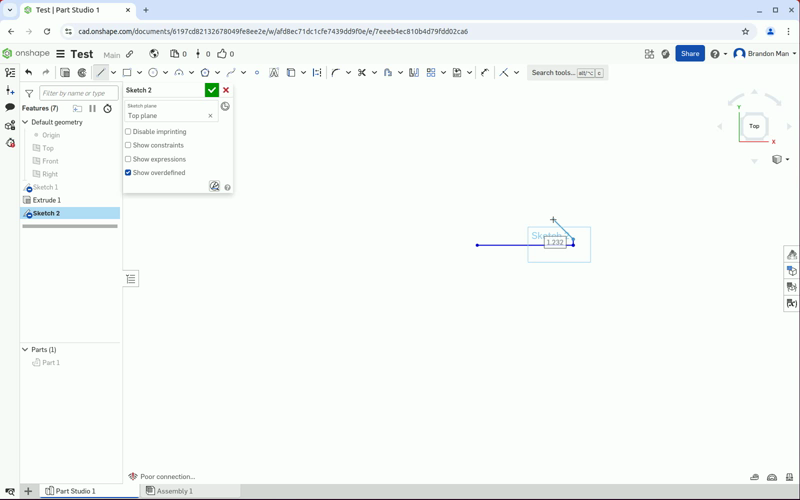
click(553, 219)
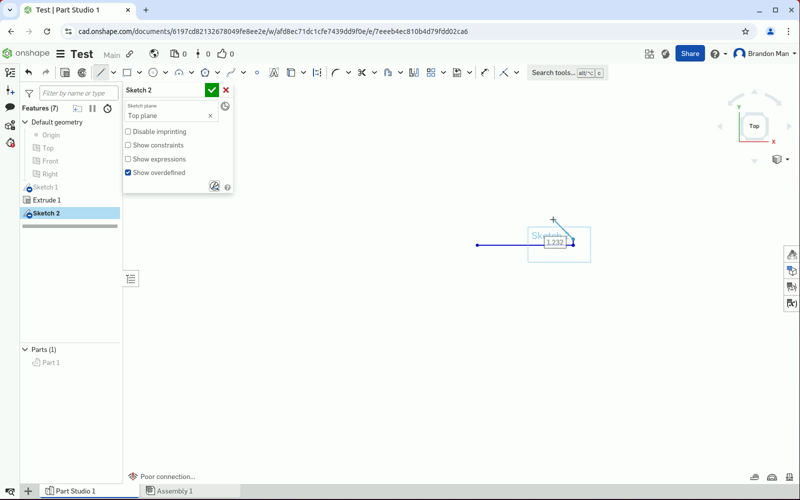
key_up(shift)
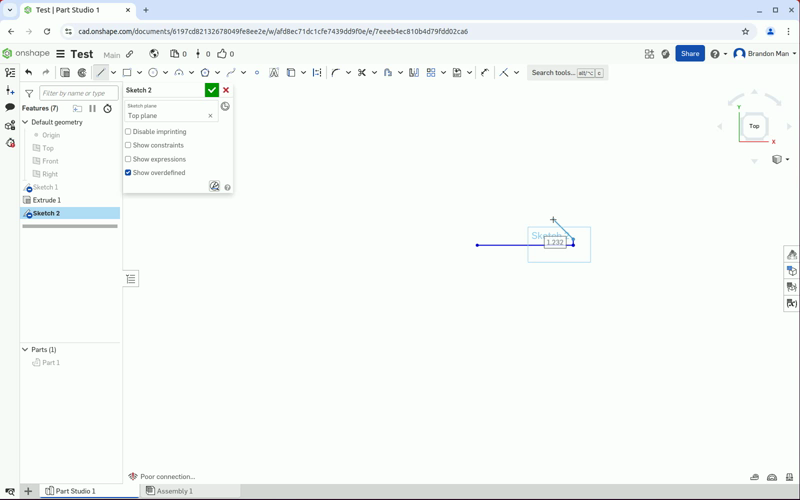
key_down(shift)
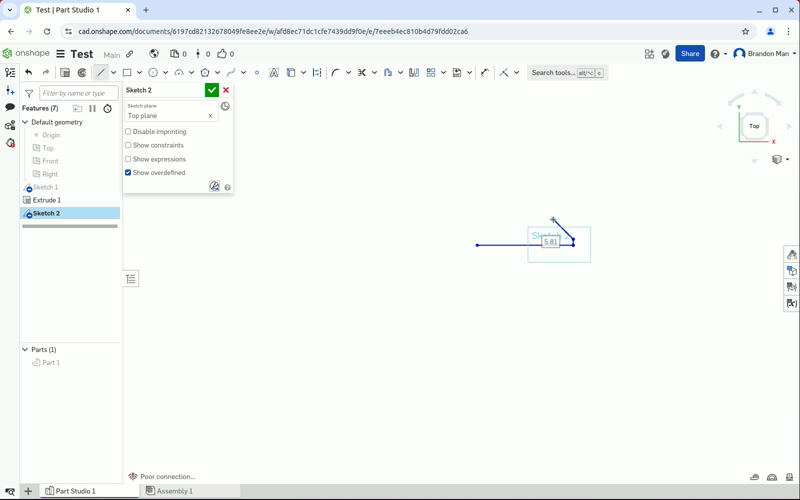
mouse_move(477, 219)
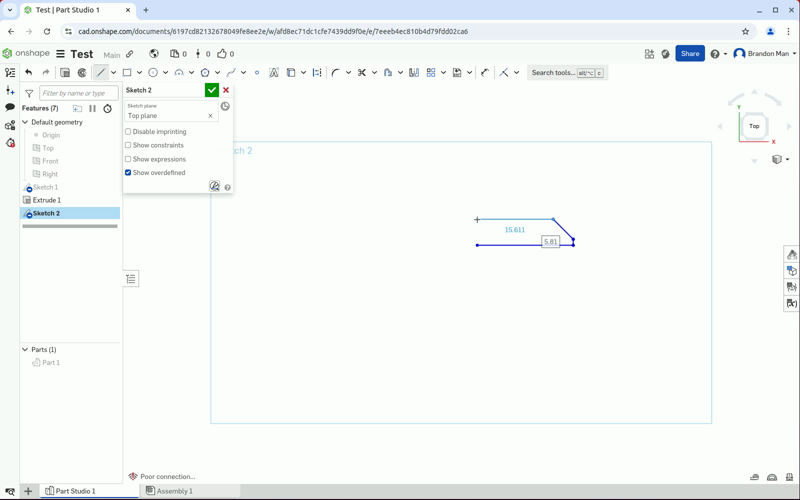
click(477, 219)
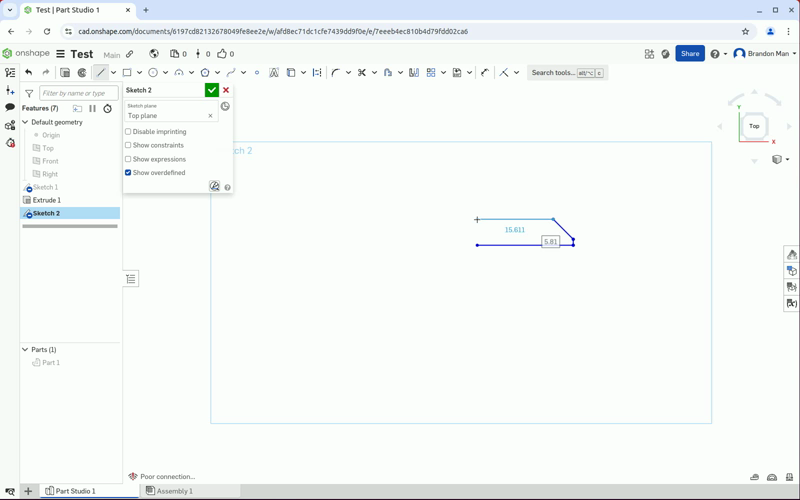
key_up(shift)
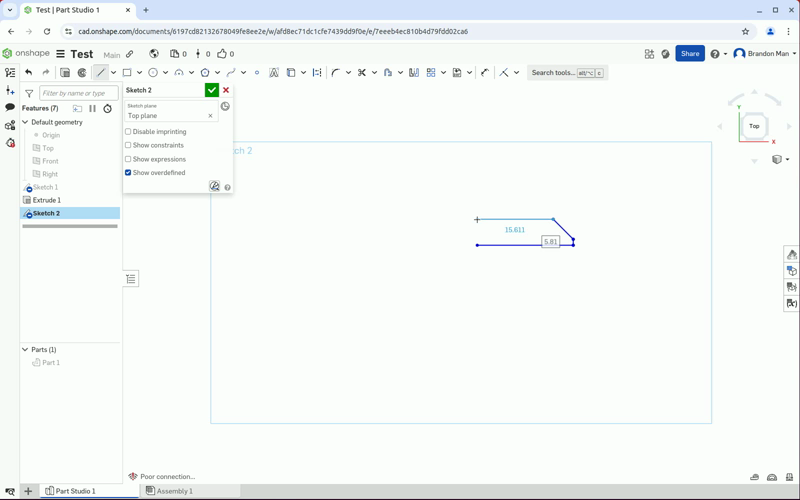
mouse_move(507, 219)
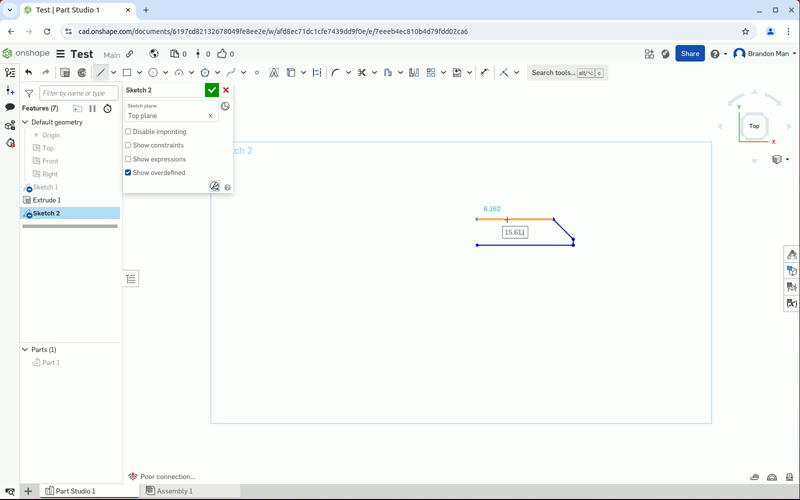
key_down(shift)
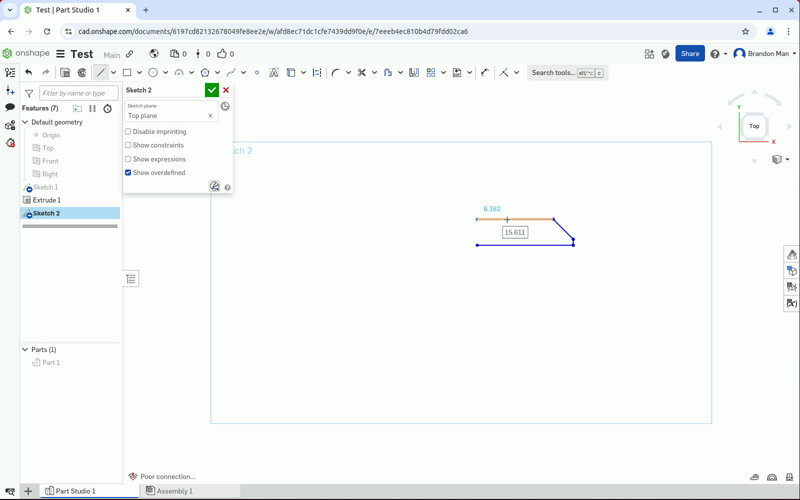
mouse_move(477, 245)
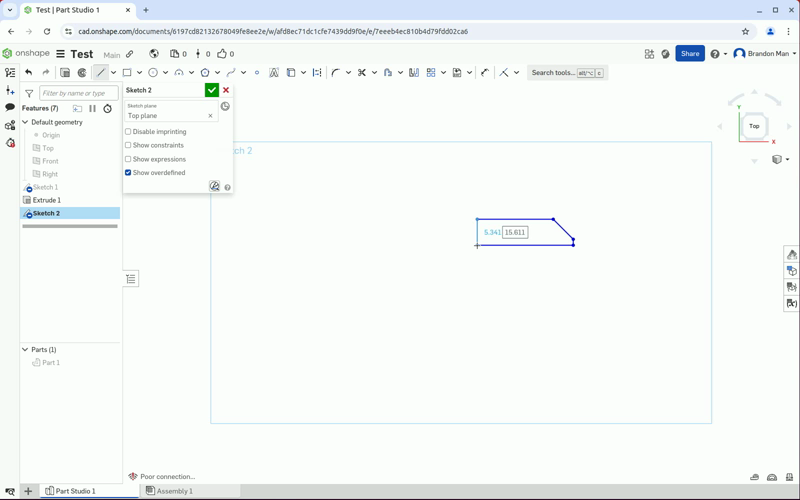
key_up(shift)
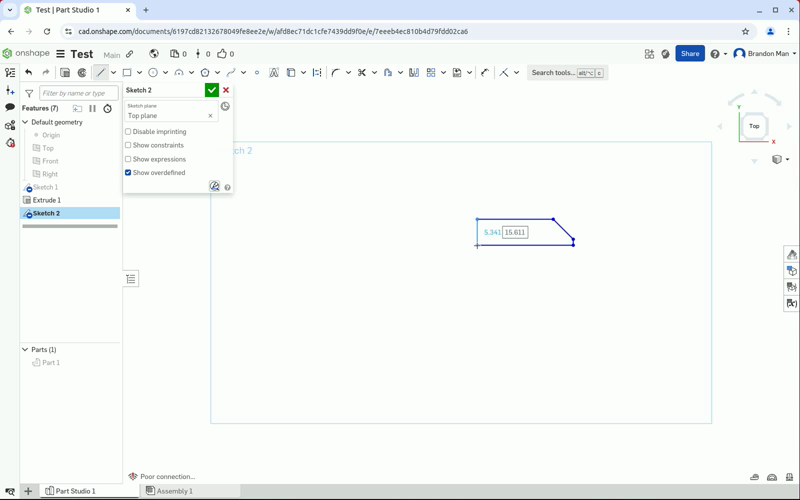
click(477, 245)
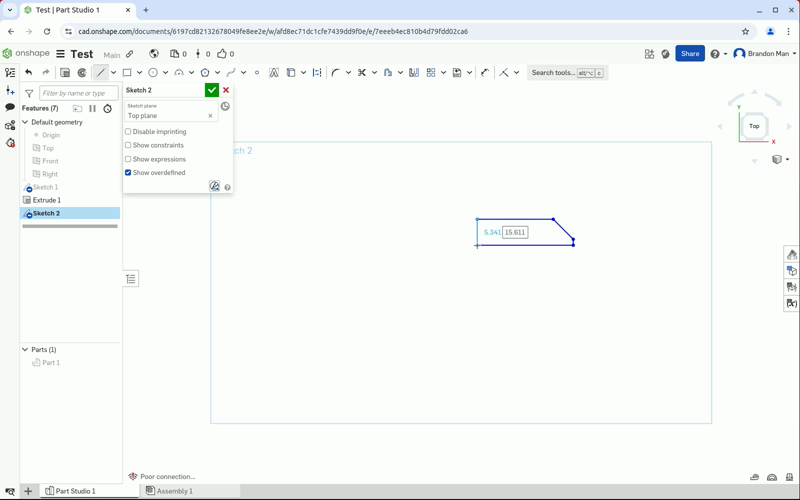
key(esc)
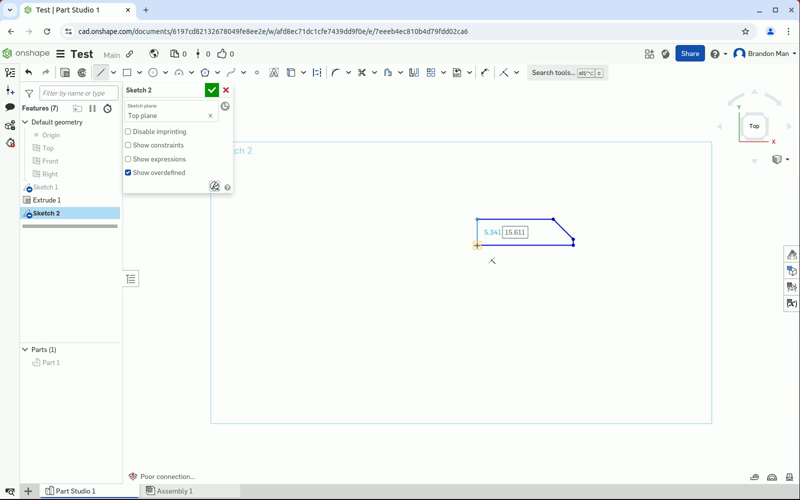
mouse_move(497, 242)
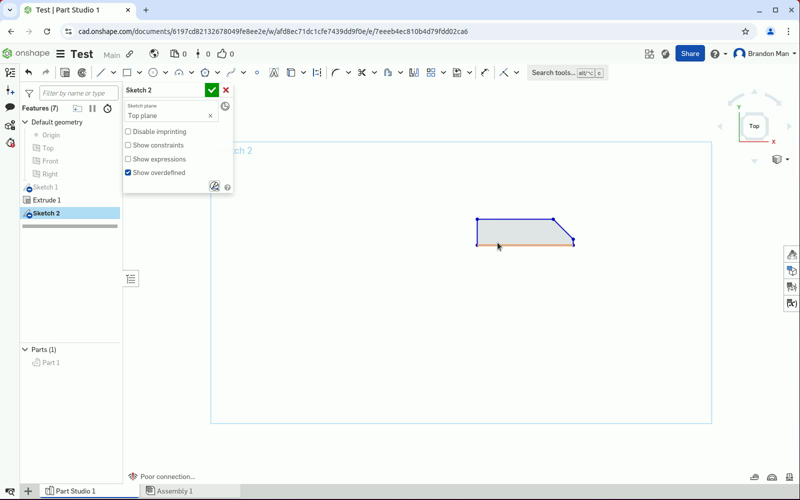
click(497, 242)
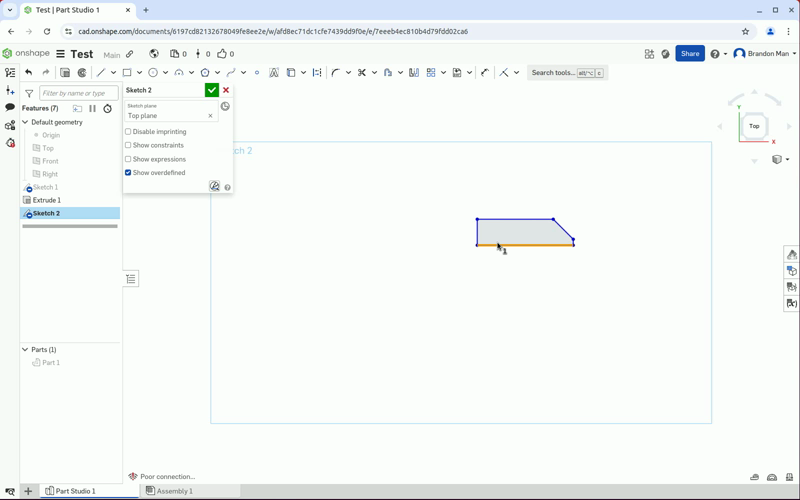
mouse_move(73, 352)
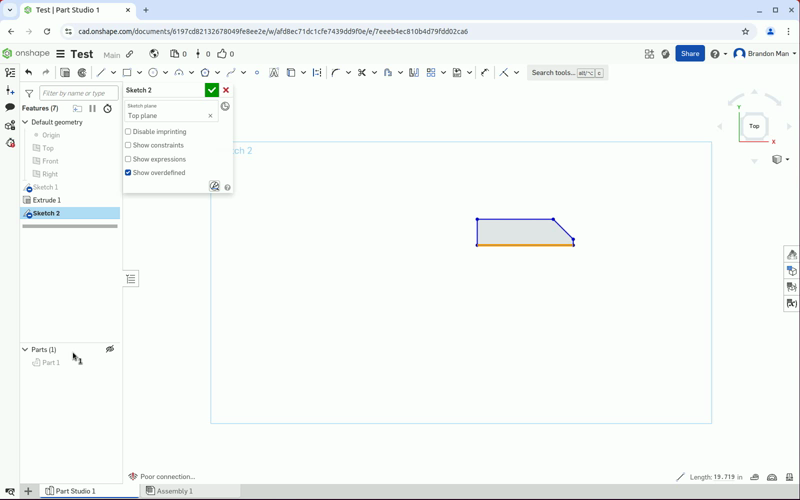
key(shift+y)
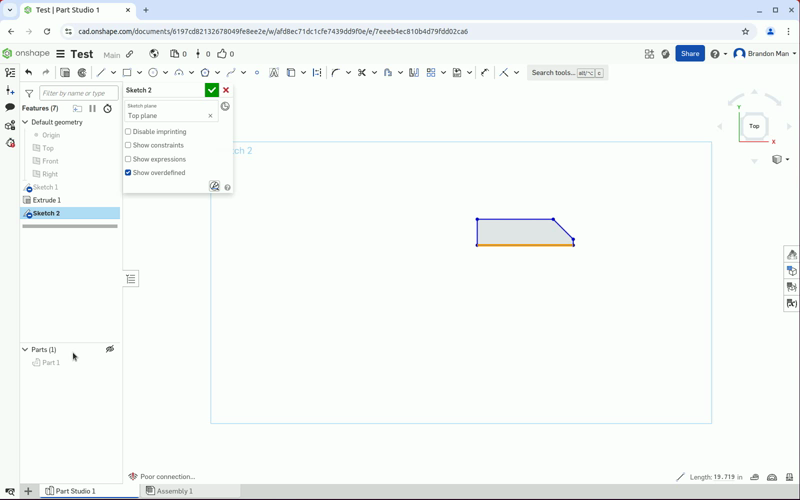
key(shift+e)
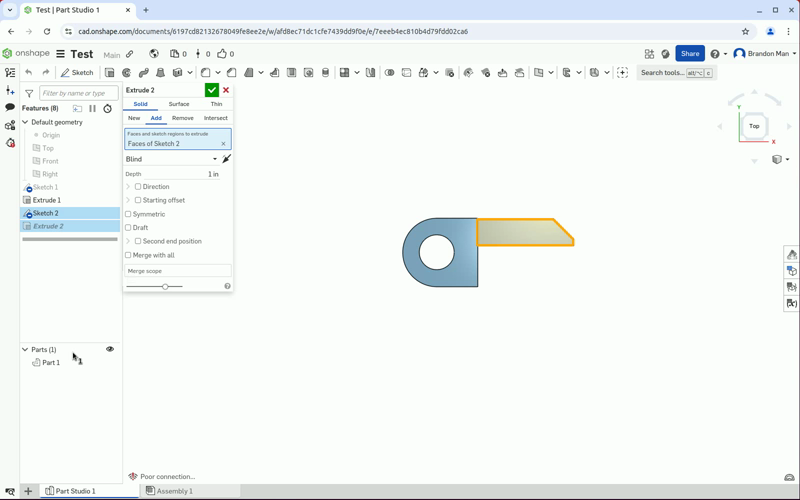
mouse_move(143, 106)
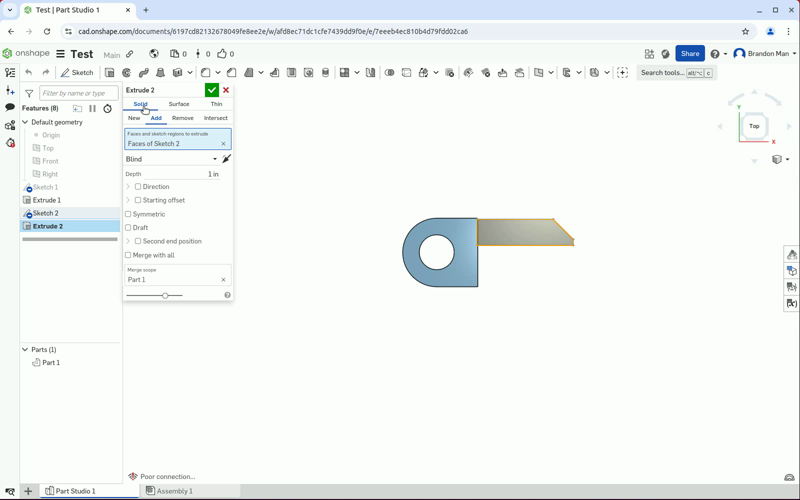
click(143, 106)
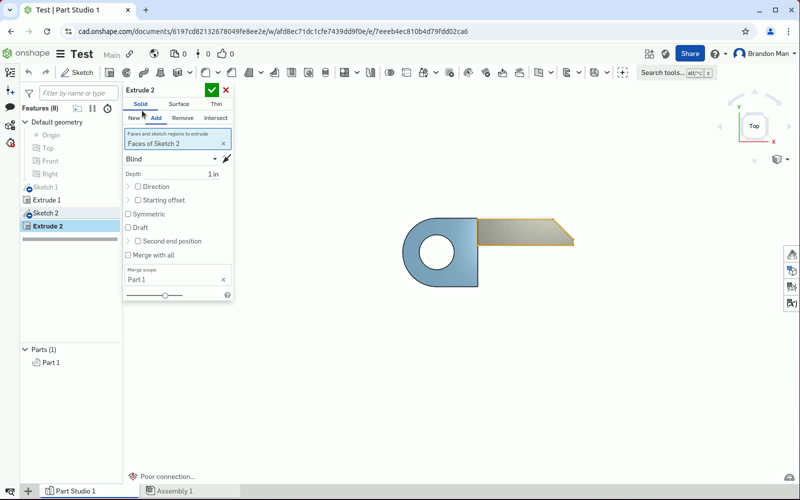
mouse_move(137, 120)
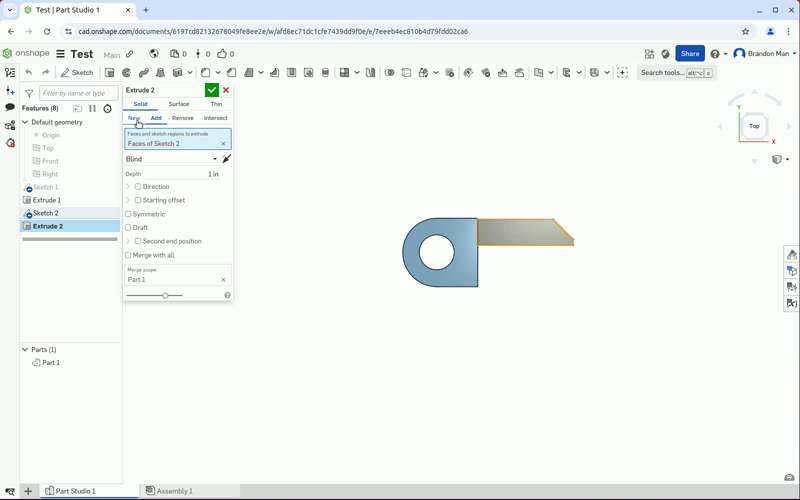
click(137, 120)
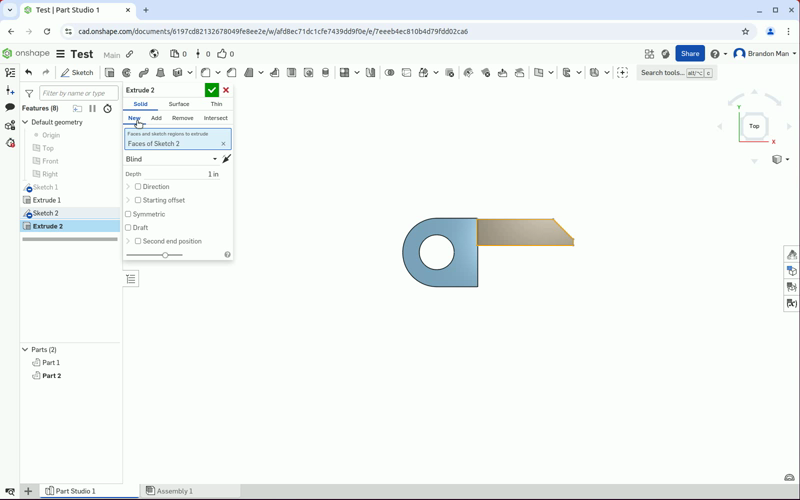
key(tab, 4)
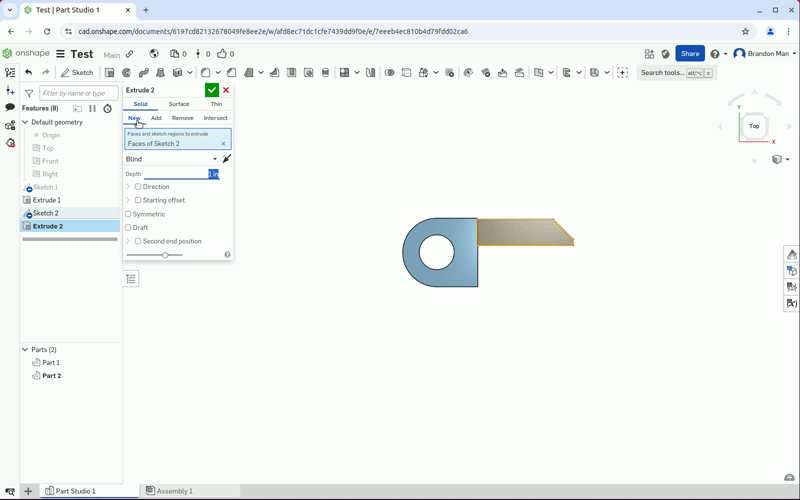
text(4.333)
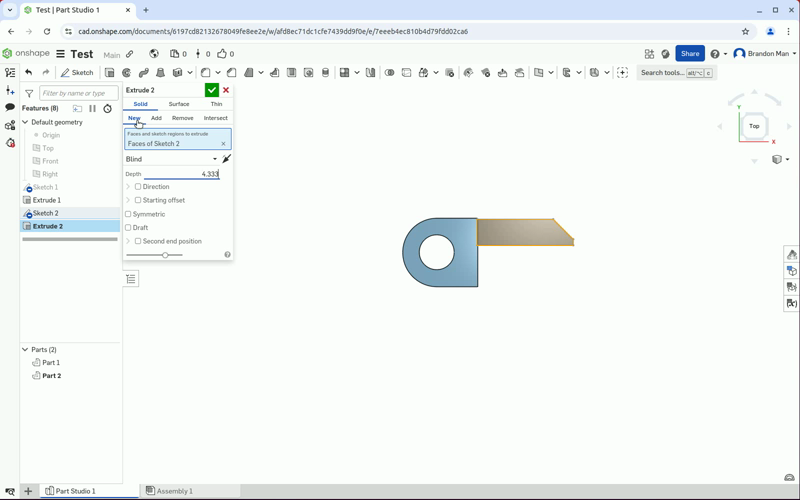
key(enter)
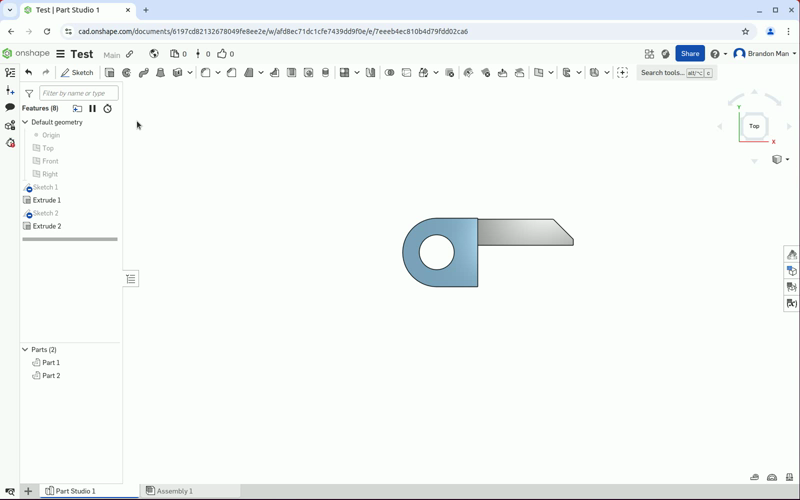
key(shift+h)
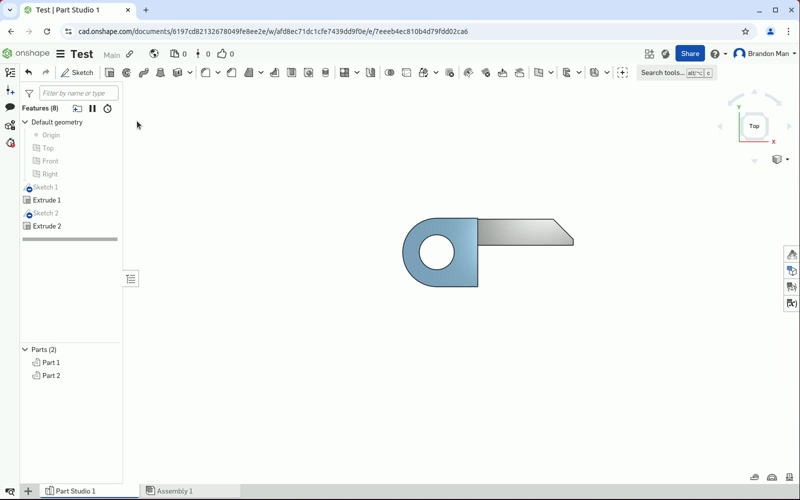
key(shift+h)
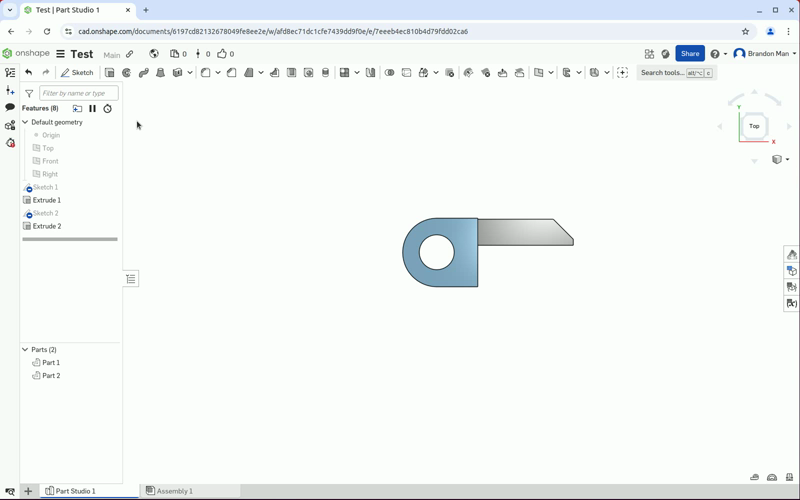
mouse_move(73, 189)
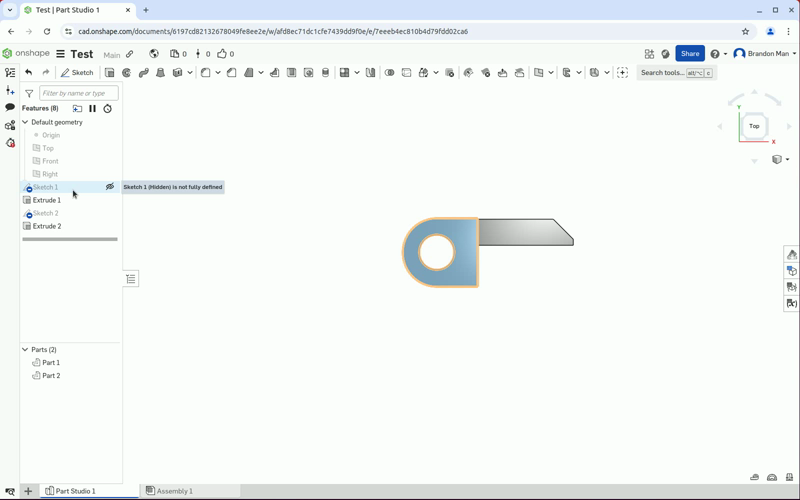
click(73, 189)
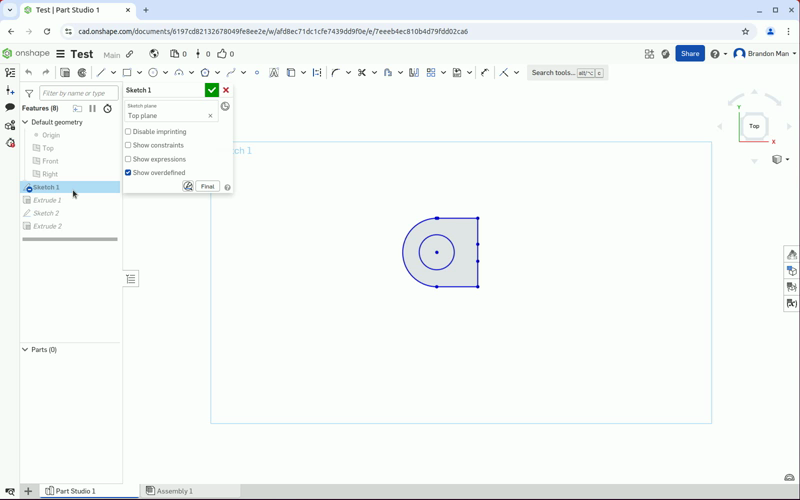
mouse_move(229, 92)
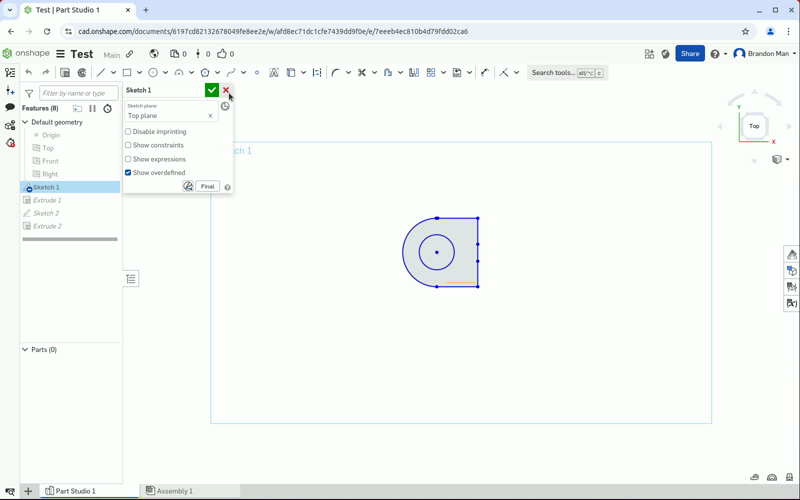
click(229, 92)
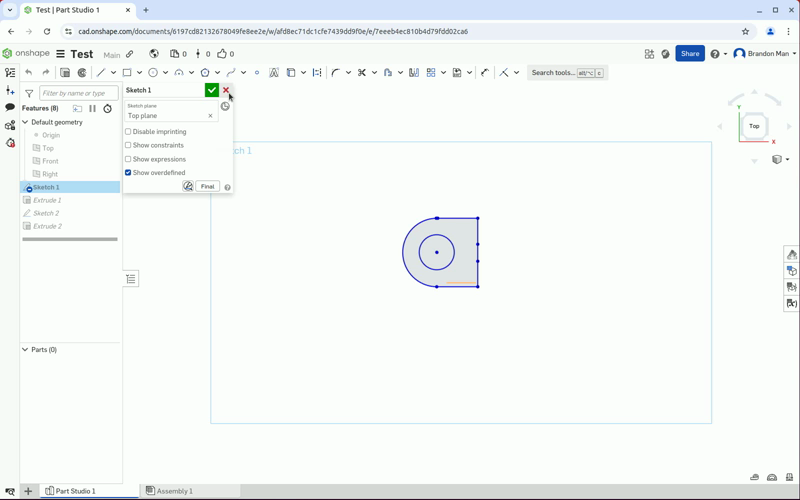
key(shift+s)
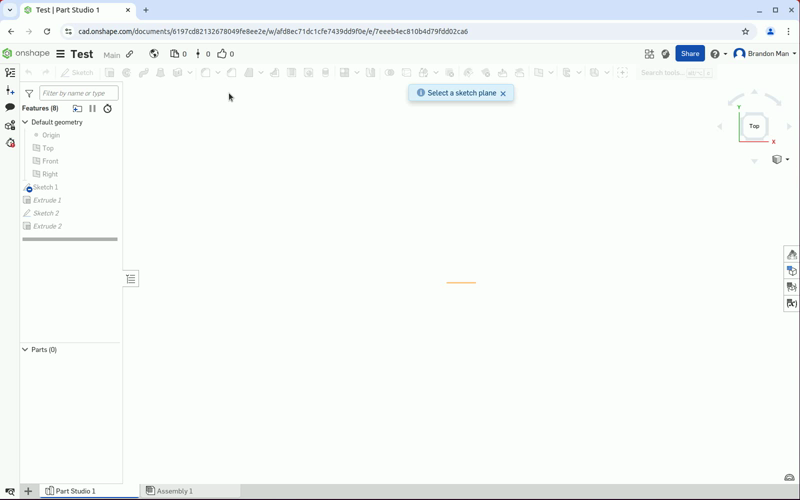
mouse_move(73, 150)
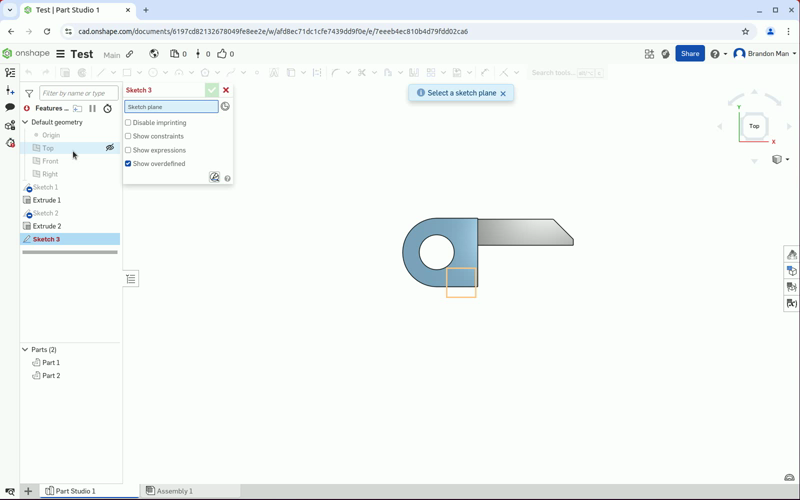
click(73, 150)
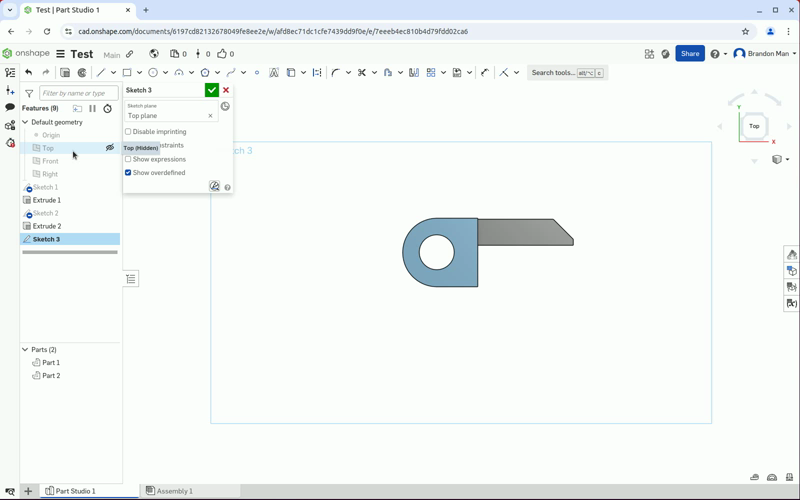
mouse_move(73, 352)
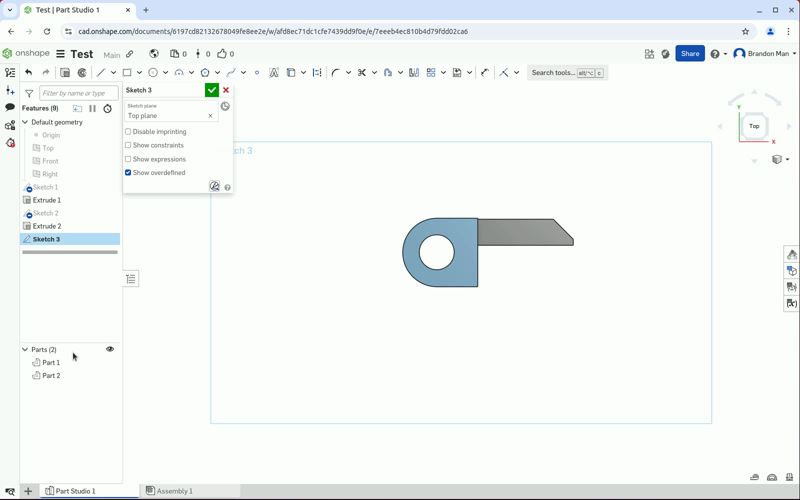
key(y)
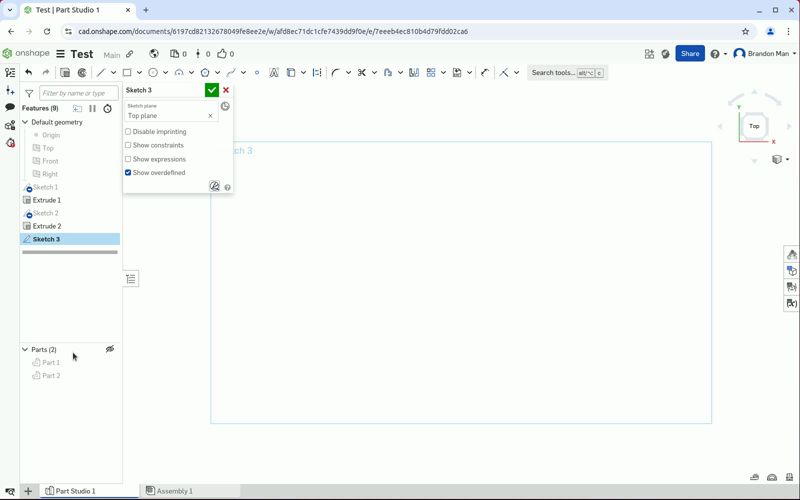
key(l)
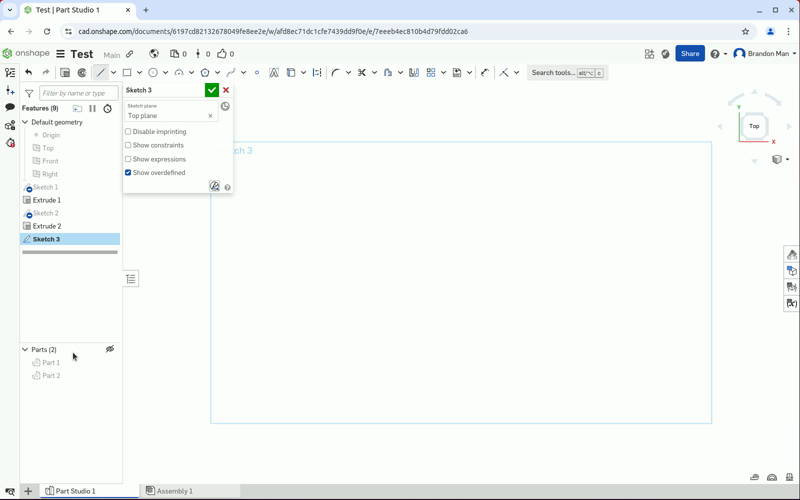
key_down(shift)
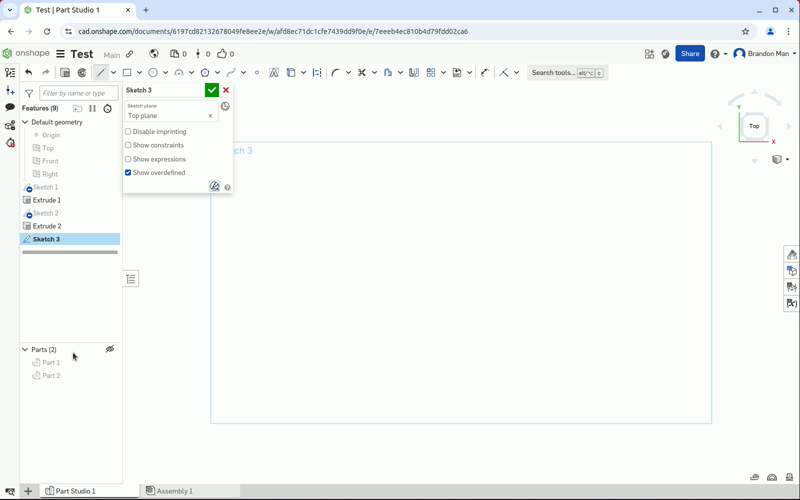
mouse_move(477, 287)
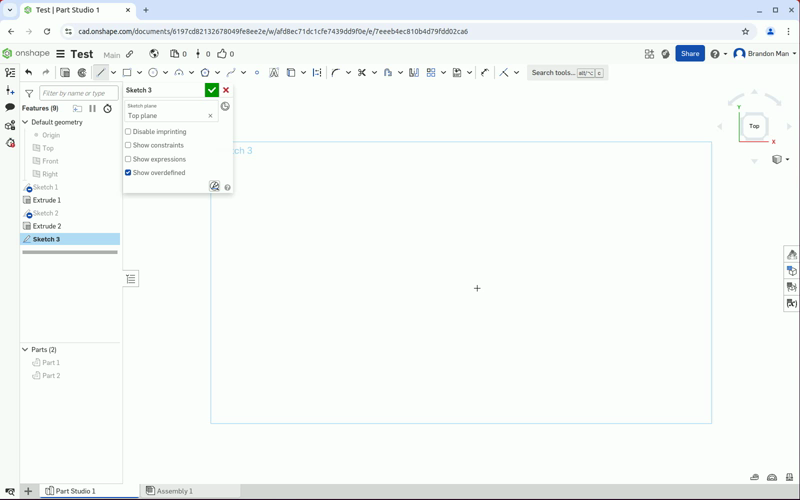
click(477, 287)
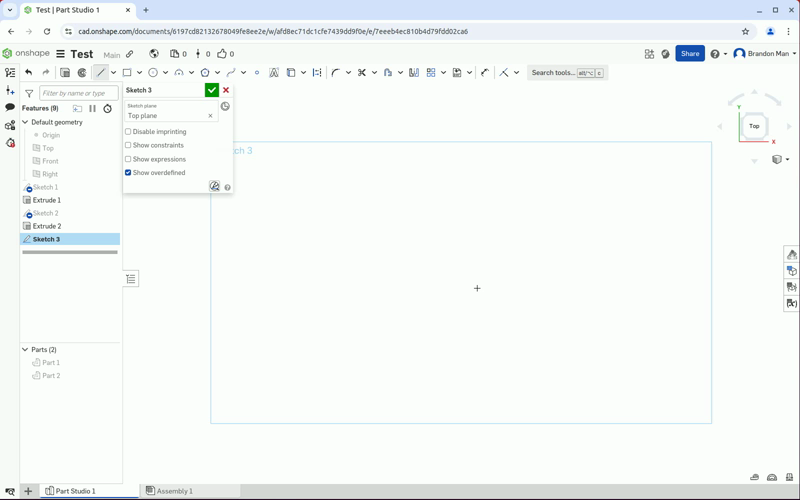
key_up(shift)
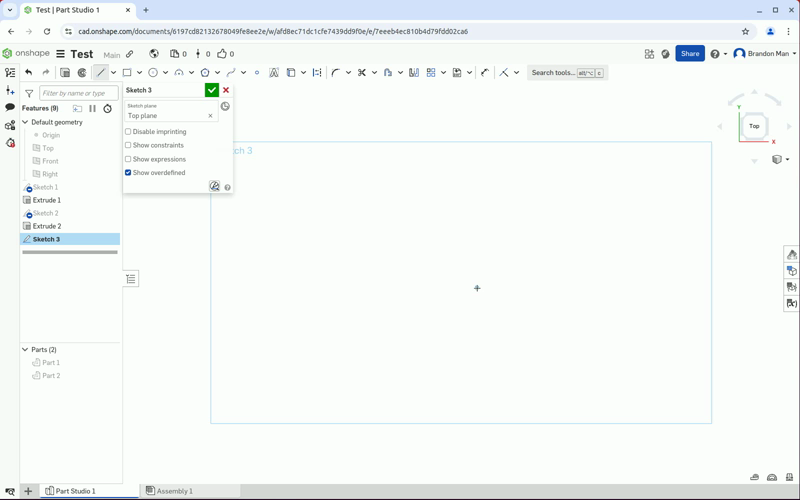
key_down(shift)
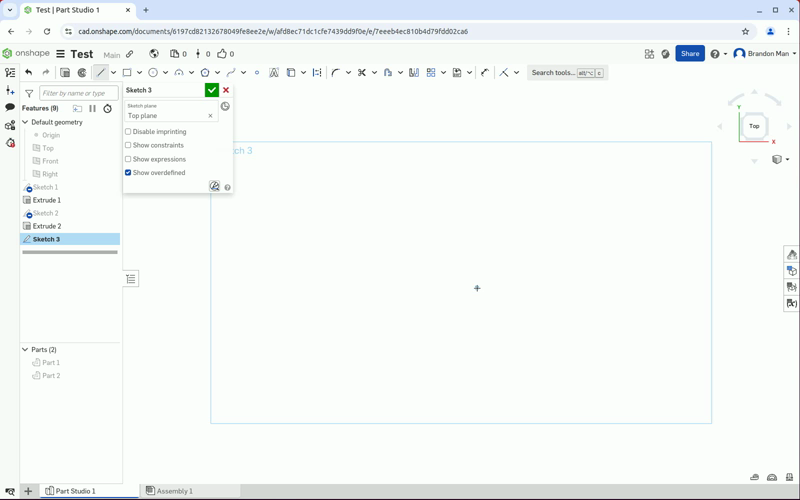
mouse_move(553, 287)
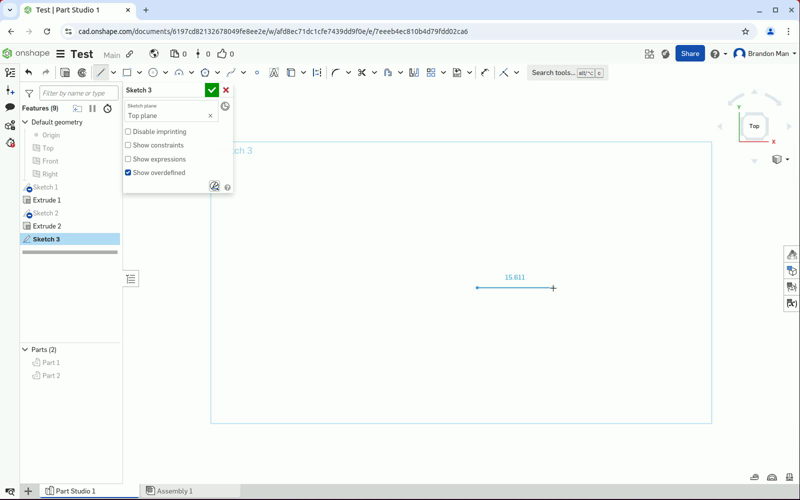
click(553, 287)
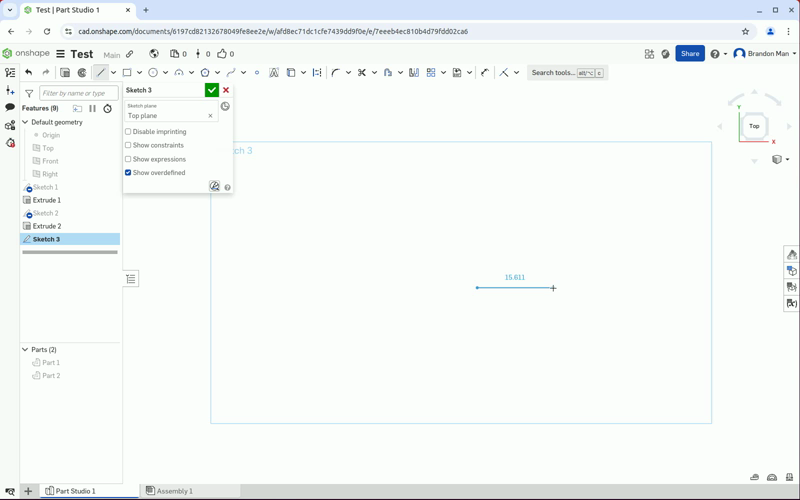
key_up(shift)
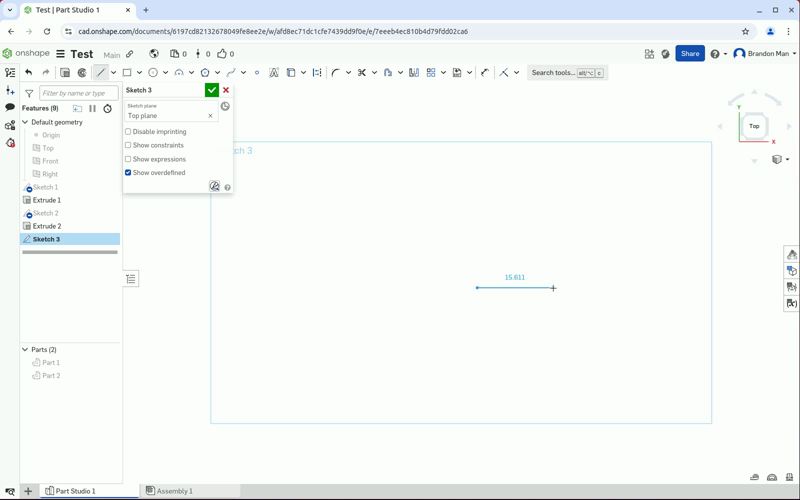
key_down(shift)
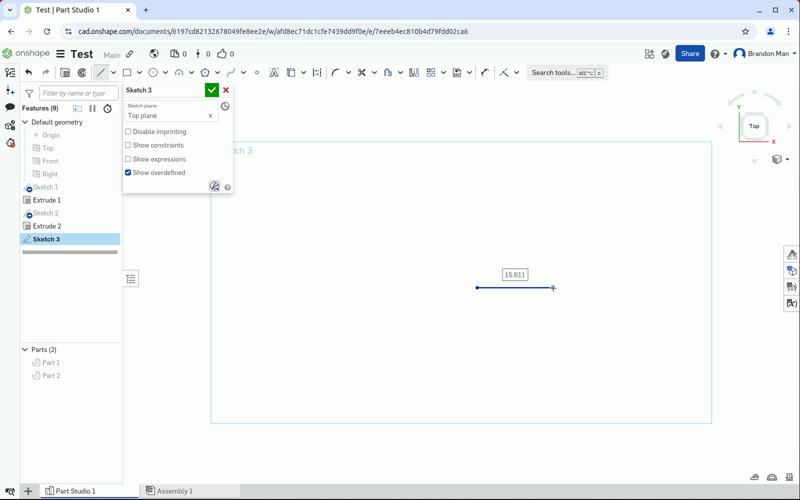
mouse_move(583, 287)
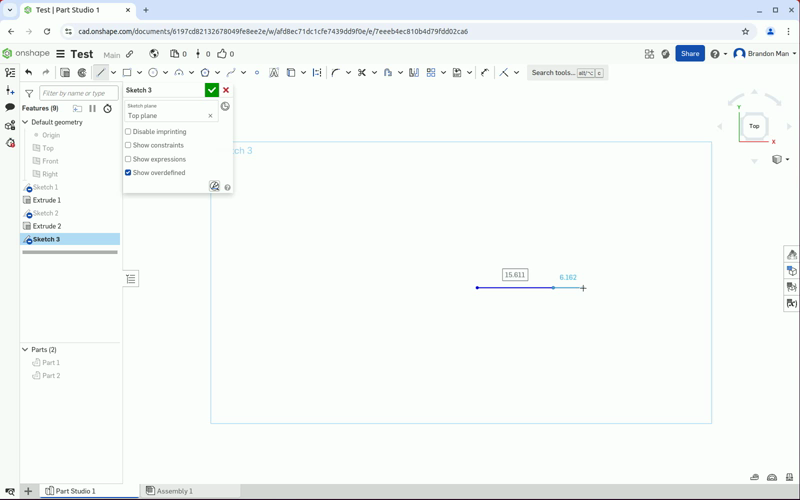
mouse_move(573, 267)
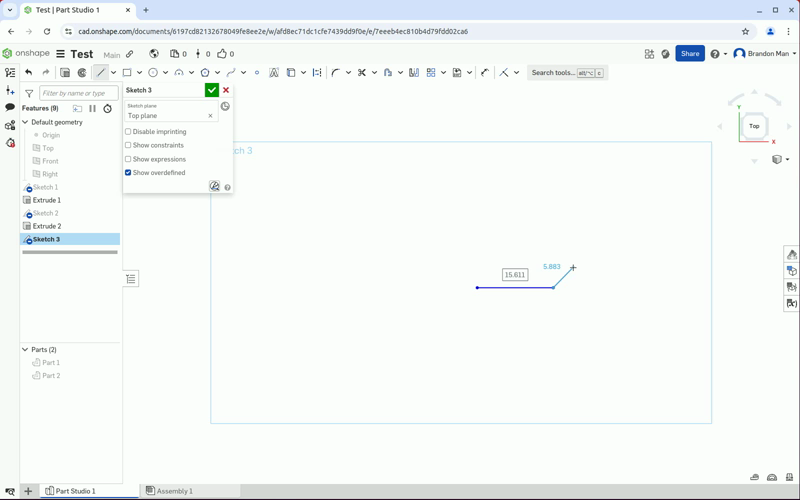
click(573, 267)
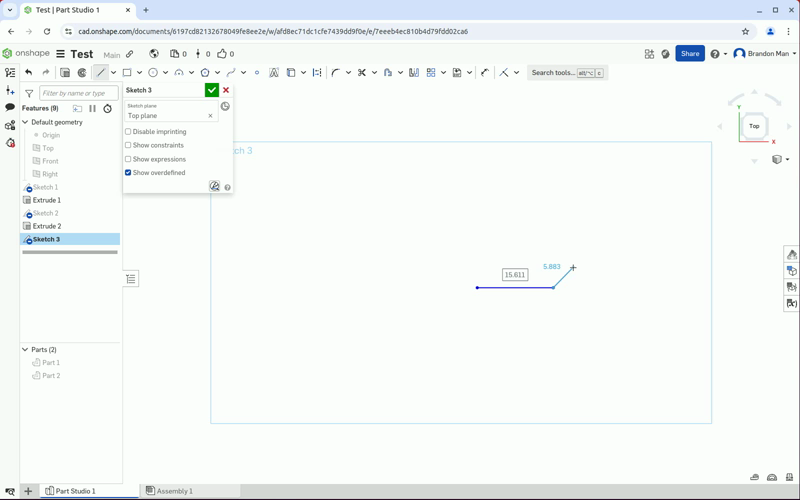
key_up(shift)
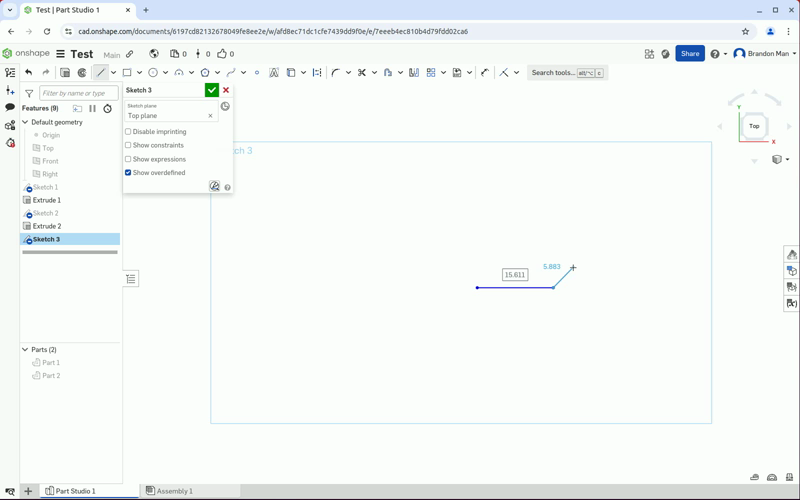
key_down(shift)
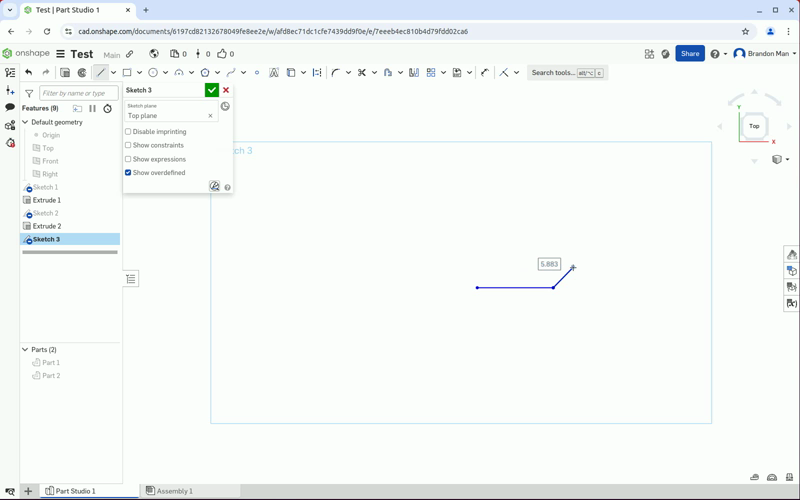
mouse_move(589, 267)
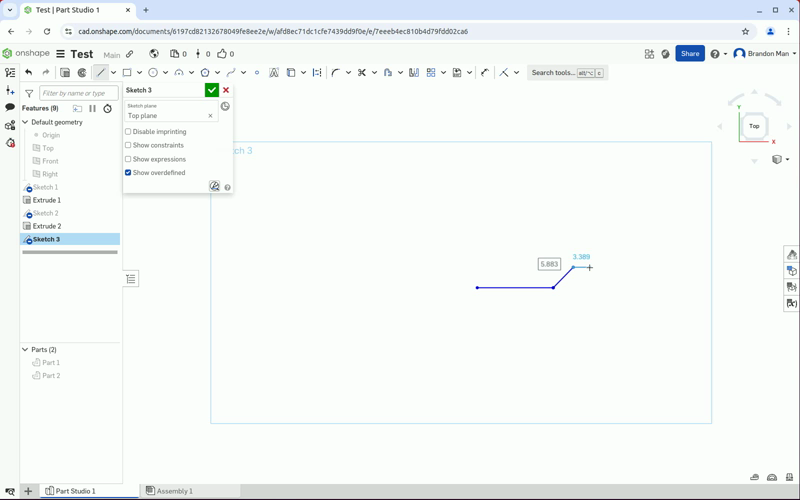
mouse_move(573, 261)
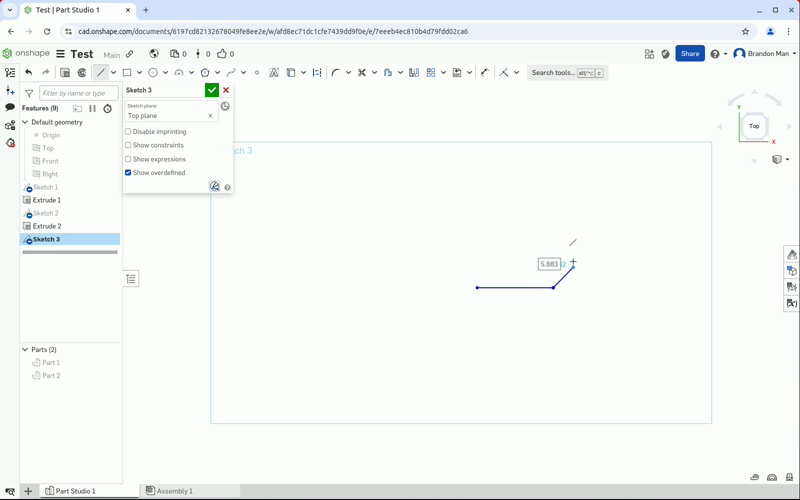
scroll(6)
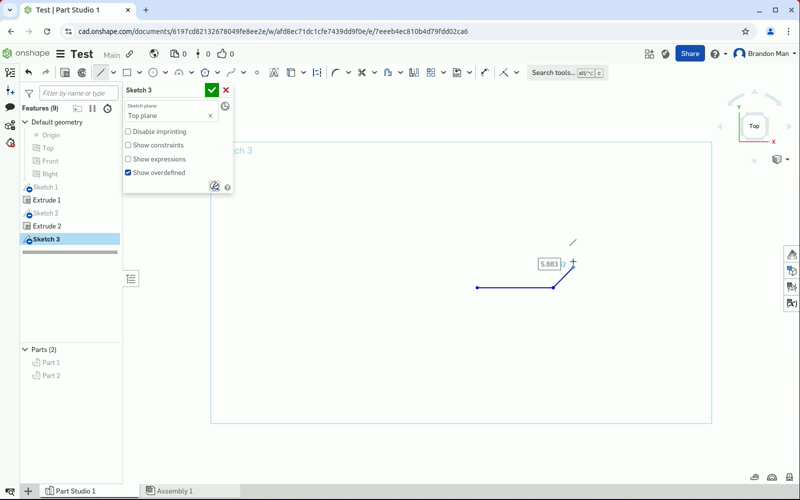
scroll(6)
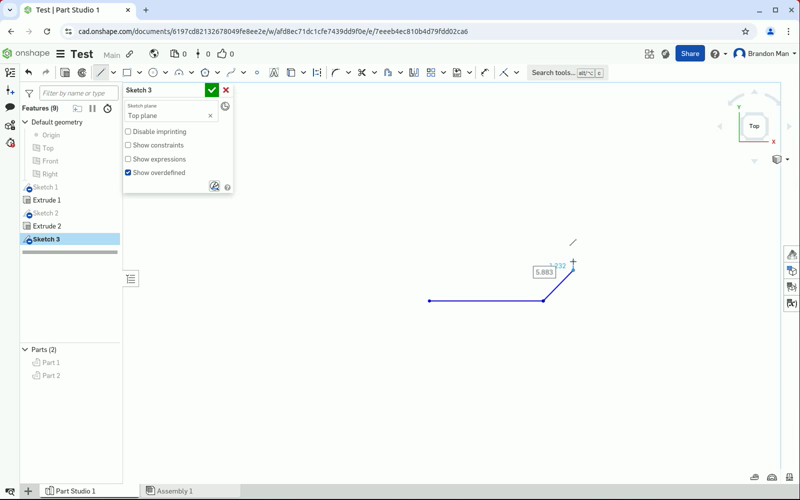
scroll(6)
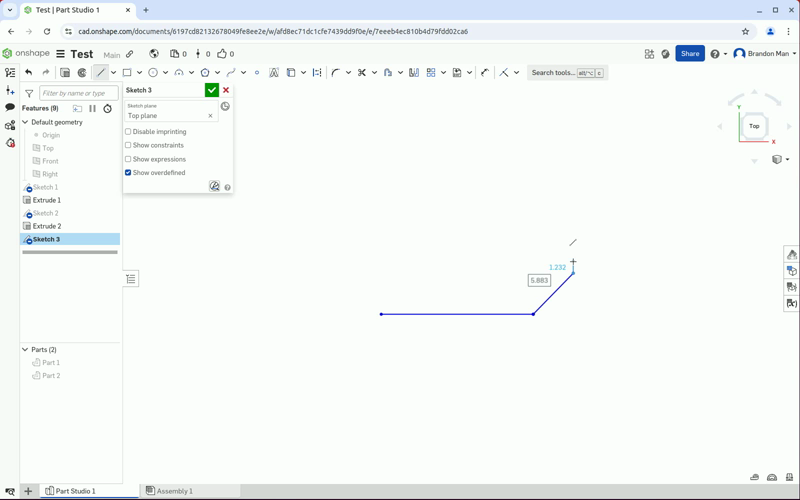
scroll(6)
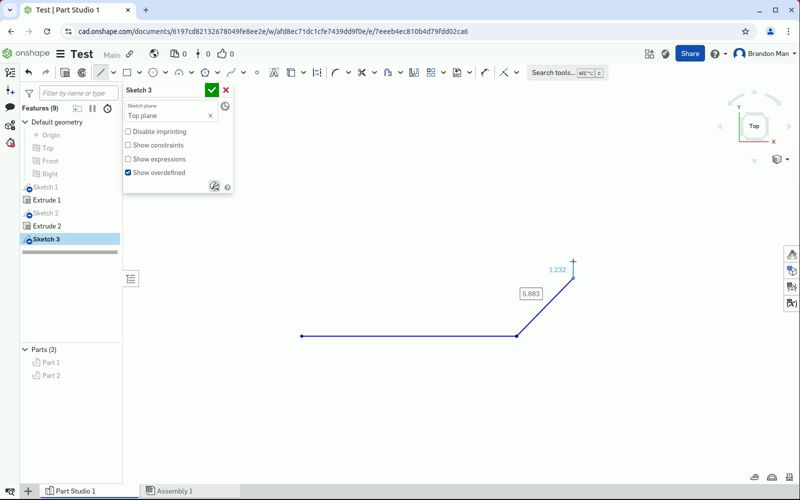
scroll(6)
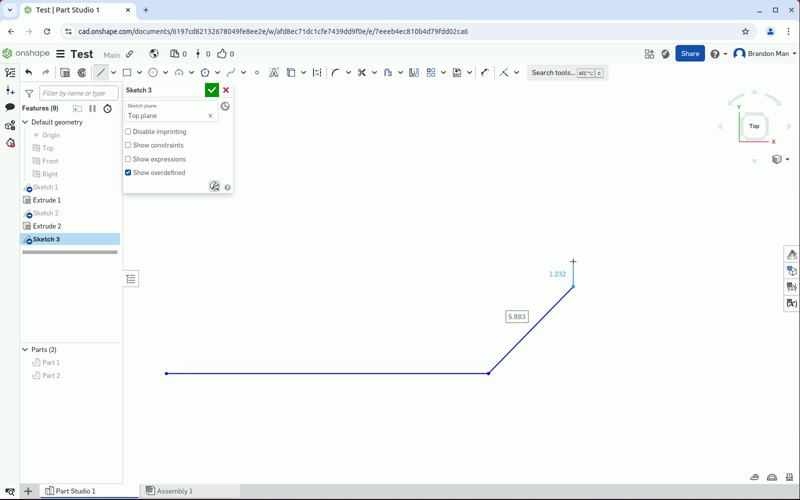
scroll(6)
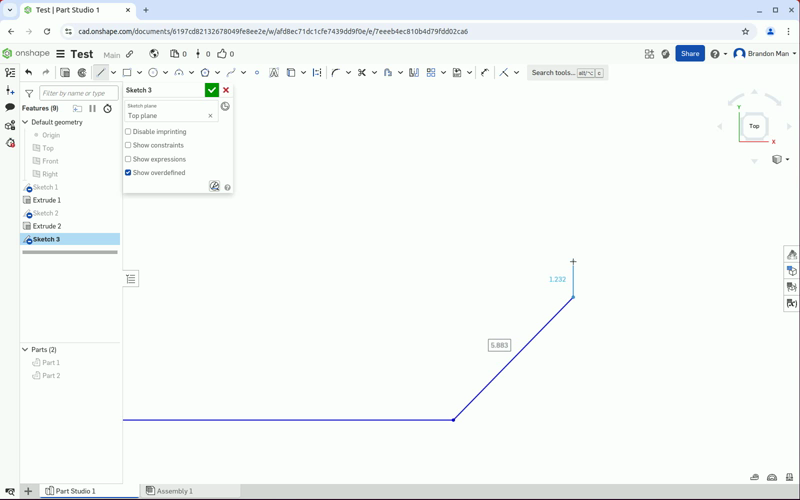
scroll(6)
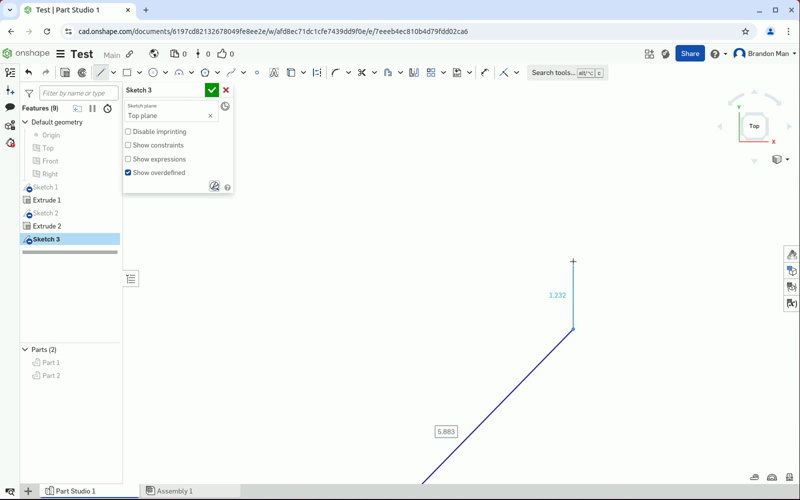
click(573, 261)
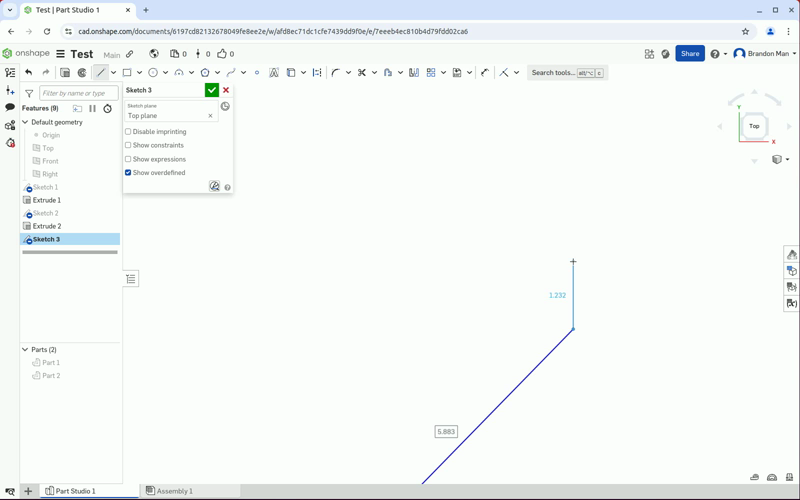
scroll(-6)
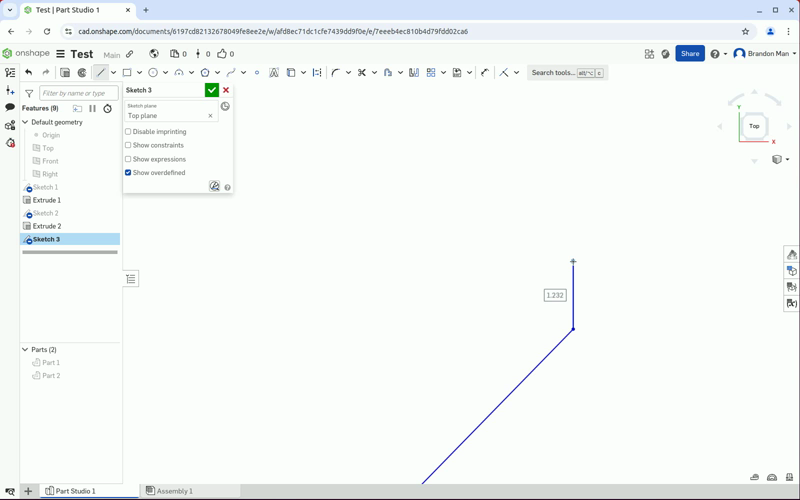
scroll(-6)
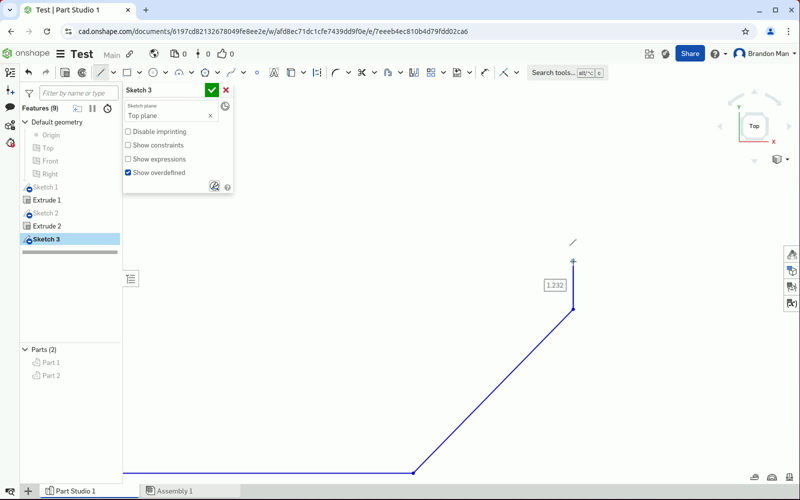
scroll(-6)
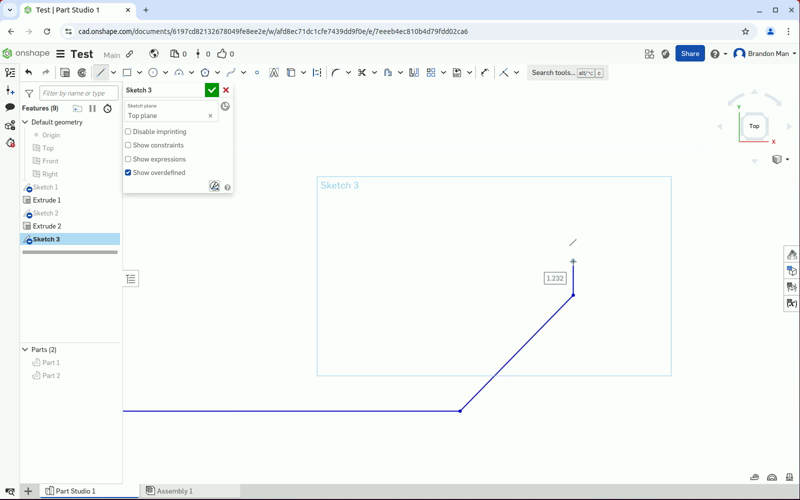
scroll(-6)
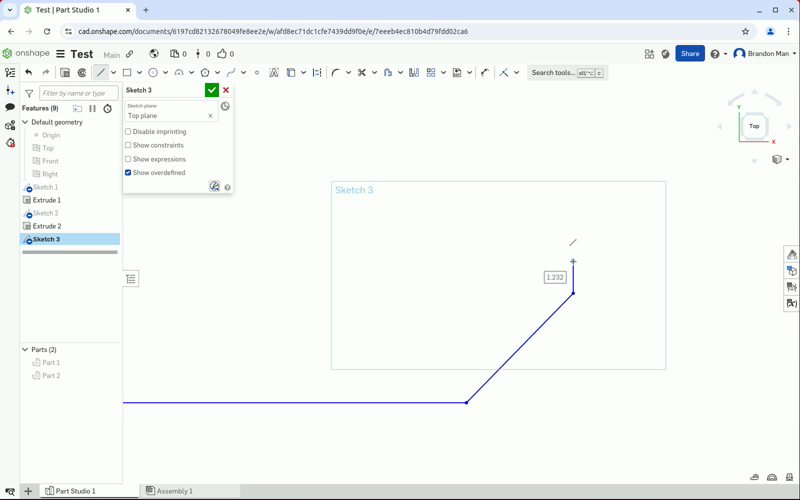
scroll(-6)
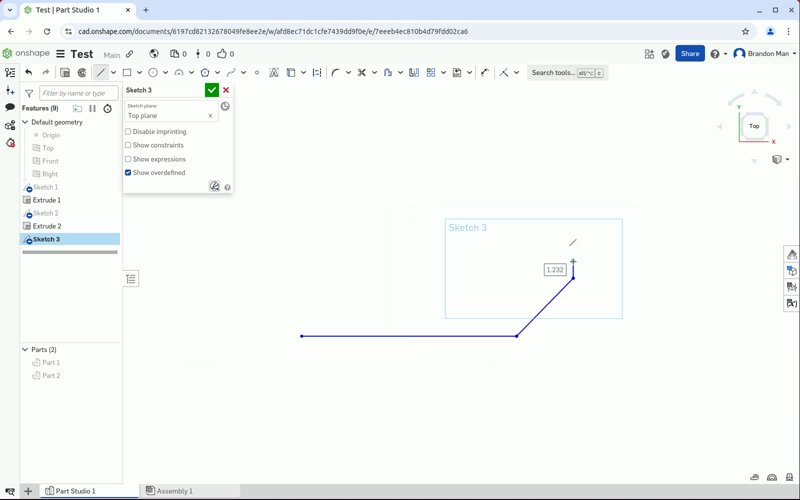
scroll(-6)
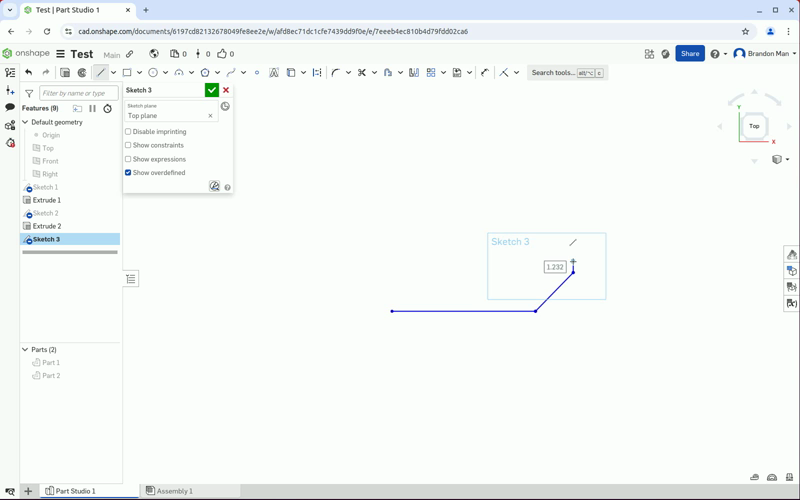
scroll(-6)
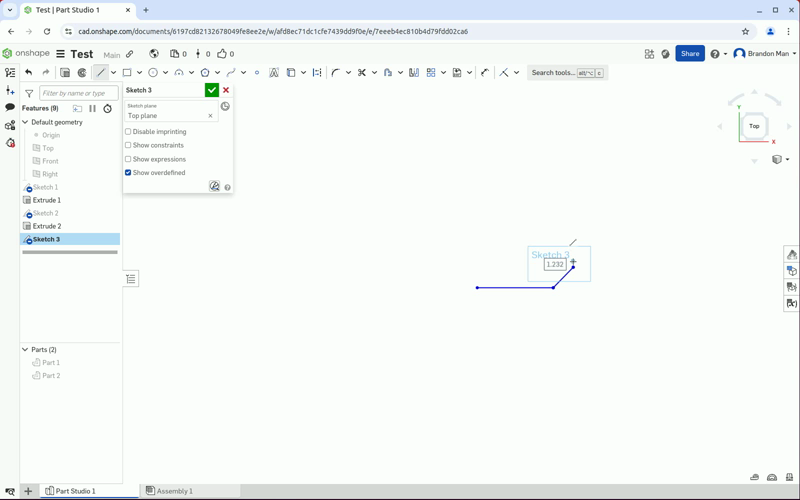
key_up(shift)
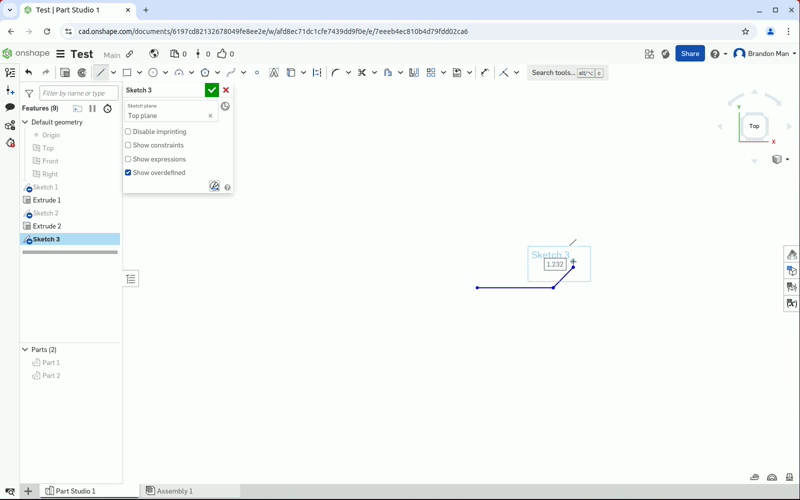
key_down(shift)
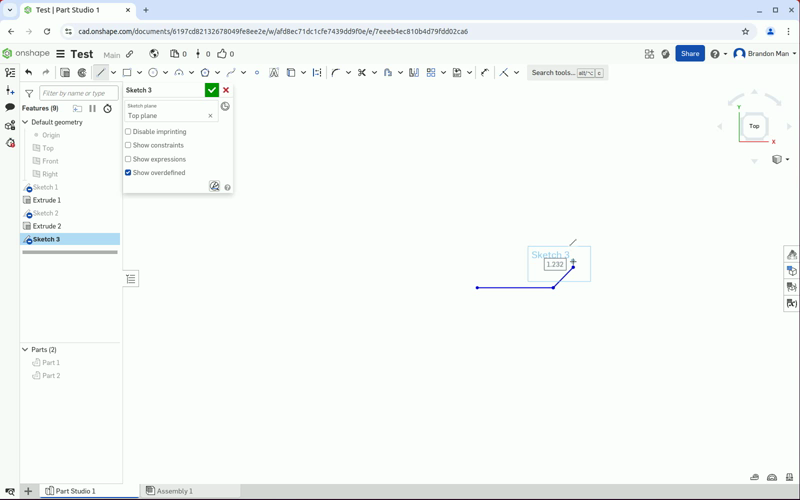
mouse_move(477, 261)
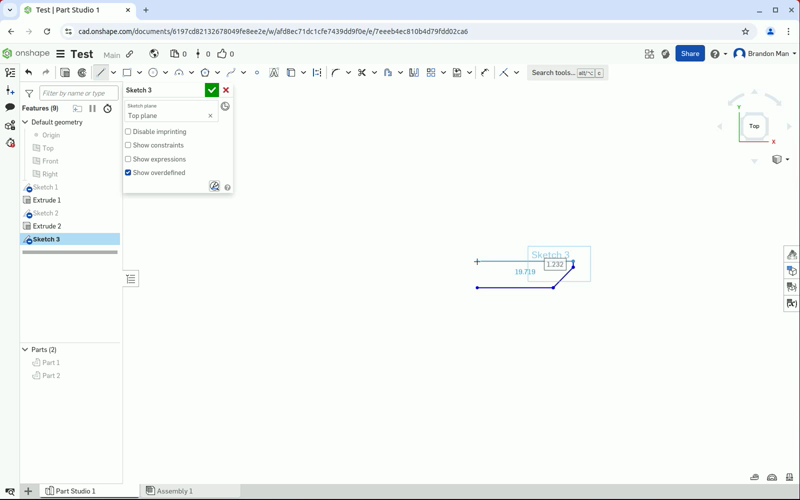
click(477, 261)
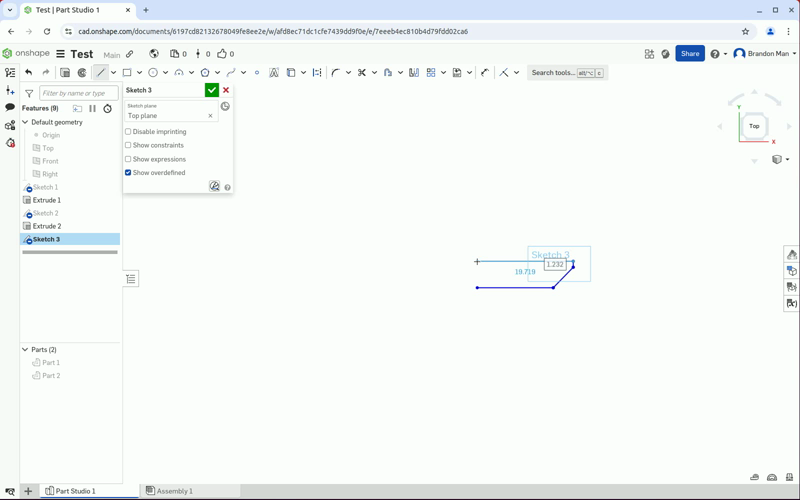
key_up(shift)
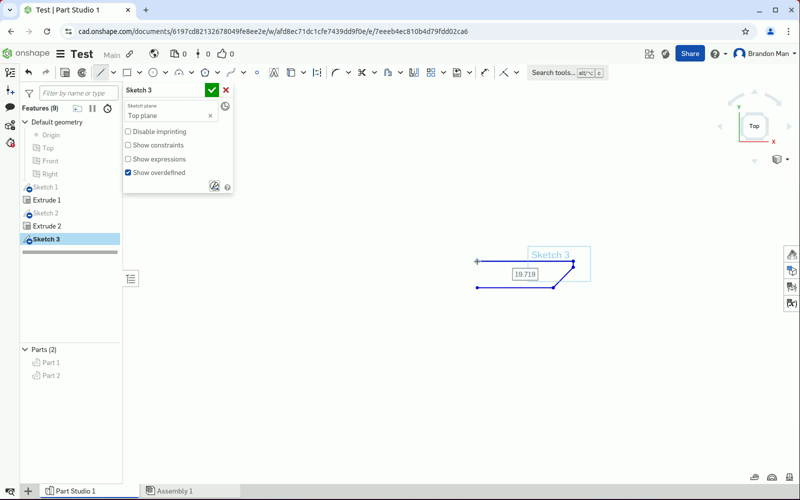
mouse_move(507, 261)
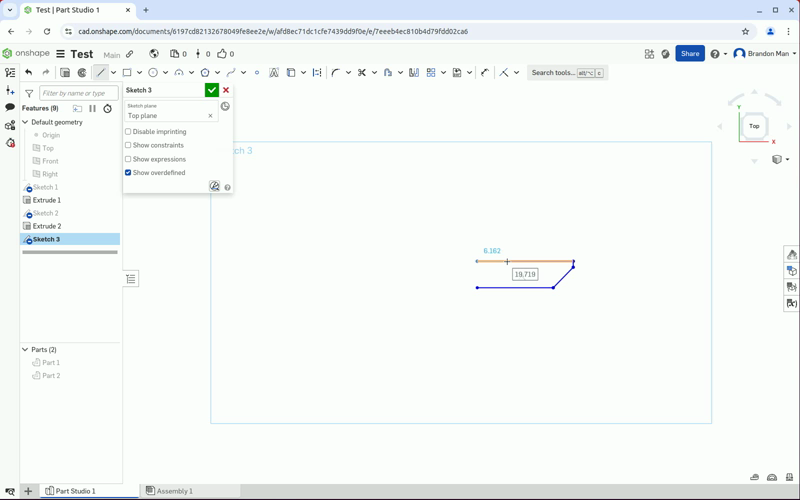
key_down(shift)
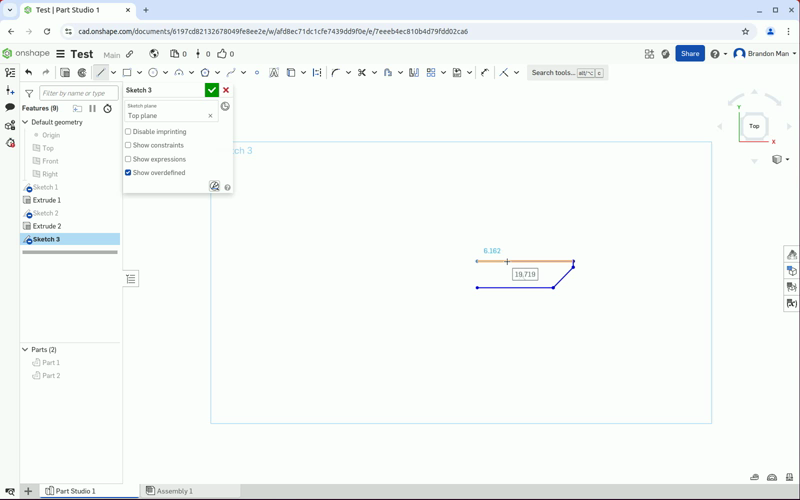
mouse_move(477, 287)
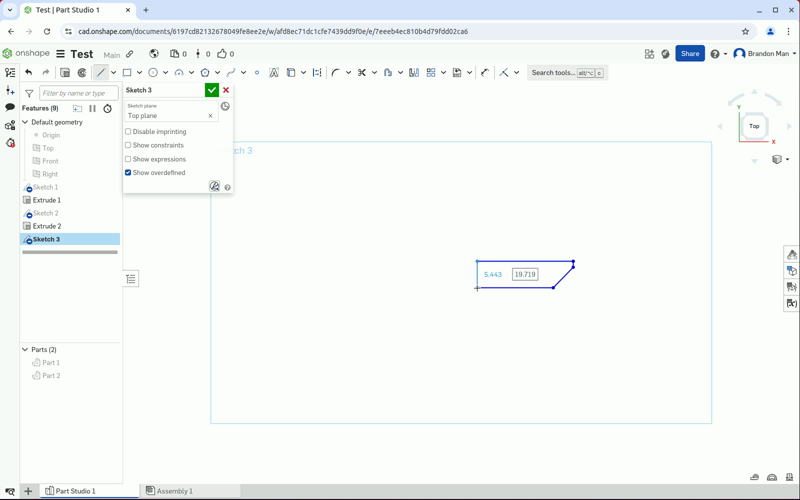
key_up(shift)
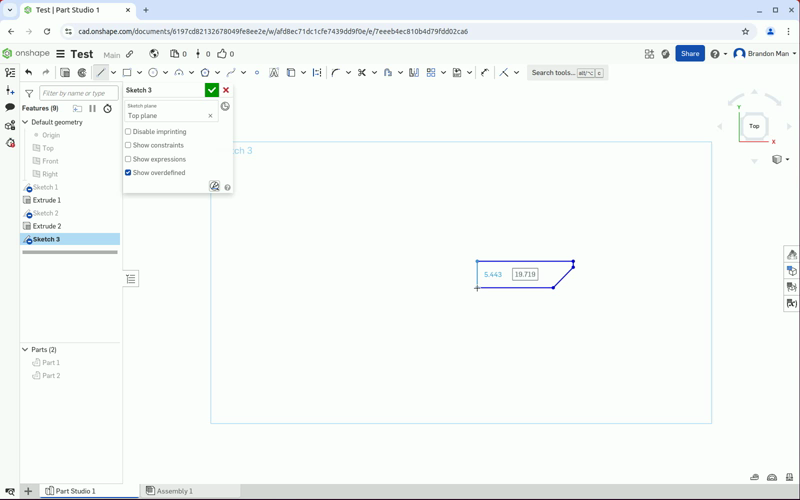
click(477, 287)
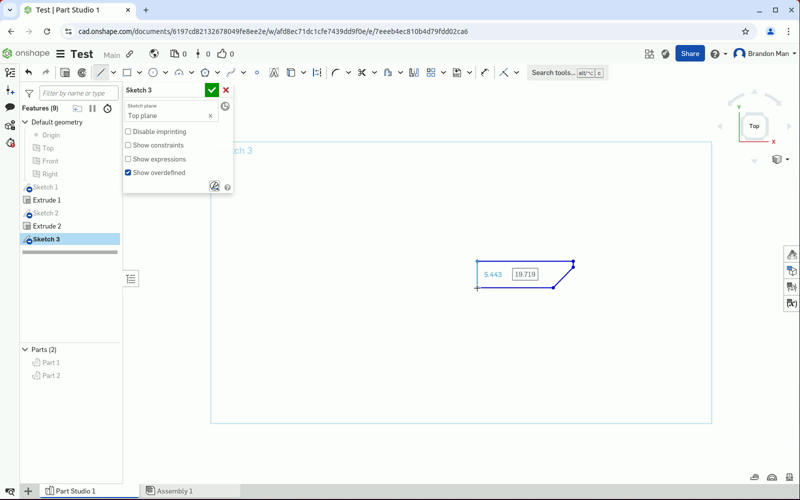
key(esc)
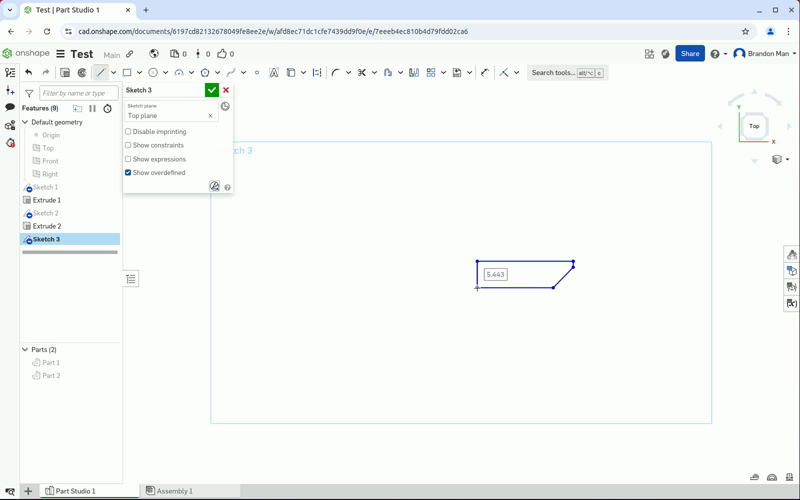
mouse_move(542, 272)
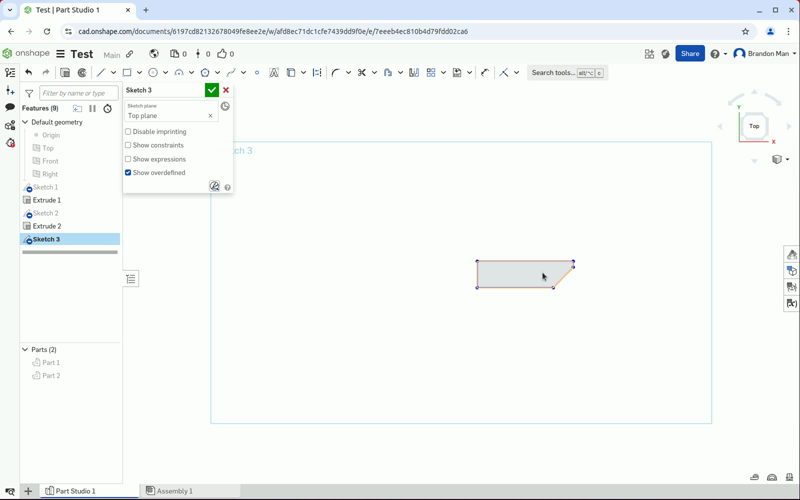
click(542, 272)
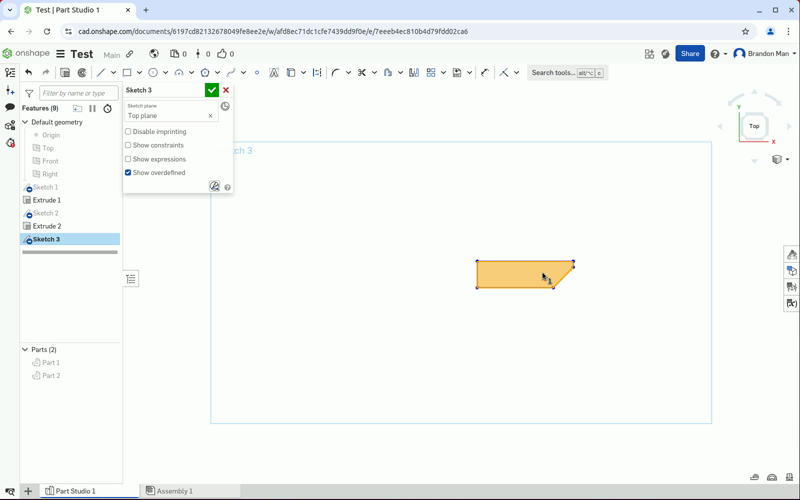
mouse_move(73, 352)
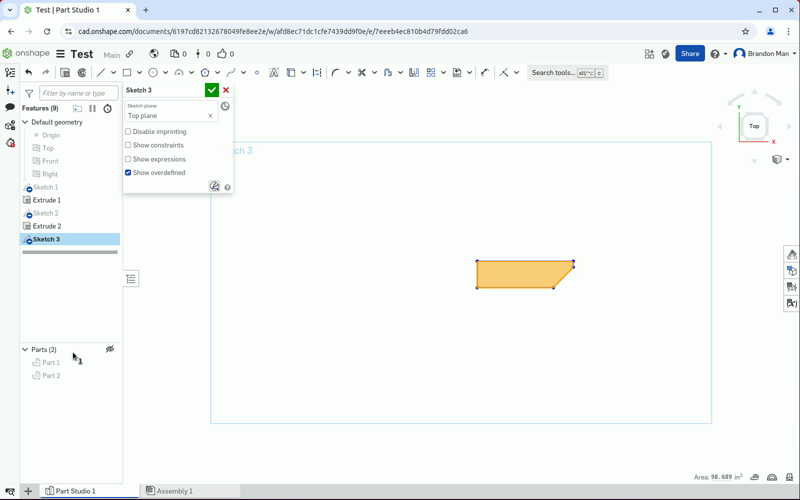
key(shift+y)
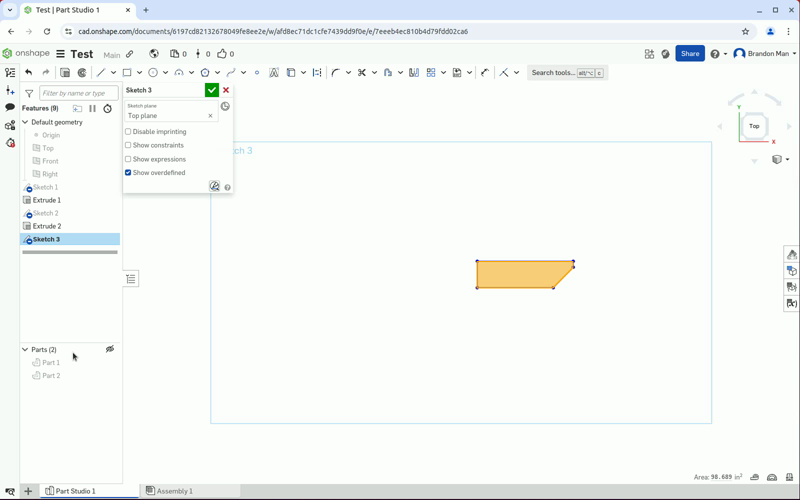
key(shift+e)
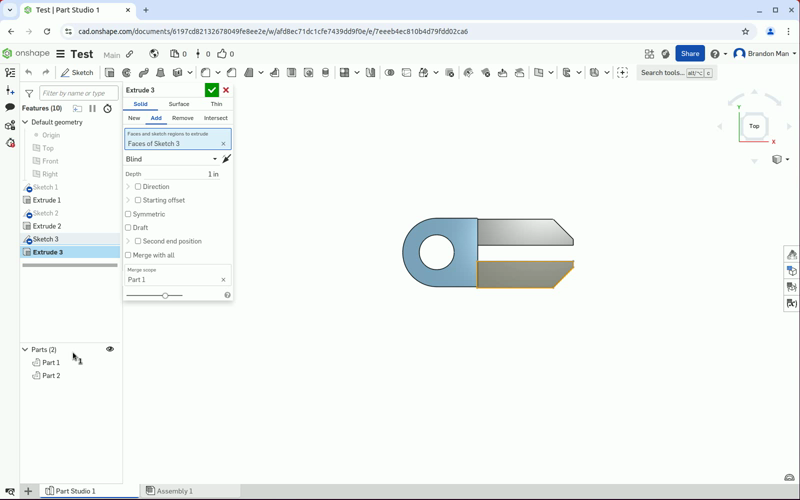
mouse_move(143, 106)
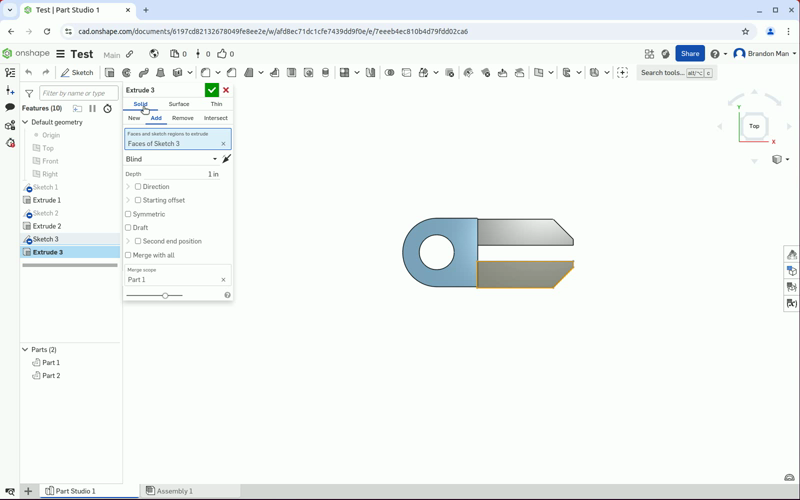
click(143, 106)
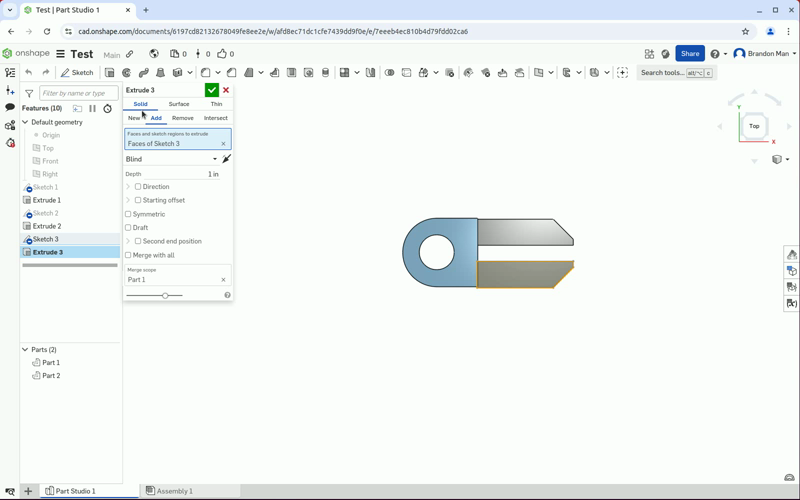
mouse_move(137, 120)
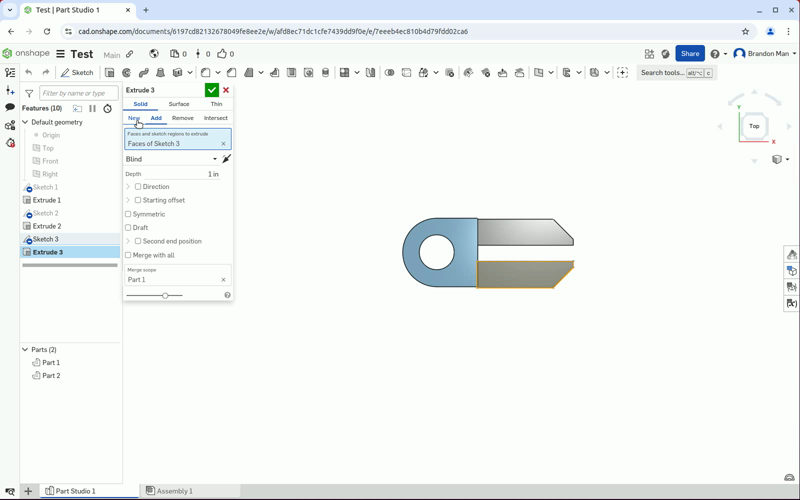
click(137, 120)
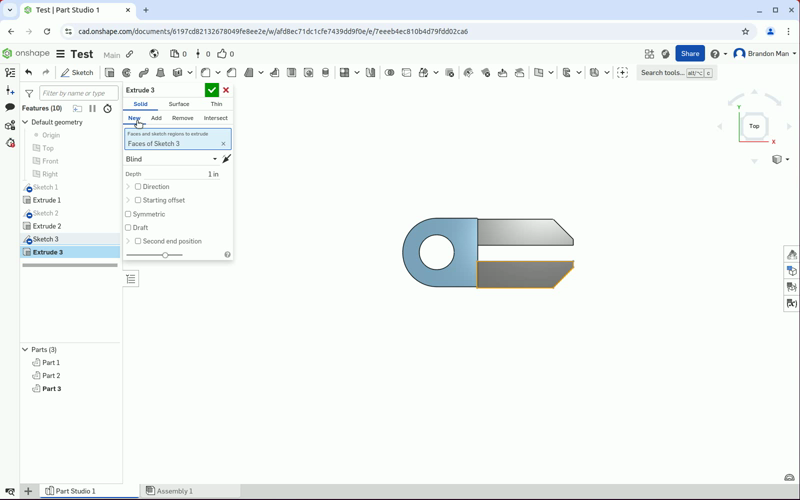
key(tab, 4)
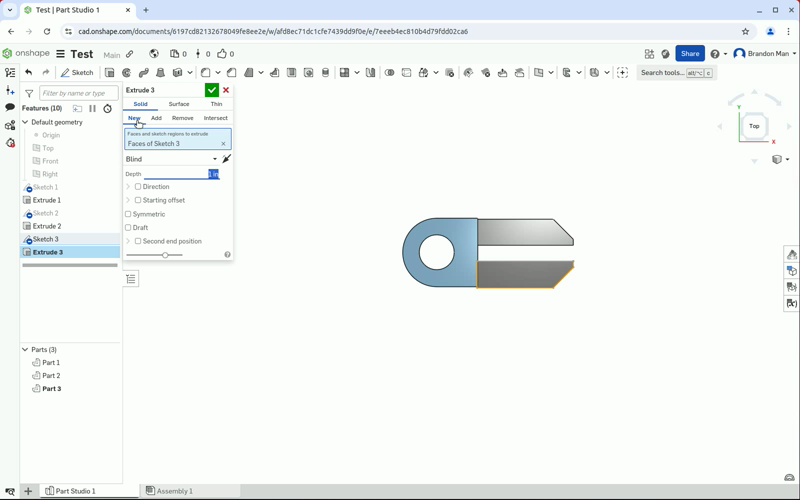
text(4.333)
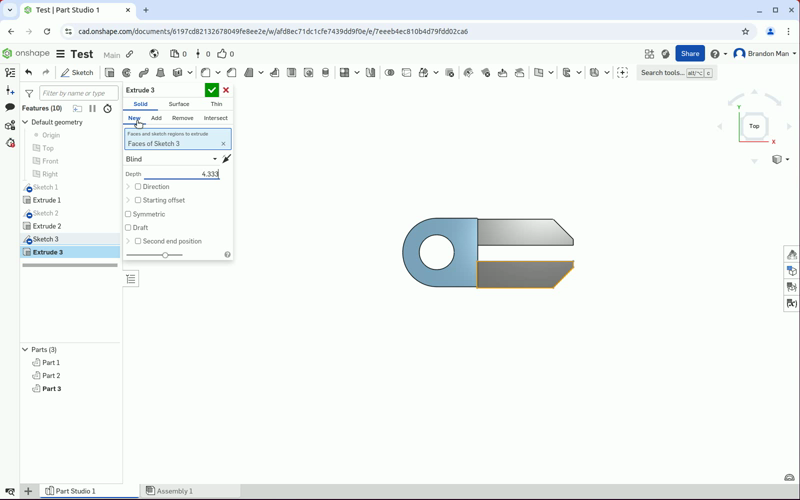
key(enter)
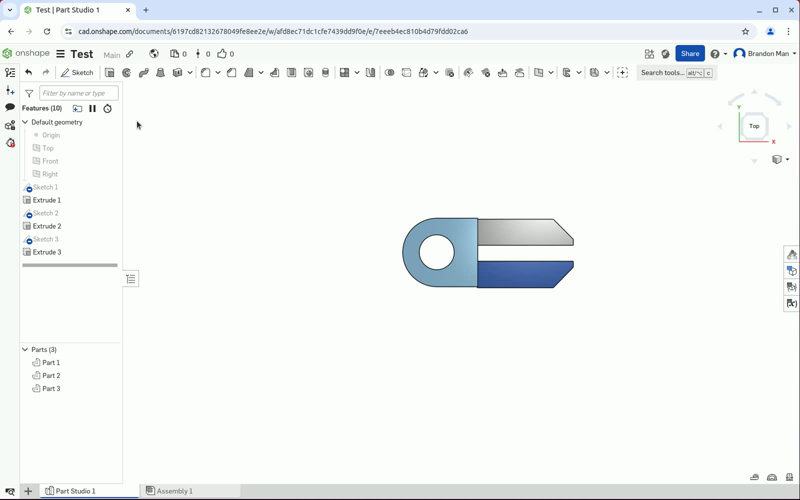
key(shift+h)
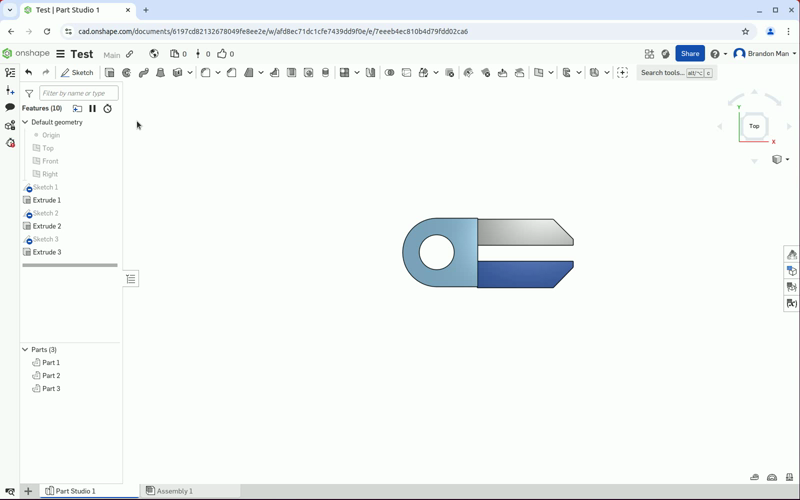
key(shift+h)
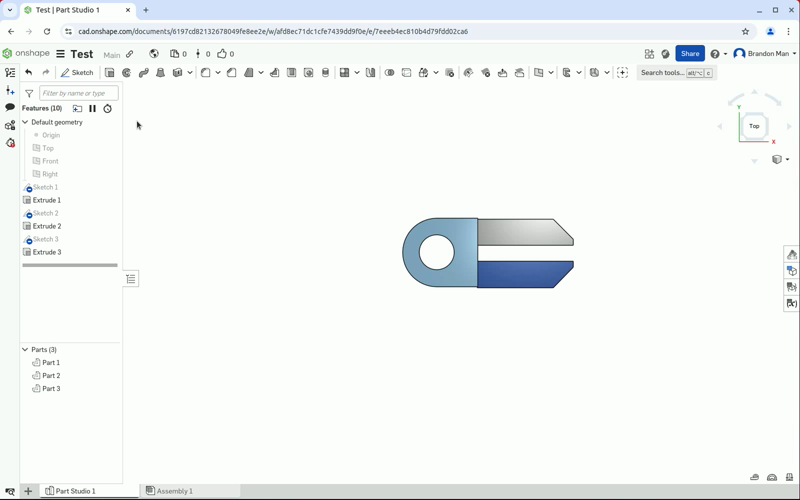
mouse_move(73, 189)
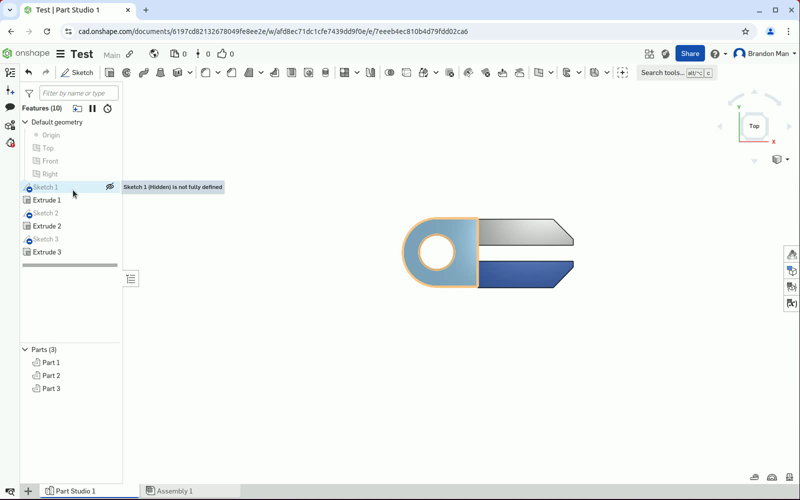
click(73, 189)
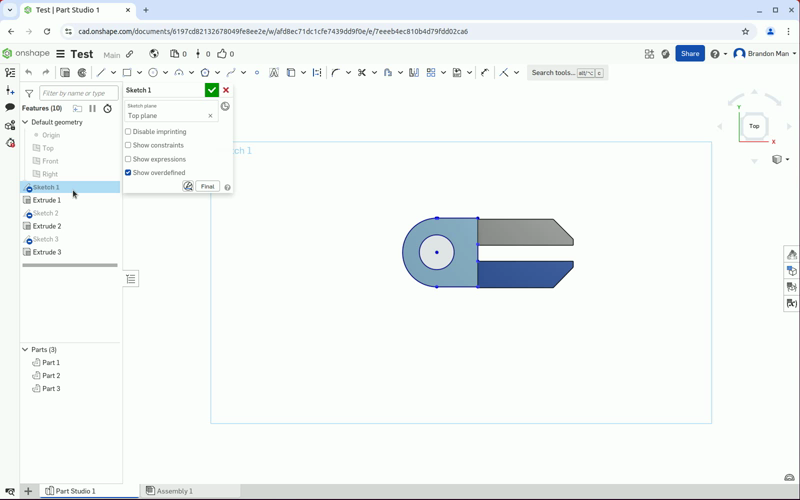
mouse_move(229, 92)
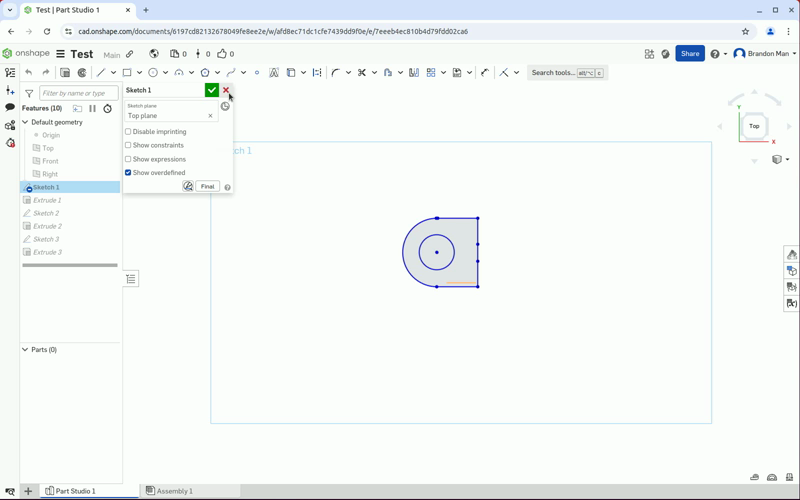
click(229, 92)
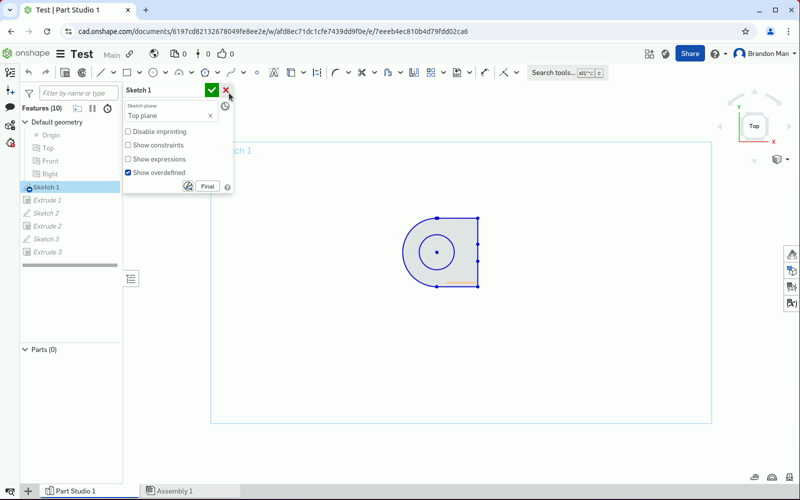
key(shift+s)
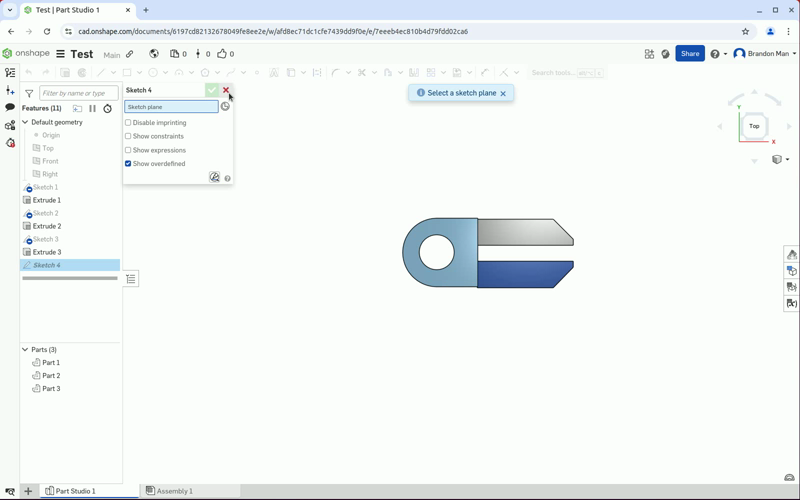
mouse_move(73, 150)
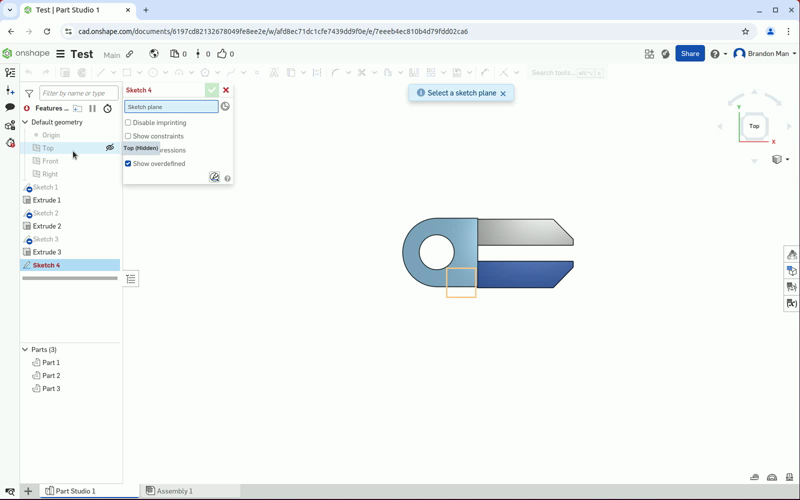
click(73, 150)
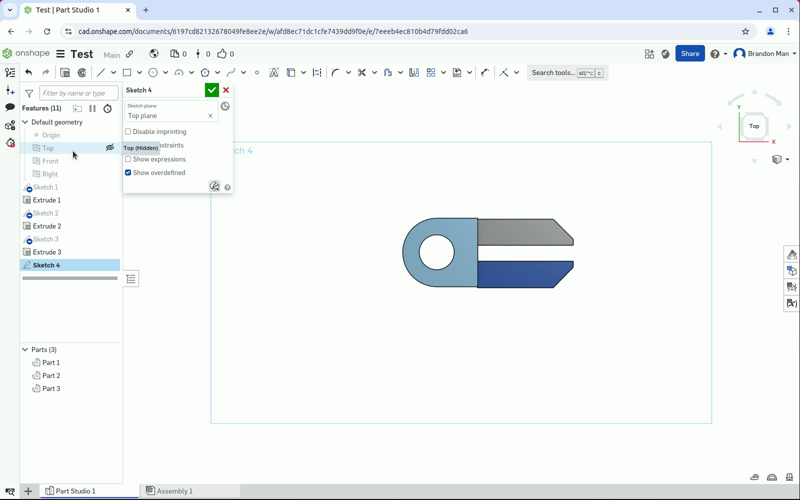
mouse_move(73, 352)
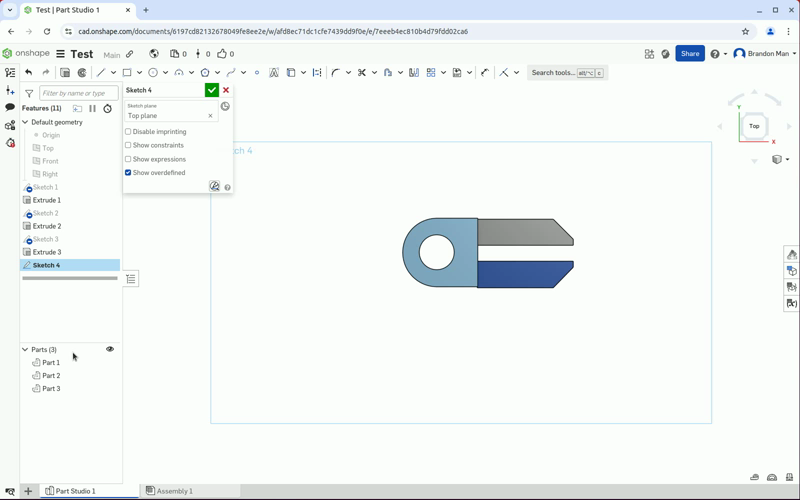
key(y)
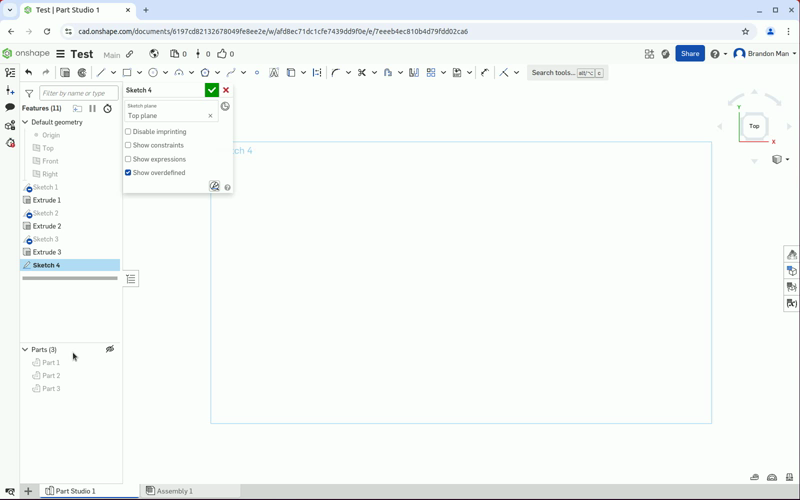
key(l)
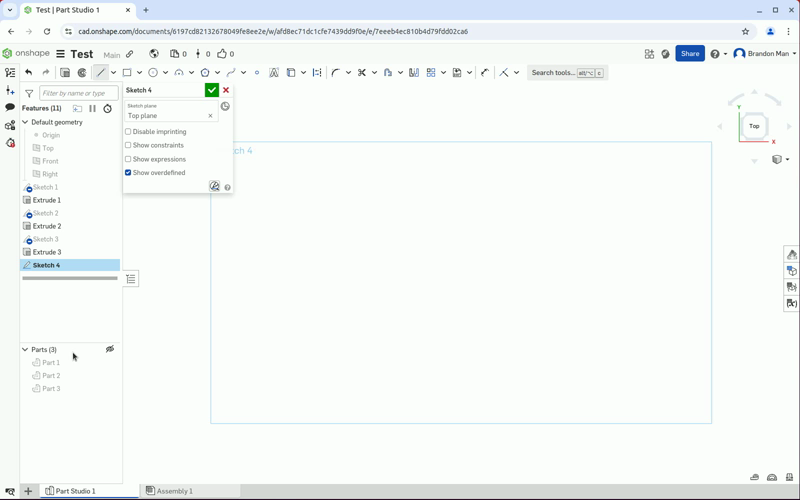
key_down(shift)
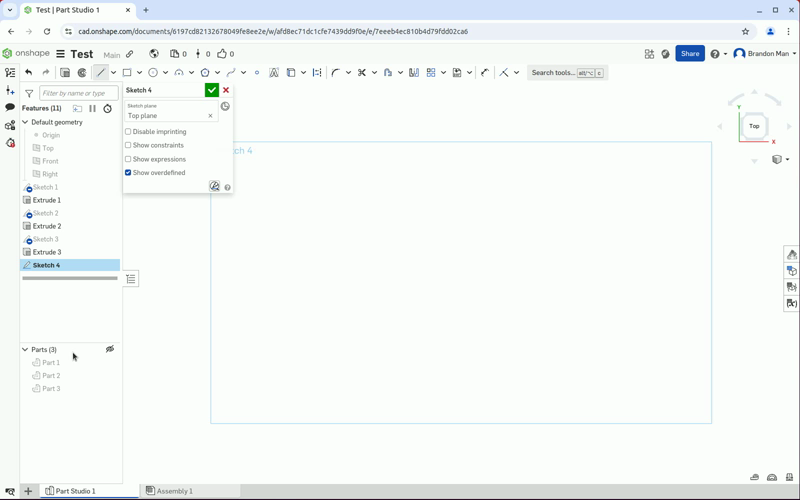
mouse_move(477, 260)
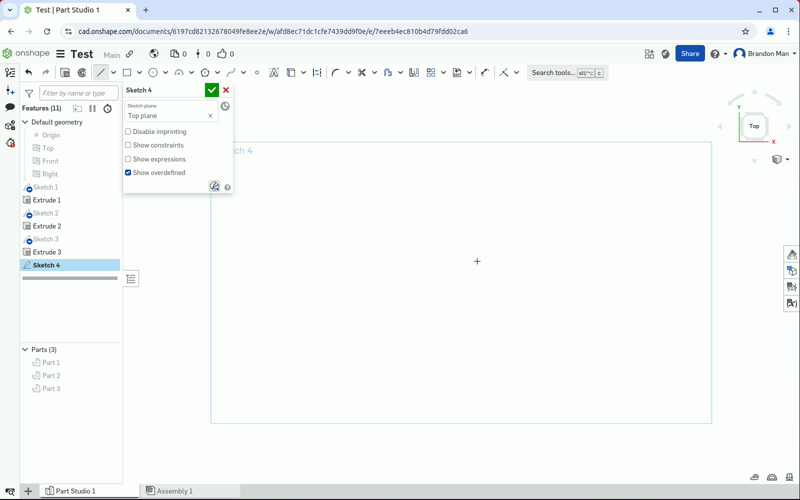
click(477, 260)
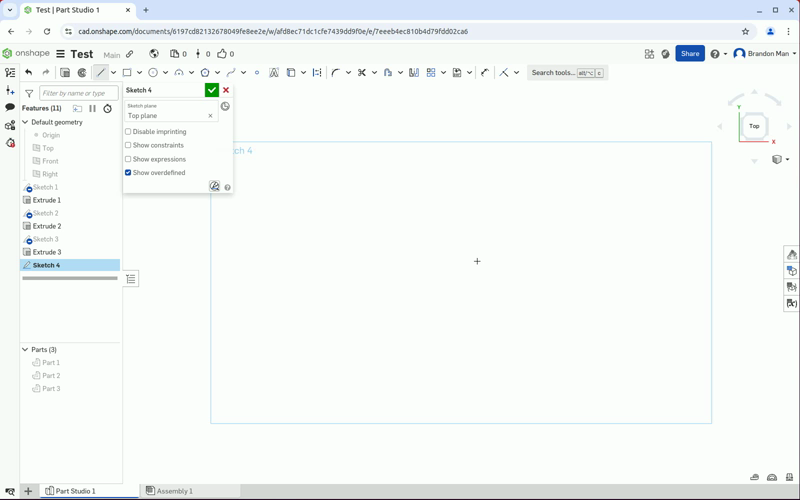
key_up(shift)
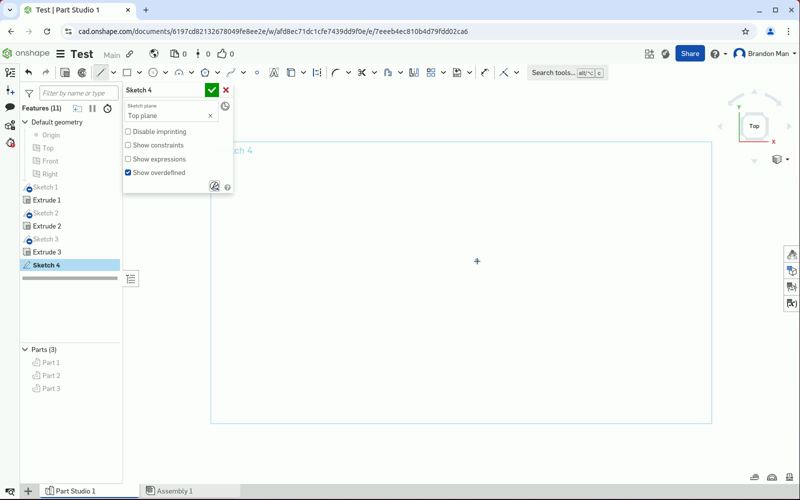
key_down(shift)
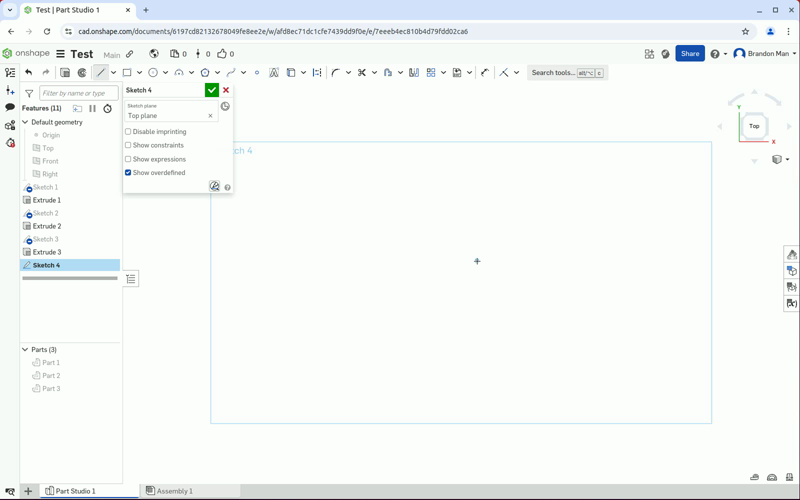
mouse_move(573, 260)
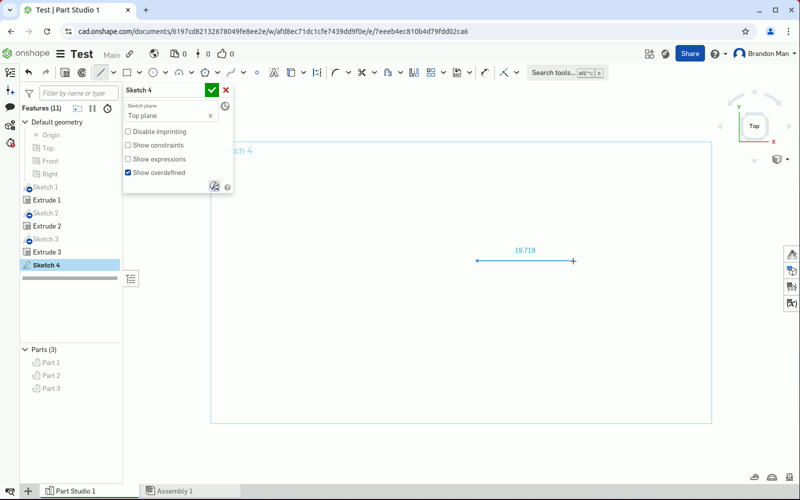
click(573, 260)
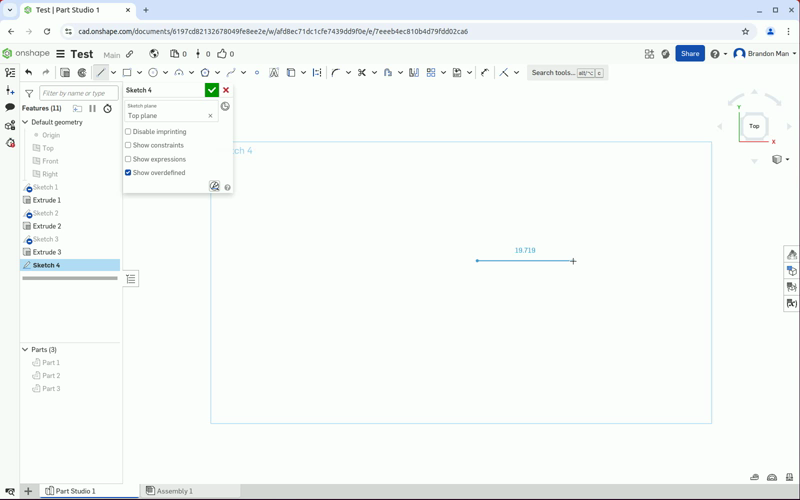
key_up(shift)
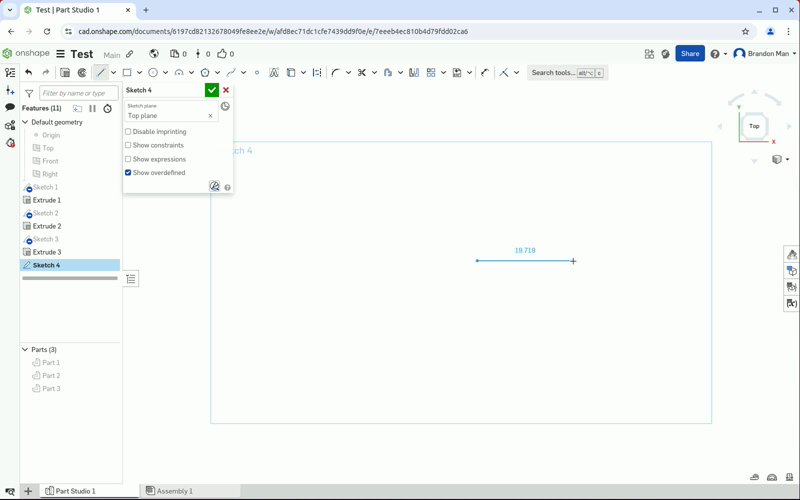
key_down(shift)
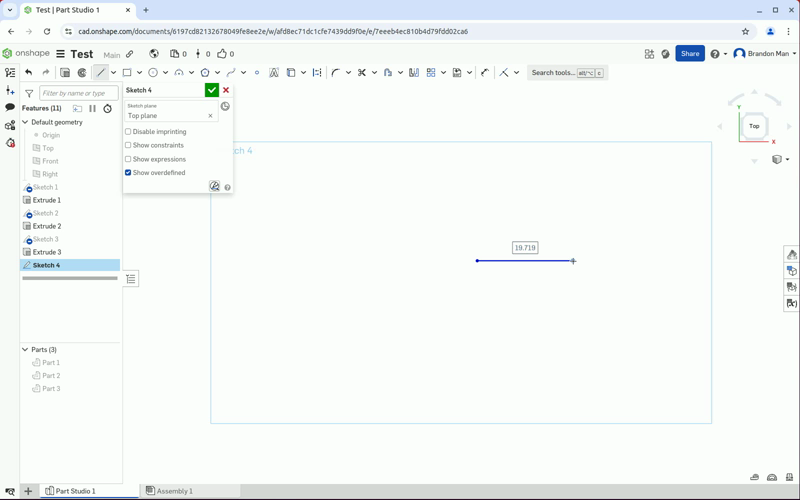
mouse_move(589, 260)
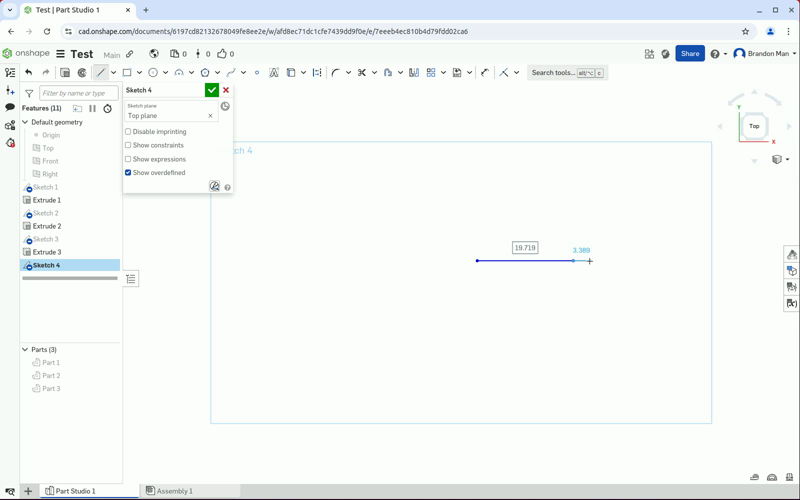
mouse_move(573, 244)
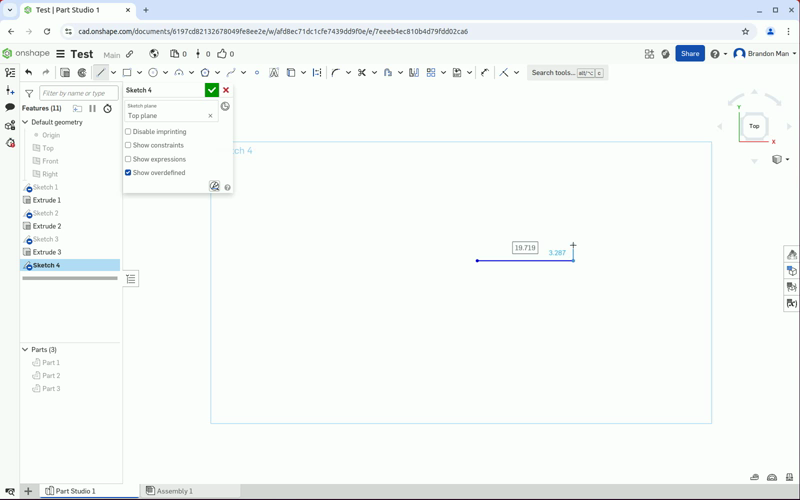
click(573, 244)
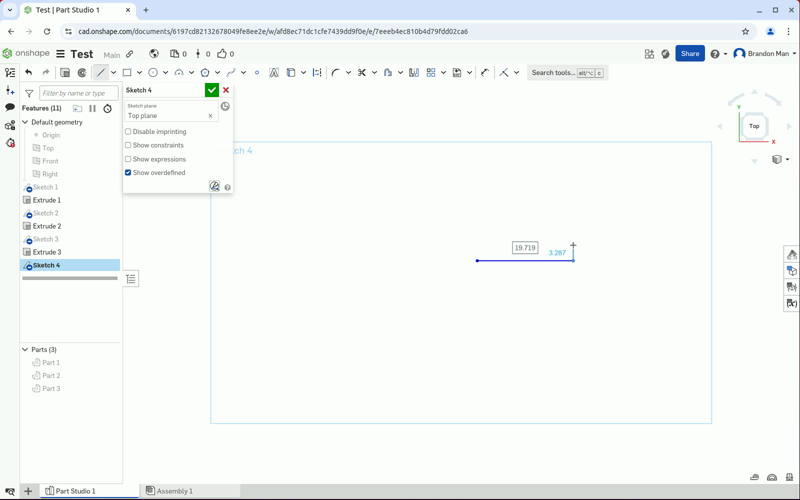
key_up(shift)
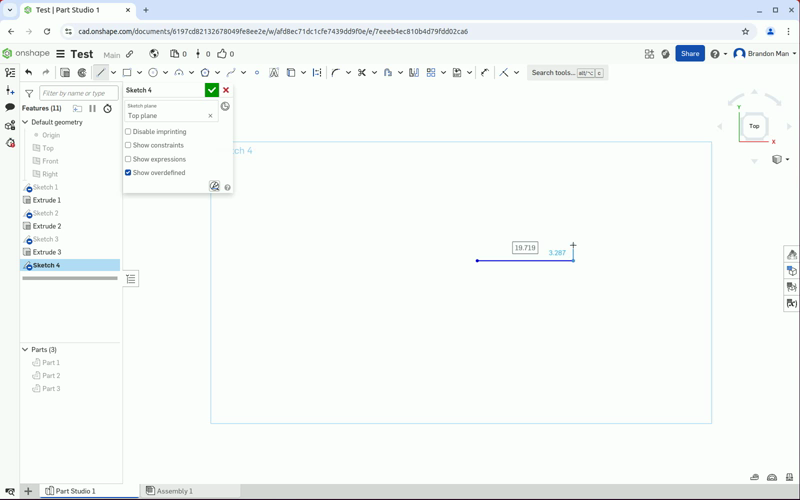
key_down(shift)
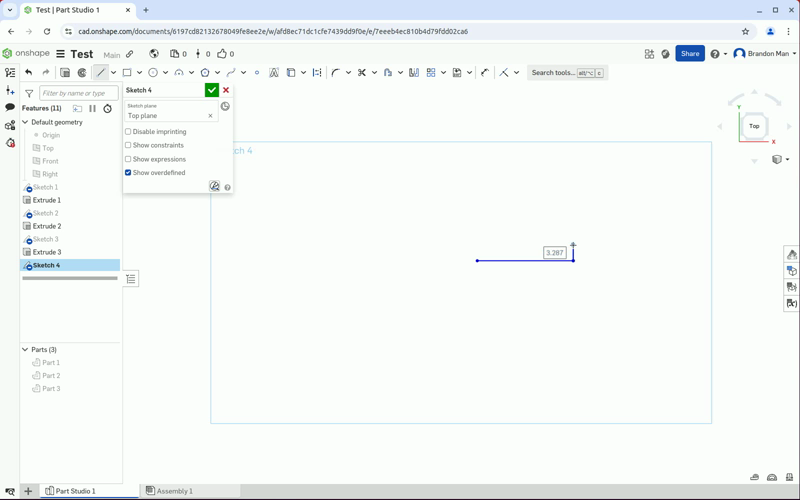
mouse_move(477, 244)
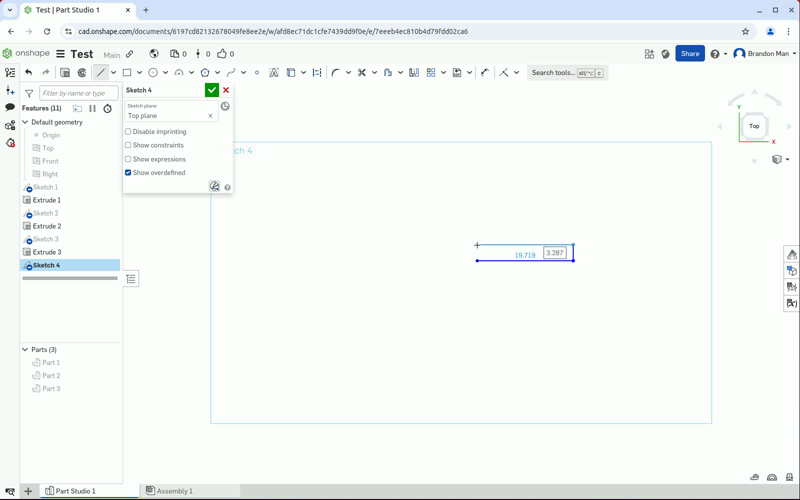
click(477, 244)
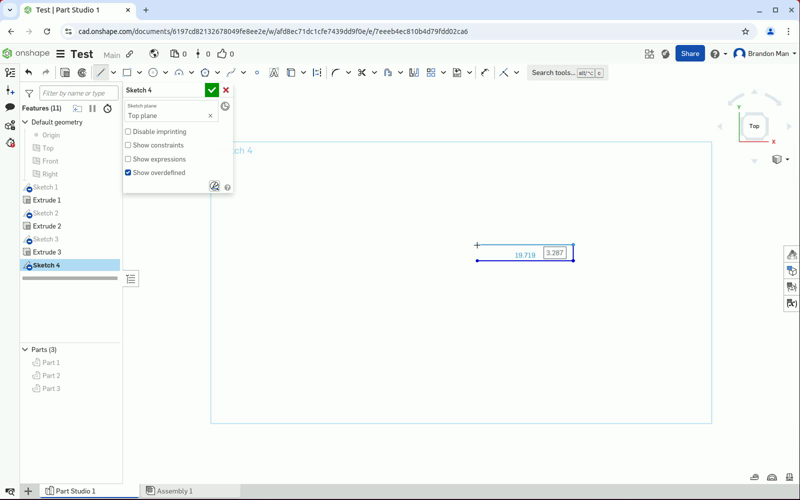
key_up(shift)
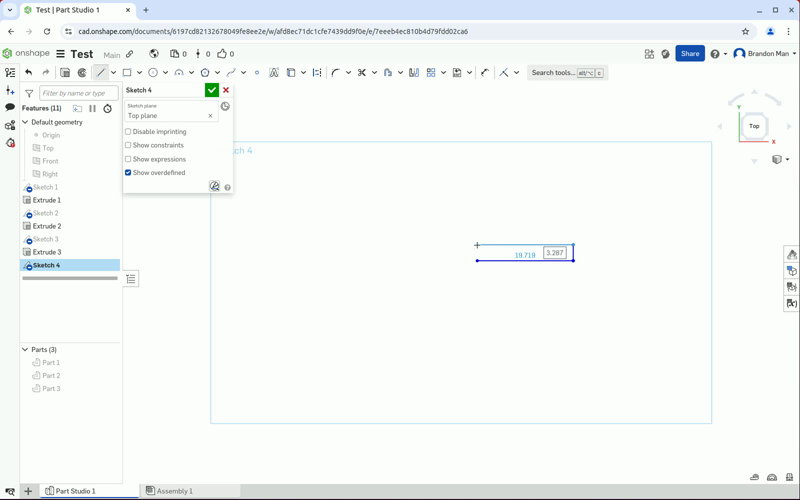
mouse_move(507, 244)
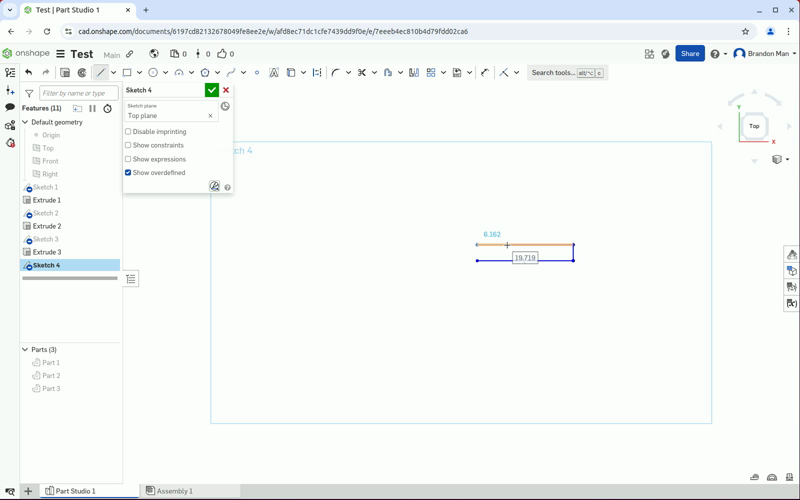
key_down(shift)
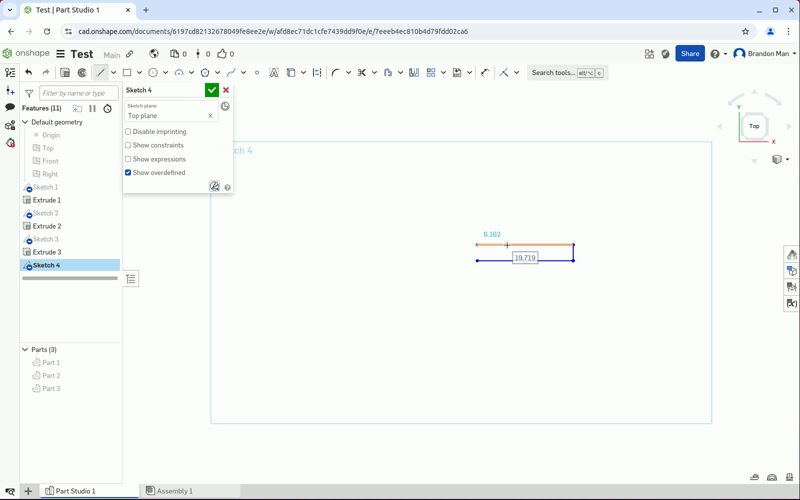
mouse_move(477, 260)
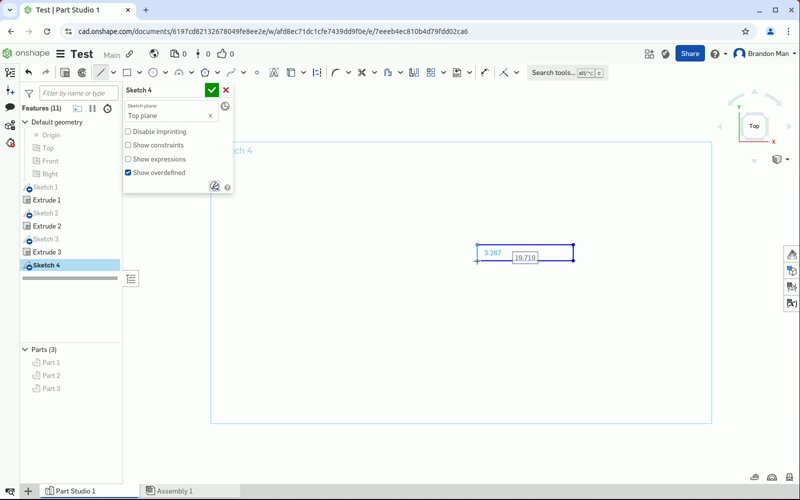
key_up(shift)
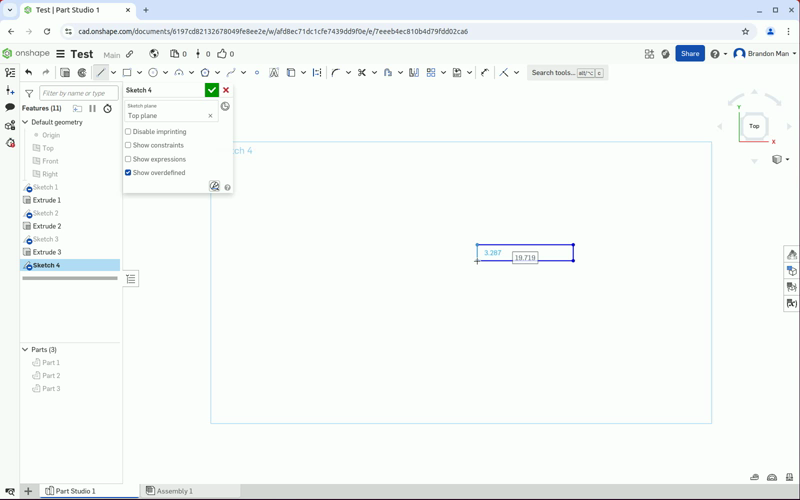
click(477, 260)
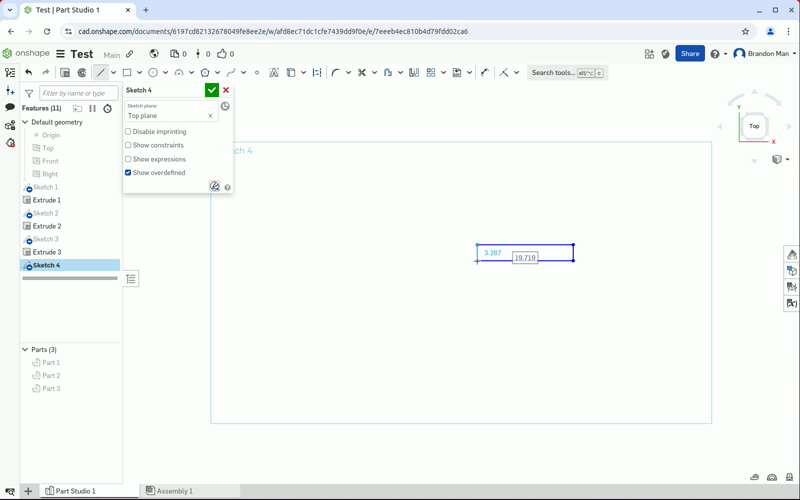
key(esc)
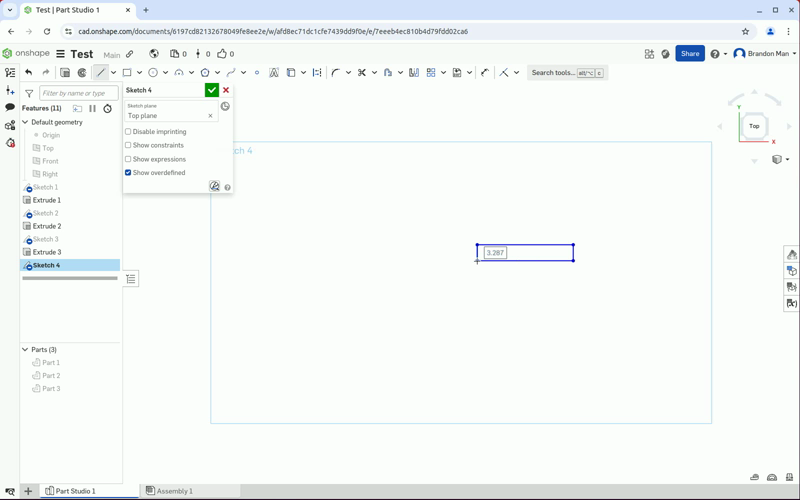
mouse_move(539, 249)
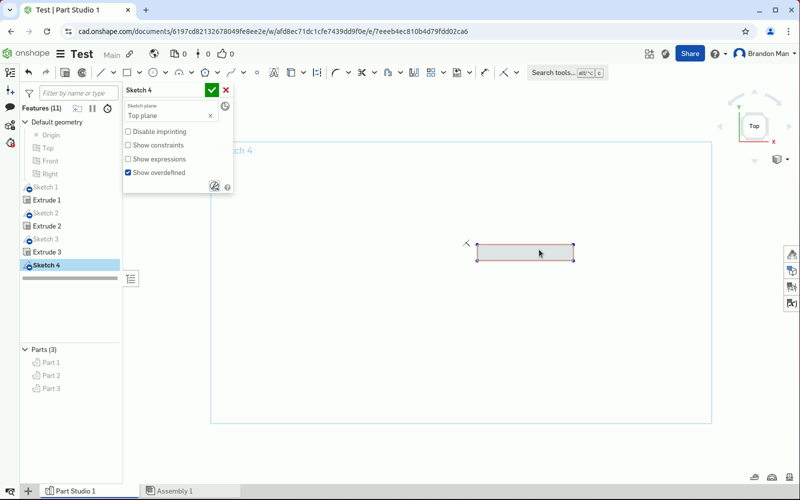
scroll(6)
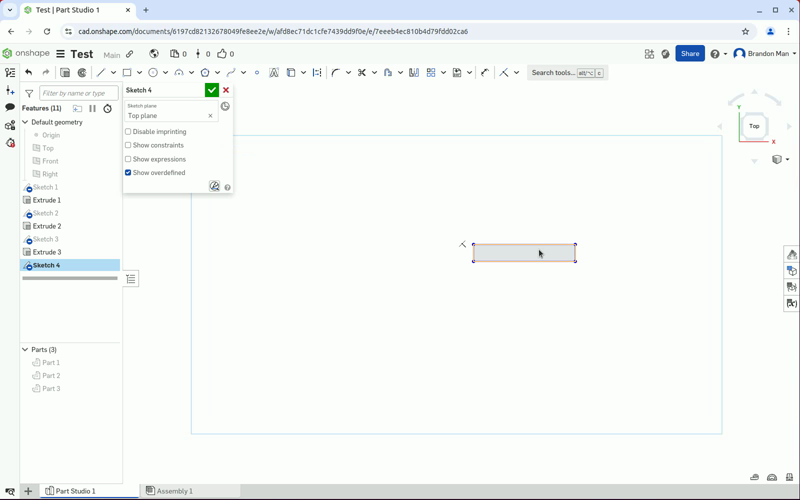
scroll(6)
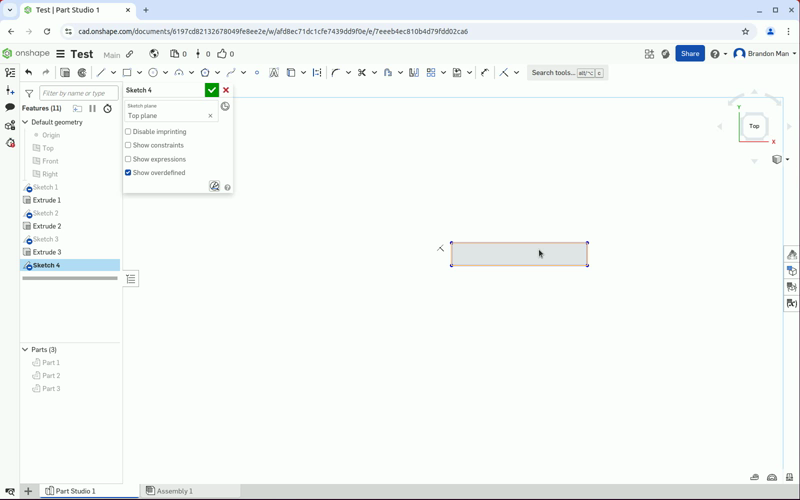
scroll(6)
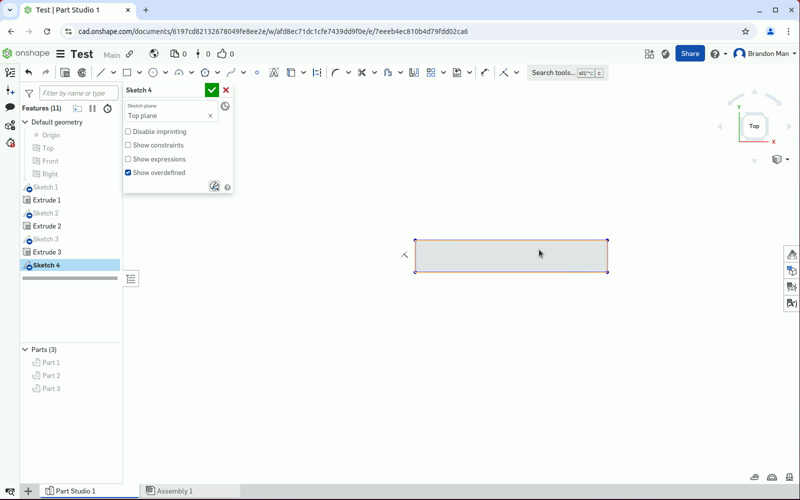
scroll(6)
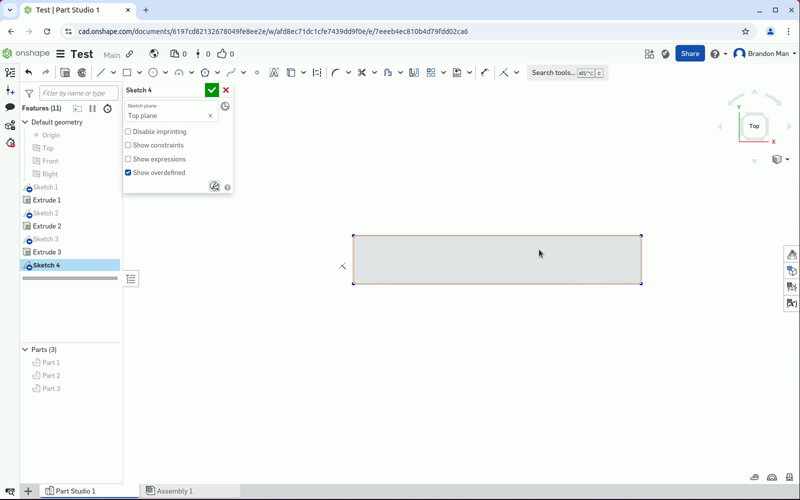
scroll(6)
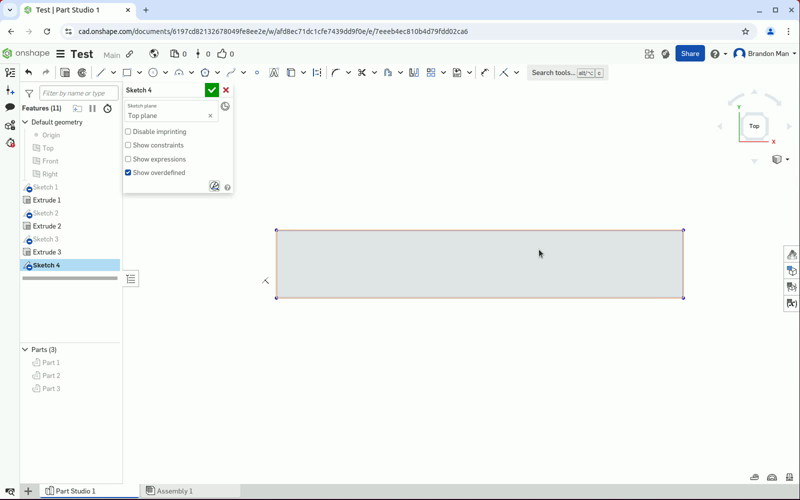
scroll(6)
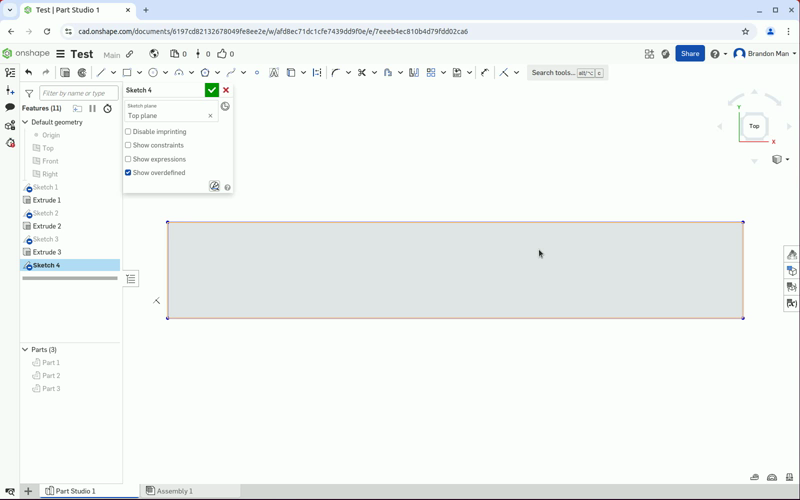
scroll(6)
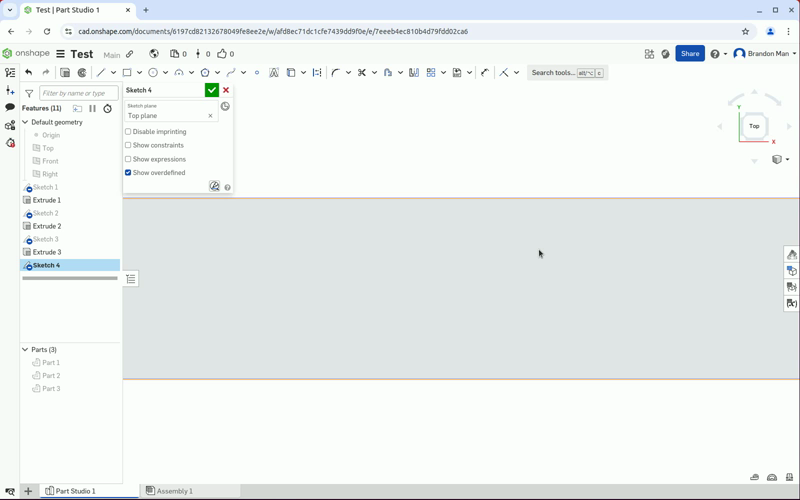
click(539, 249)
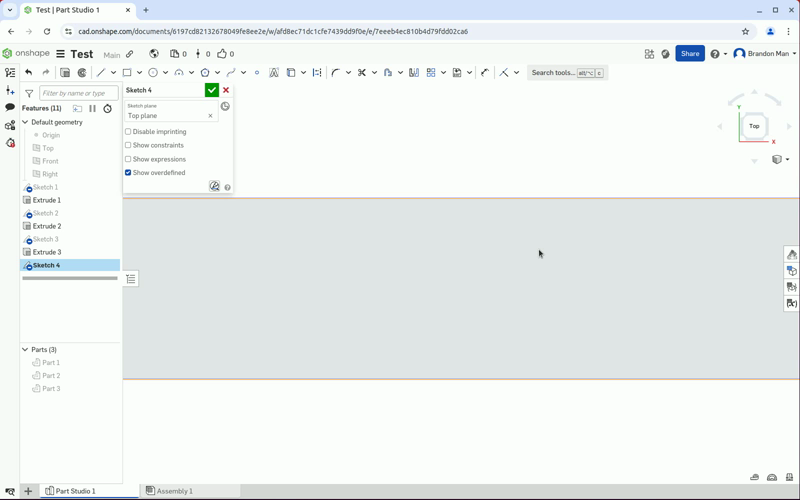
scroll(-6)
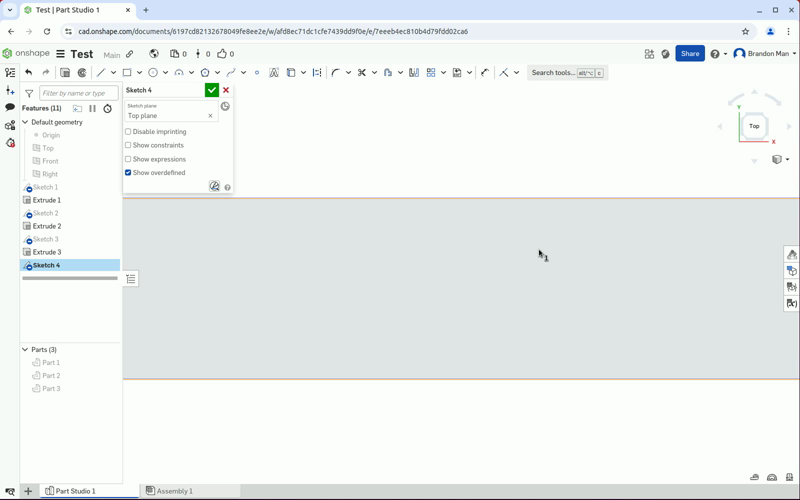
scroll(-6)
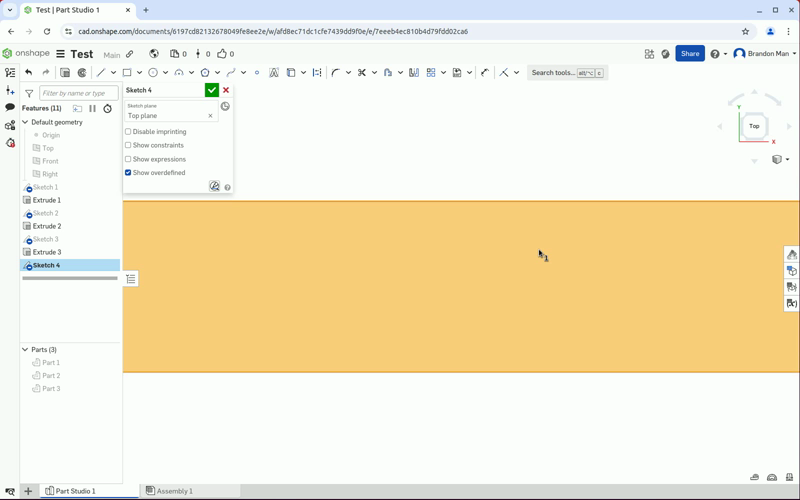
scroll(-6)
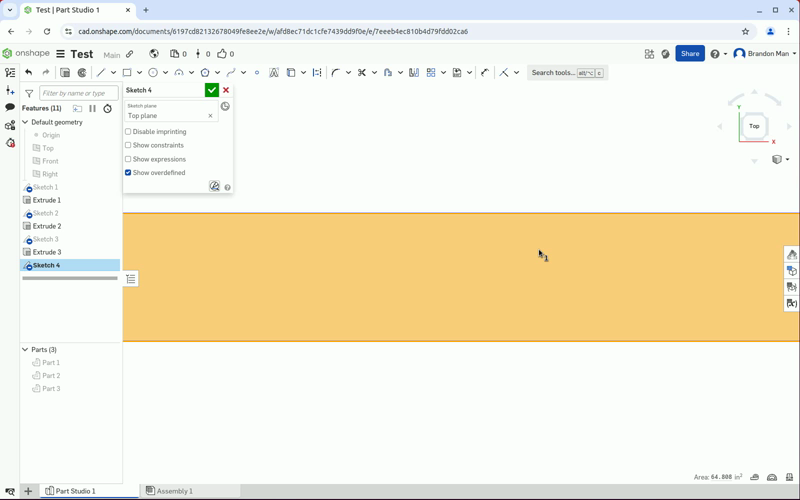
scroll(-6)
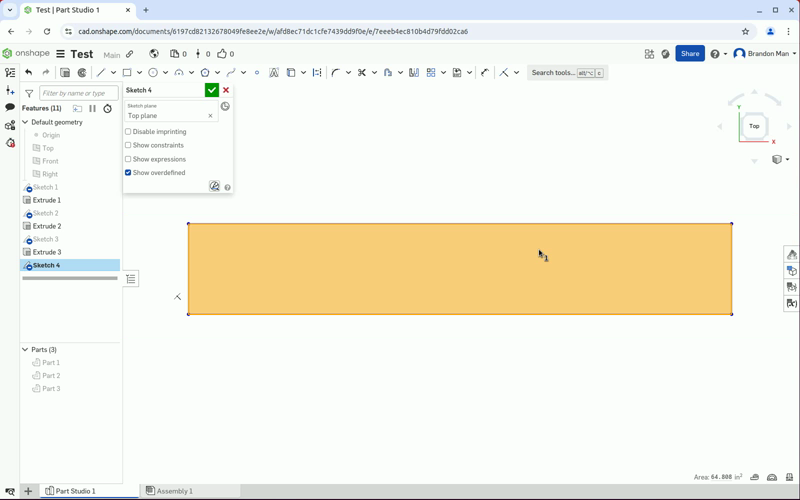
scroll(-6)
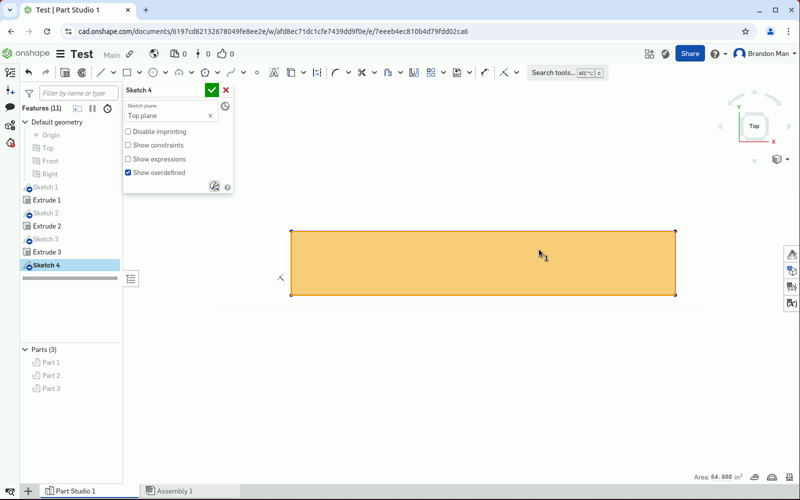
scroll(-6)
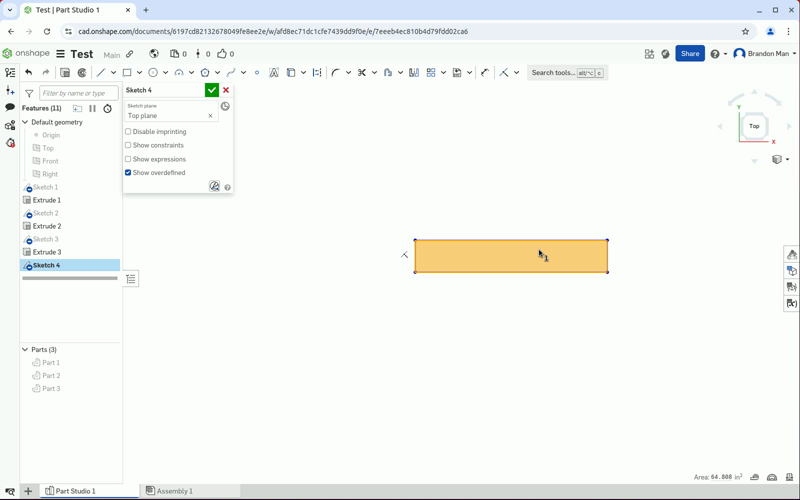
scroll(-6)
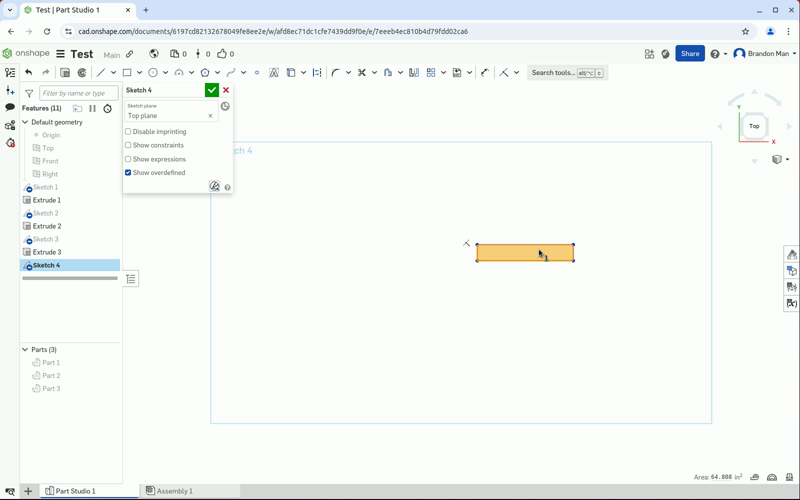
mouse_move(73, 352)
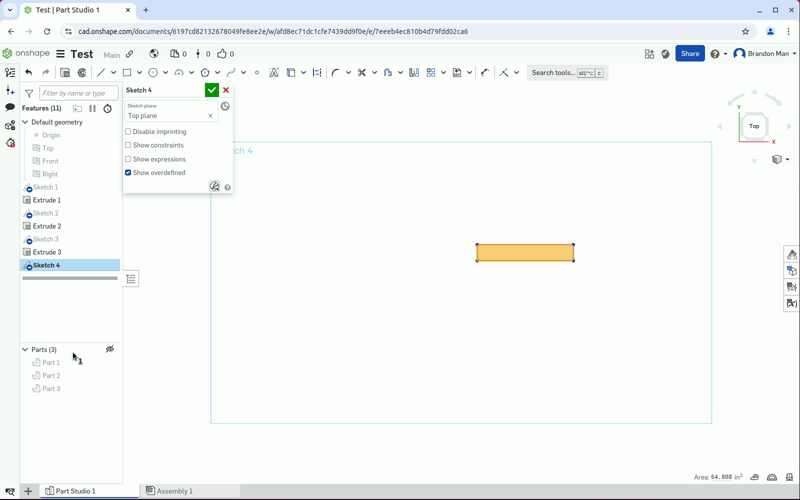
key(shift+y)
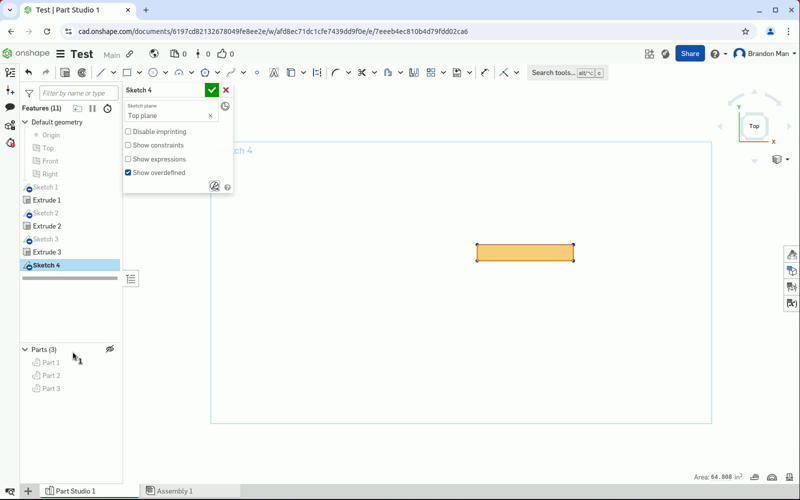
key(shift+e)
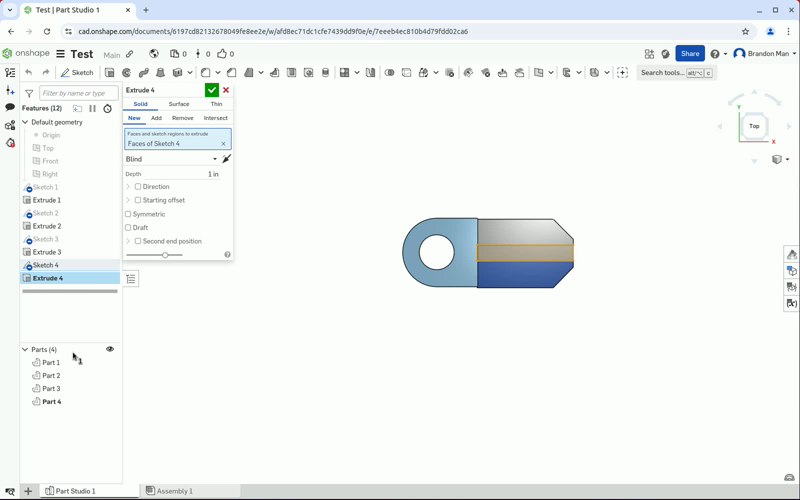
mouse_move(143, 106)
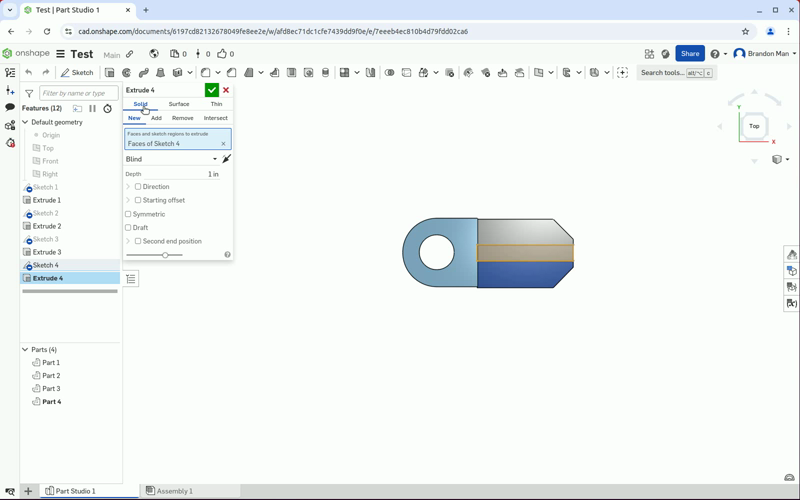
click(143, 106)
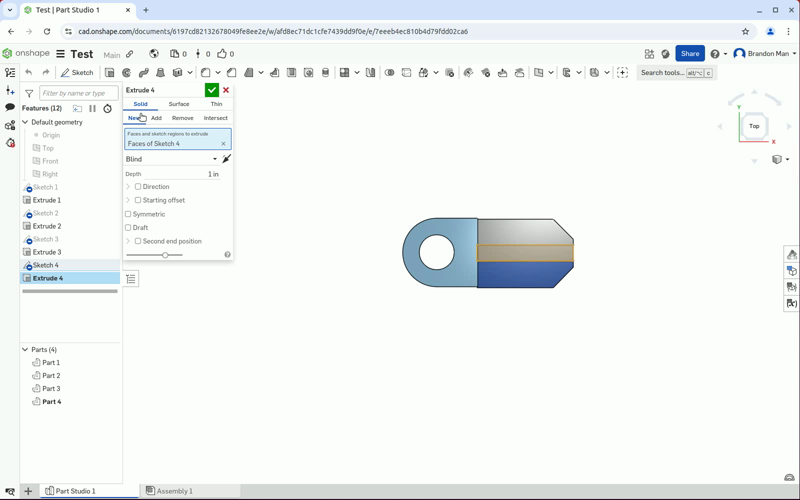
mouse_move(137, 120)
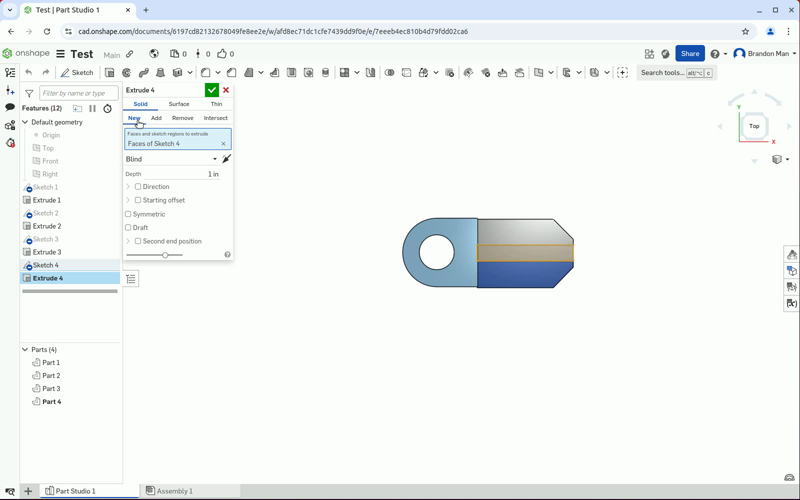
click(137, 120)
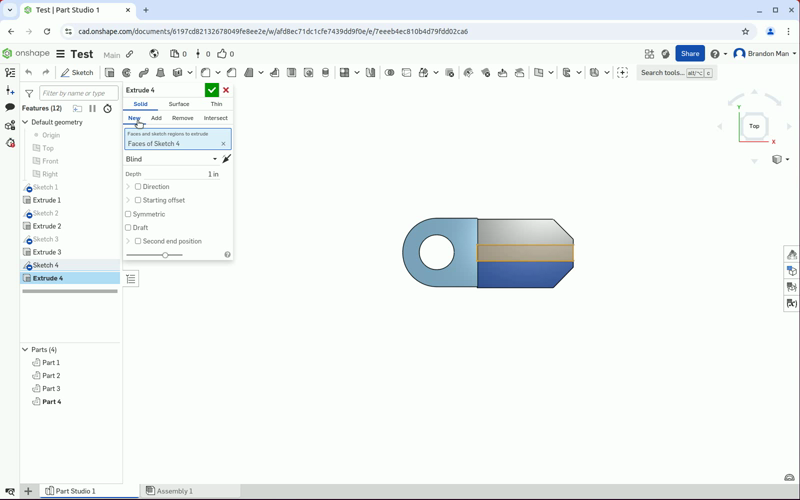
key(tab, 4)
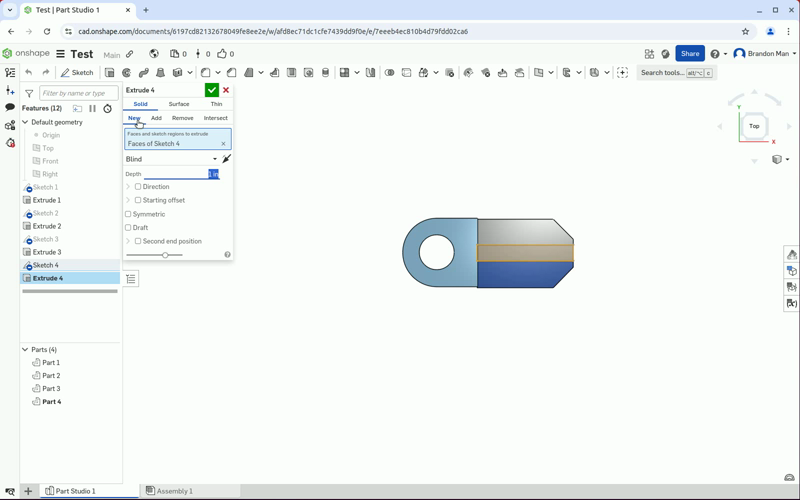
text(13.961)
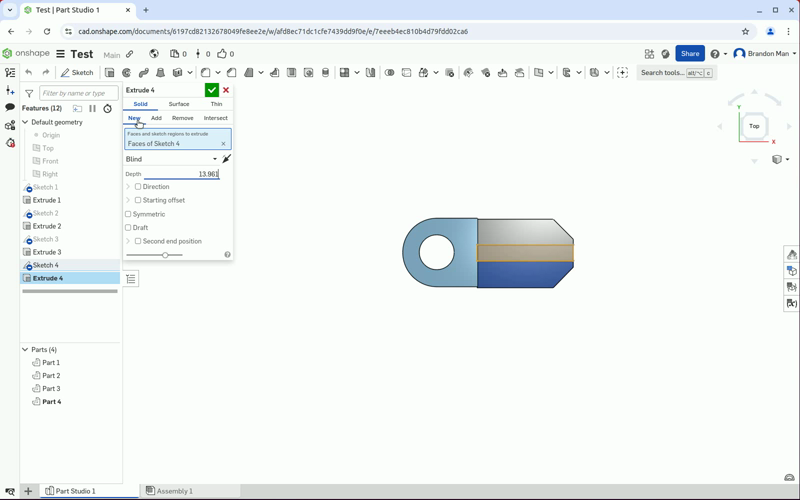
key(enter)
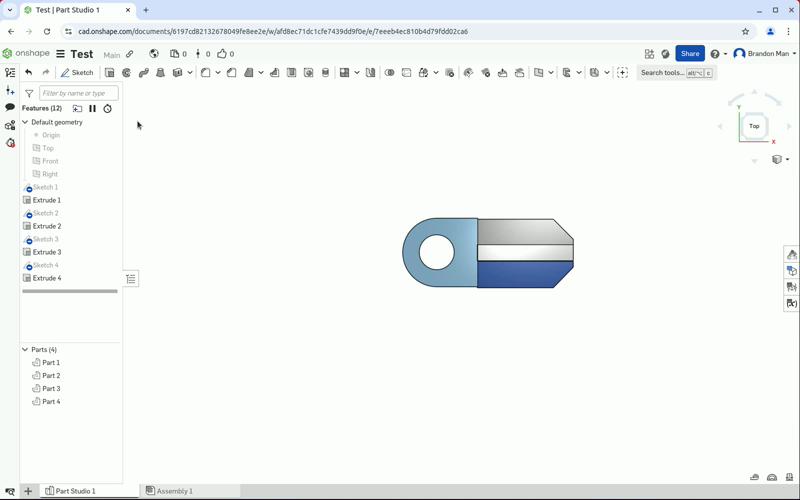
key(shift+h)
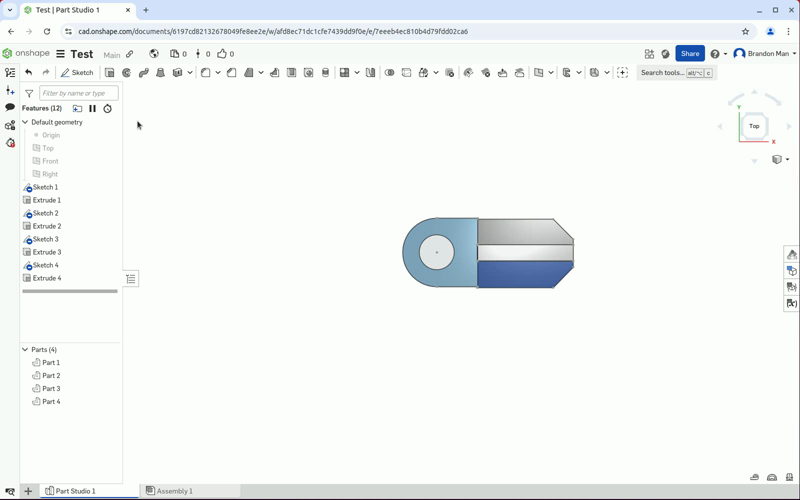
key(shift+h)
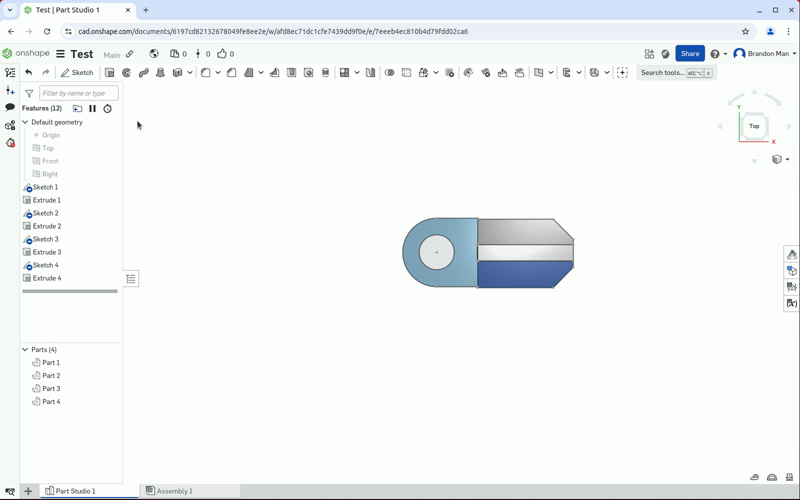
key(shift+7)
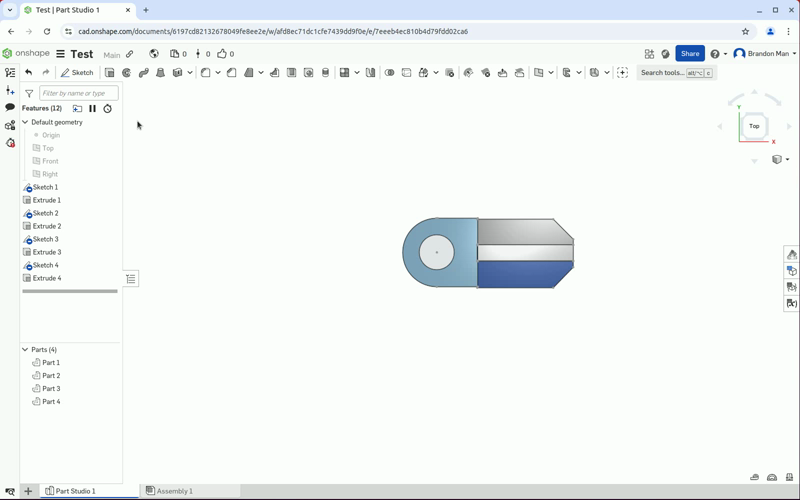
key(up, 3)
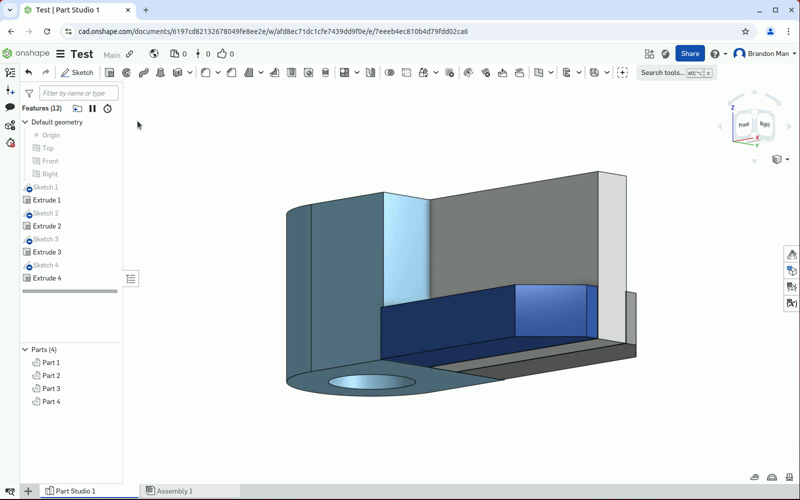
key(left, 3)
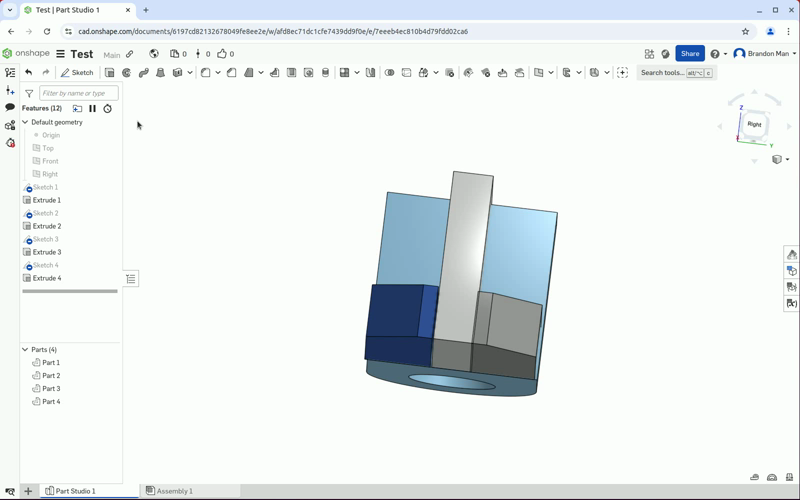
key(right, 3)
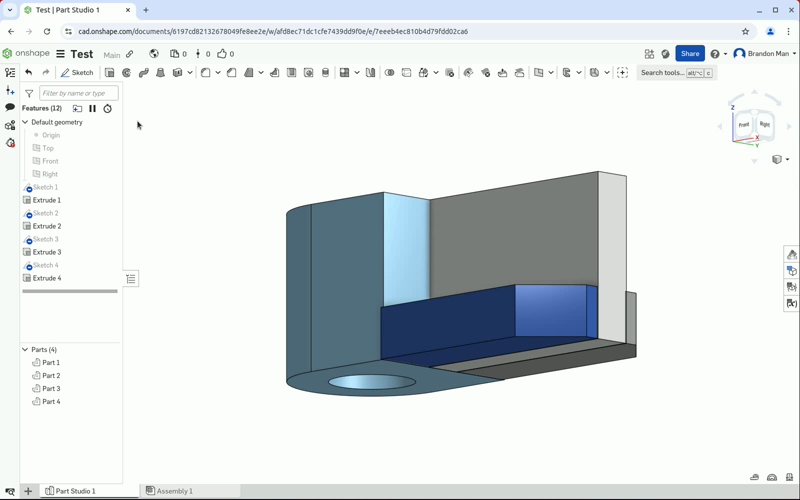
key(down, 3)
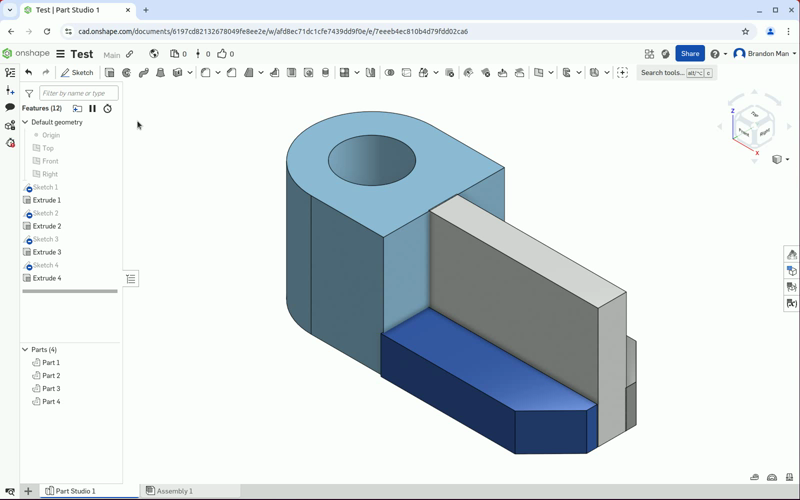
mouse_move(73, 189)
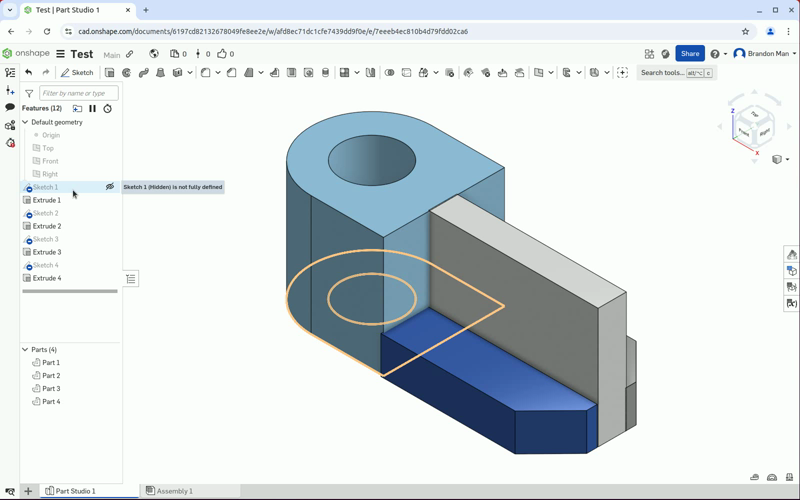
click(73, 189)